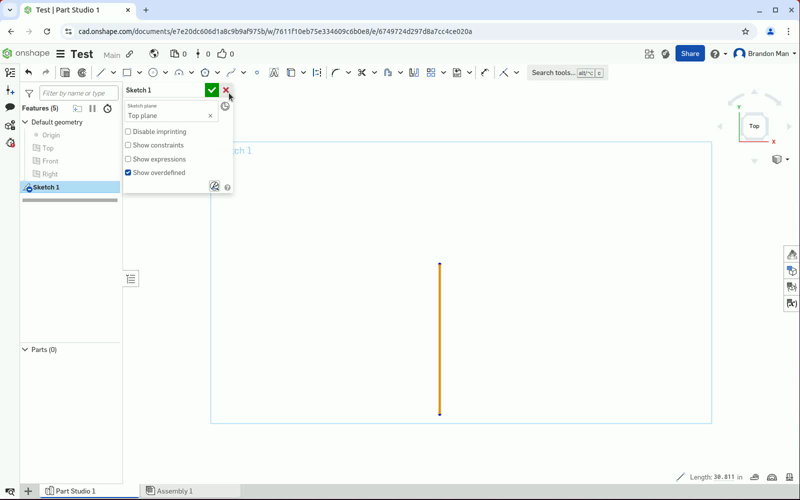
key(shift+h)
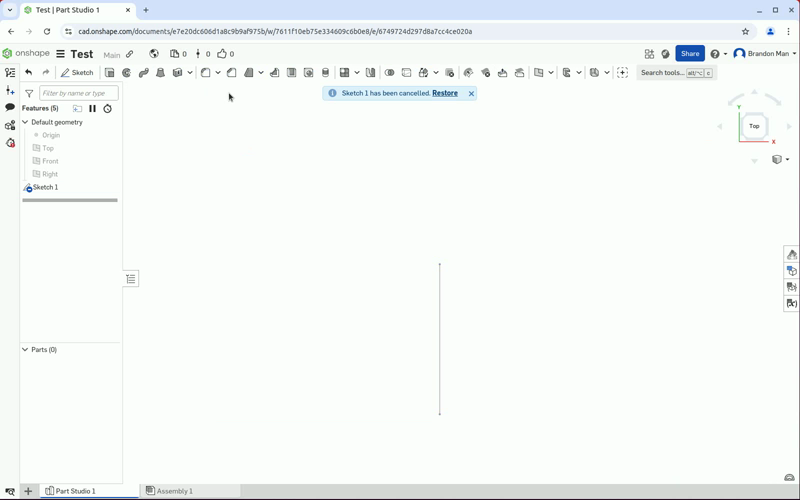
key(shift+s)
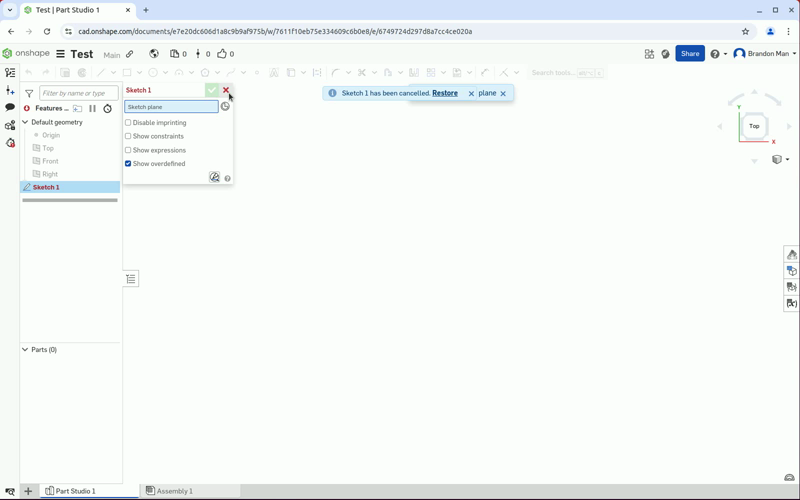
mouse_move(73, 150)
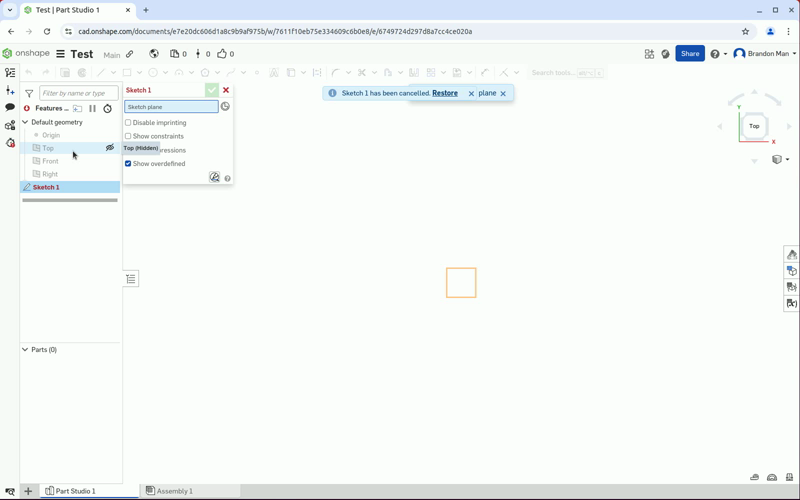
click(73, 150)
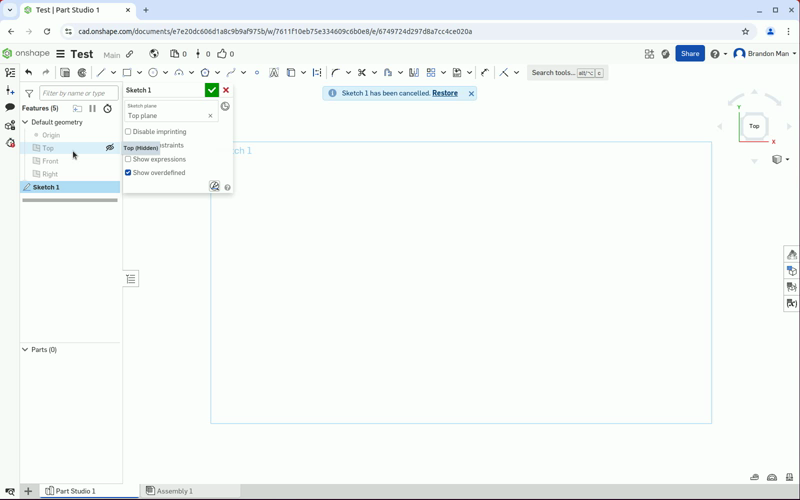
mouse_move(73, 352)
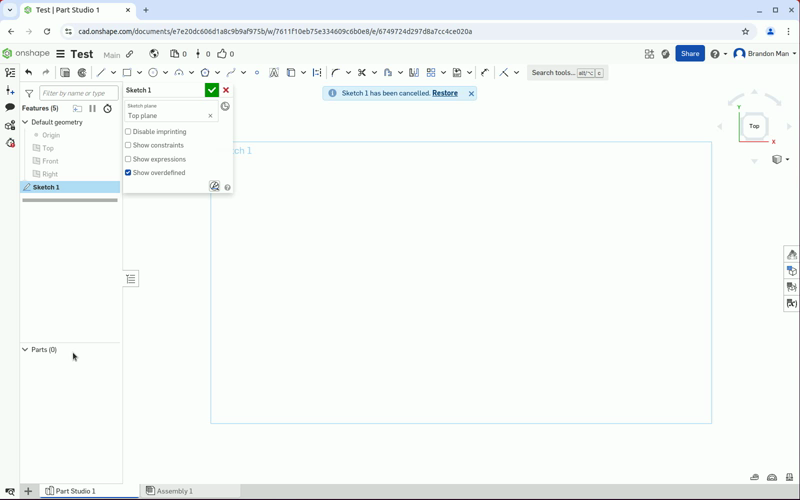
key(y)
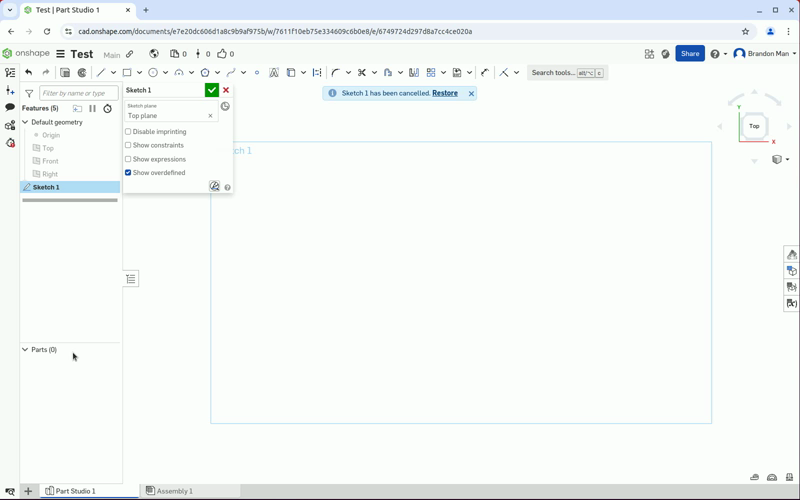
key(l)
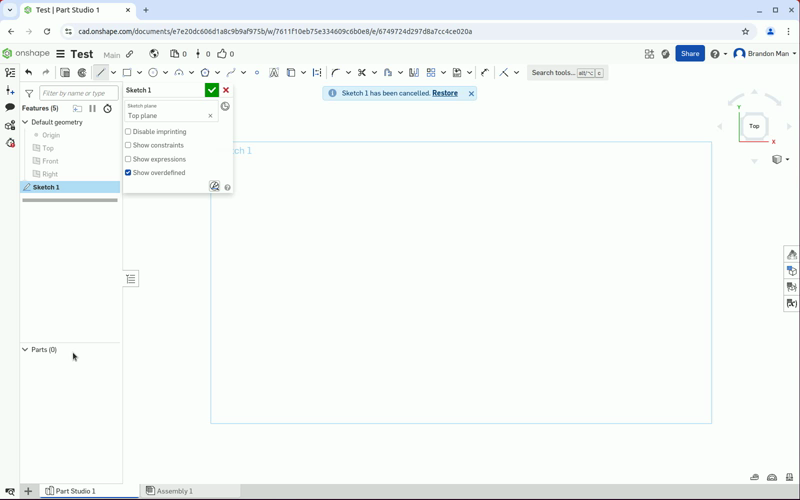
key_down(shift)
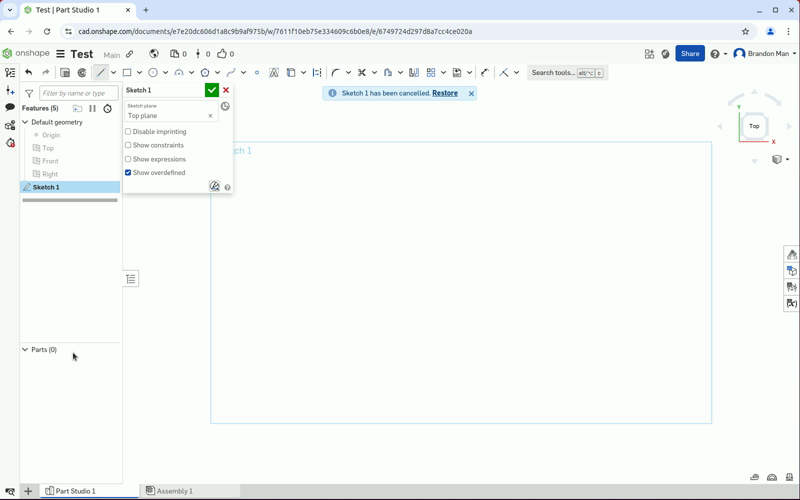
mouse_move(412, 307)
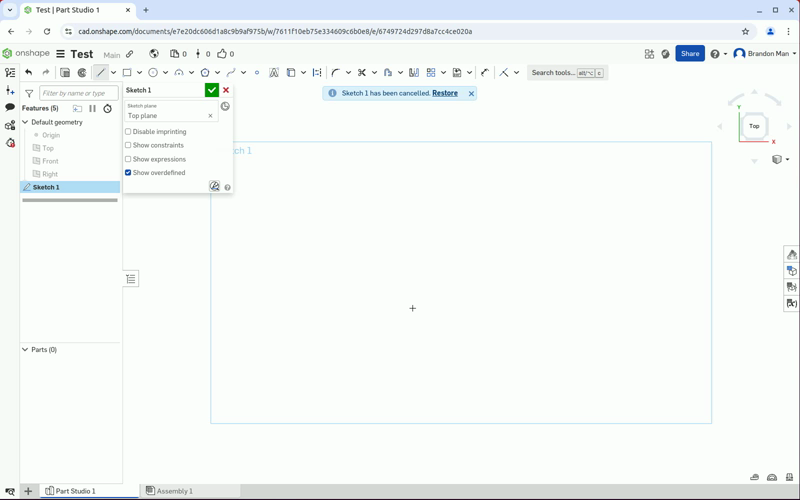
click(412, 307)
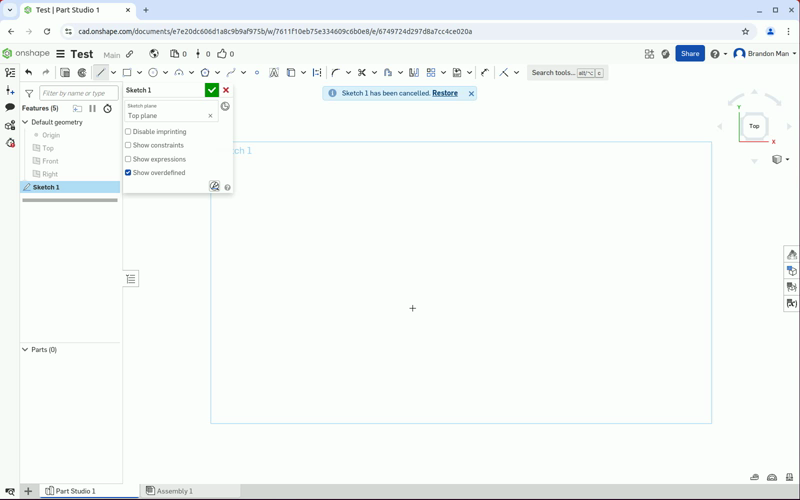
key_up(shift)
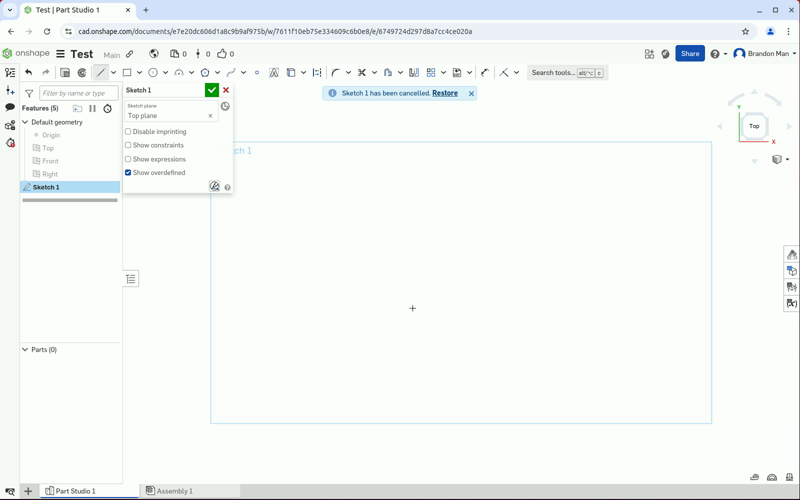
key_down(shift)
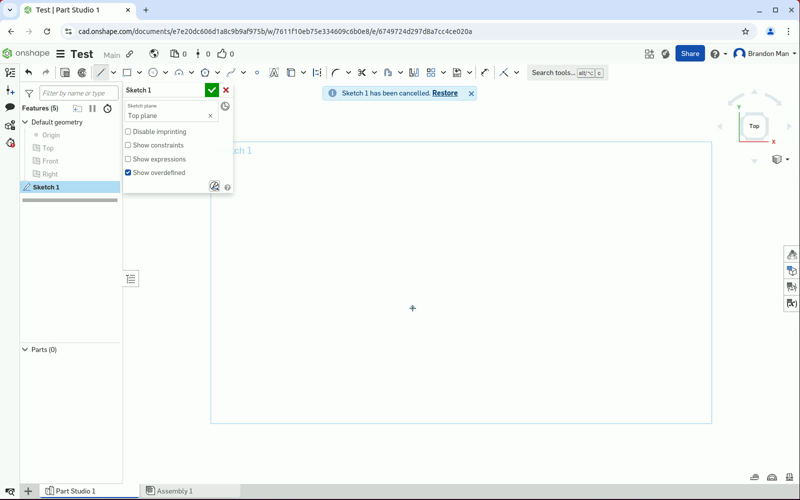
mouse_move(442, 307)
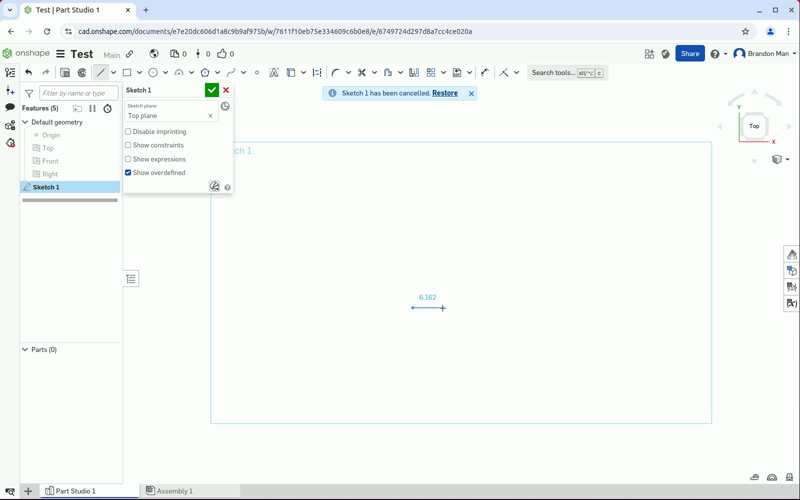
mouse_move(434, 307)
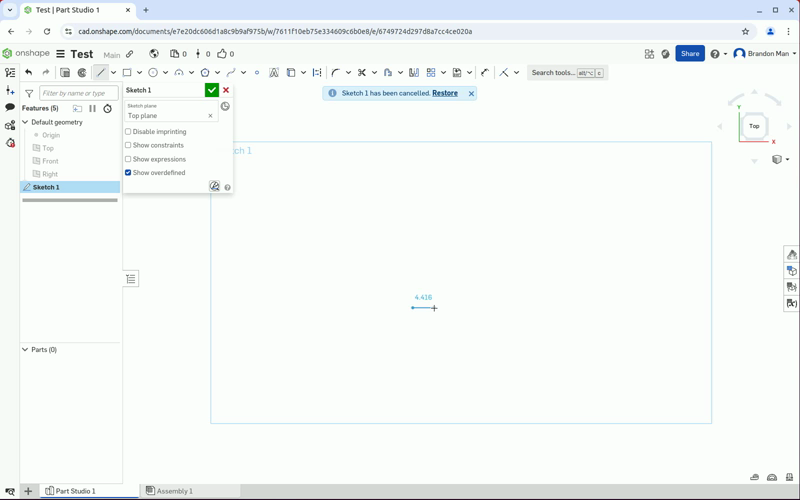
click(434, 307)
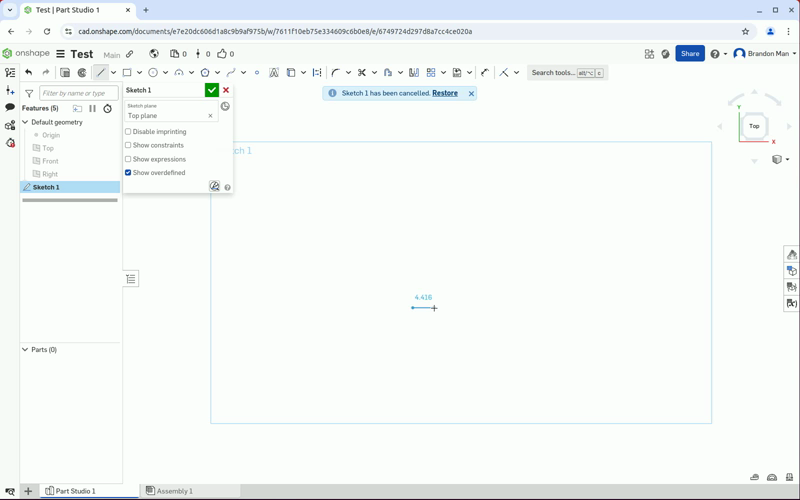
key_up(shift)
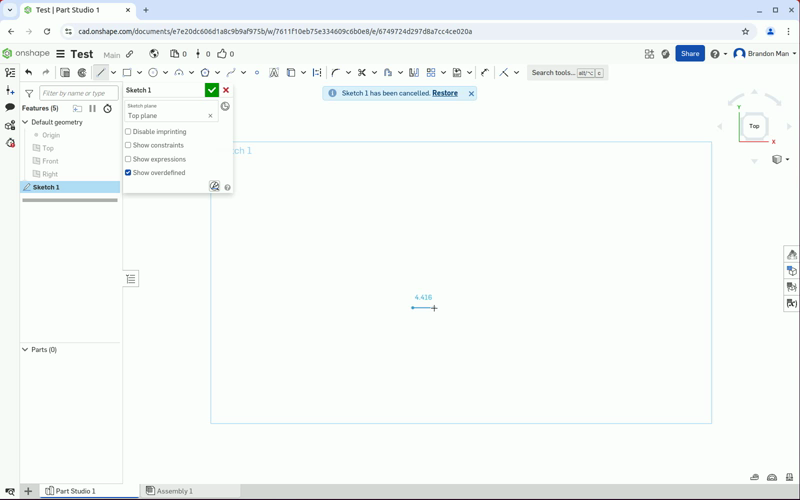
key(esc)
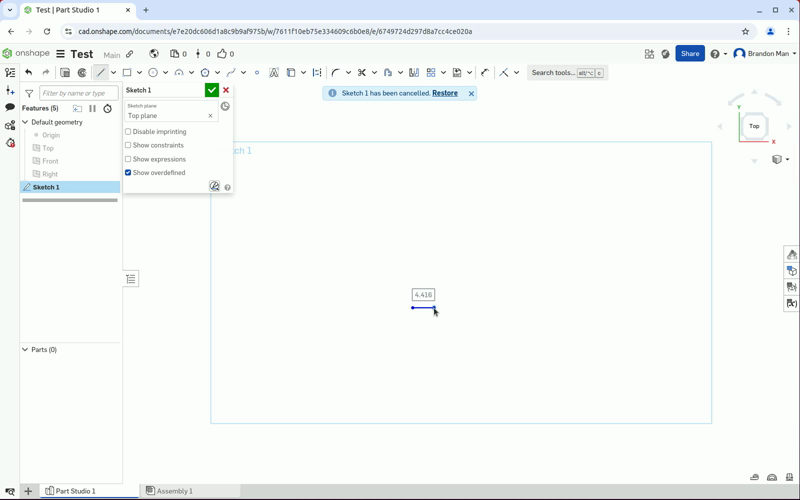
key(a)
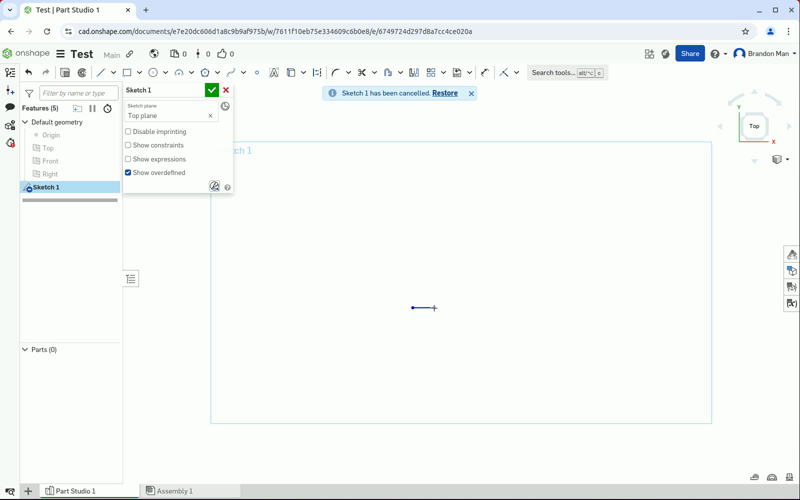
mouse_move(434, 307)
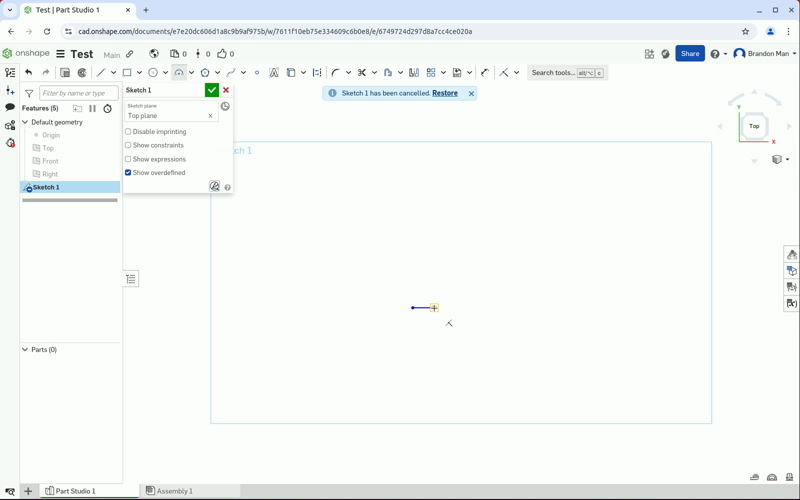
click(434, 307)
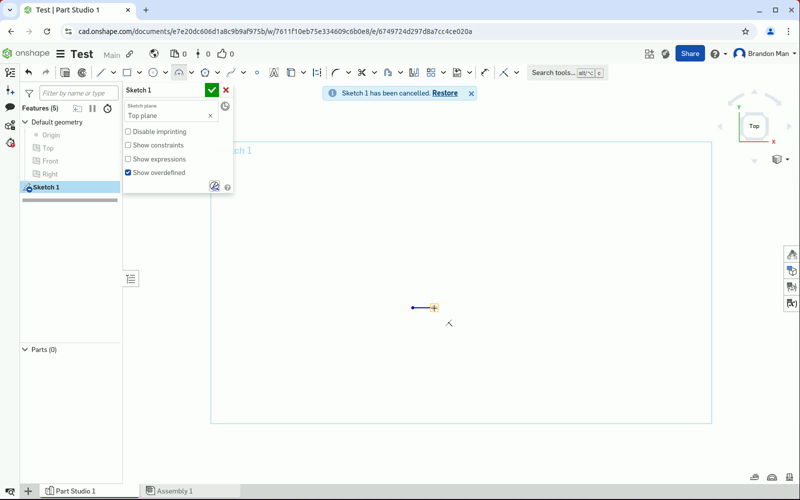
key_down(shift)
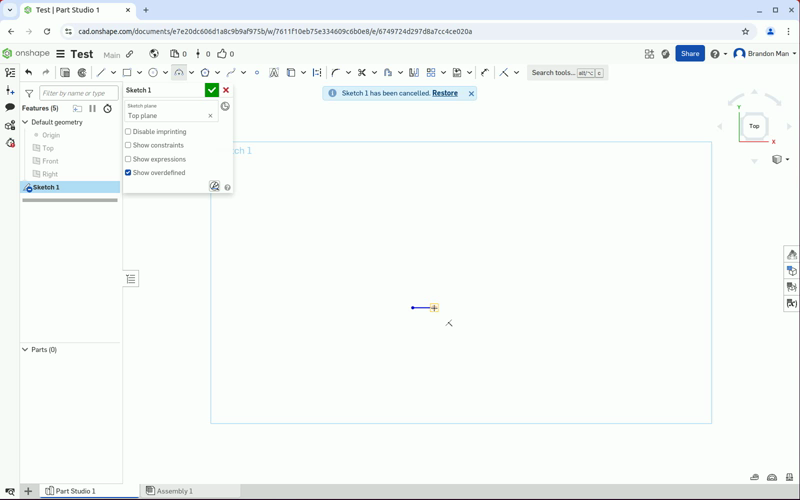
mouse_move(434, 258)
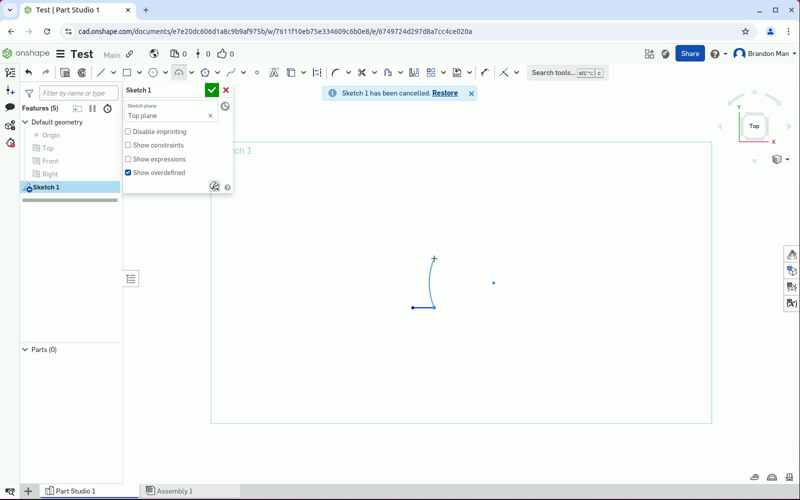
click(434, 258)
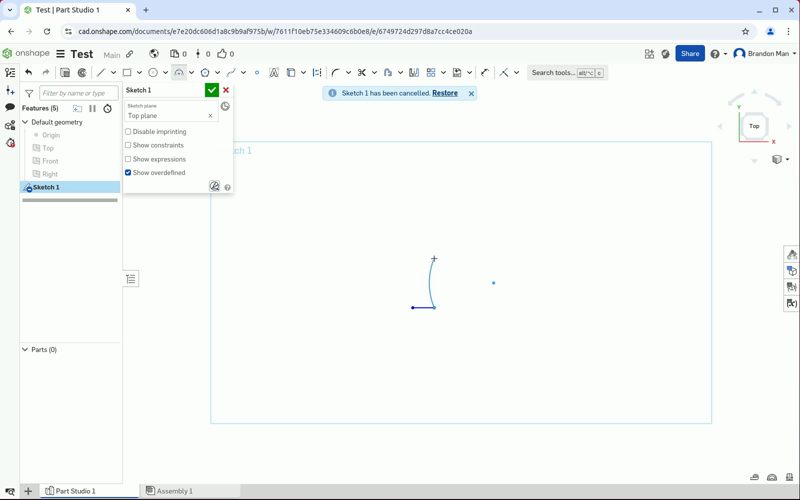
mouse_move(424, 282)
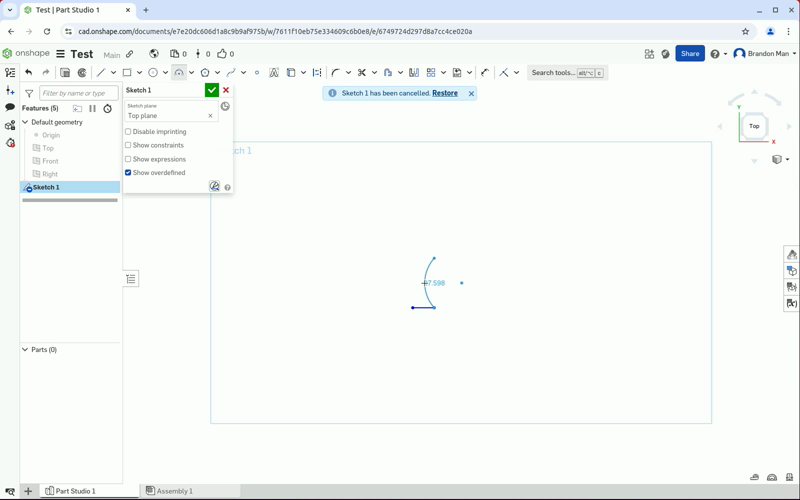
click(424, 282)
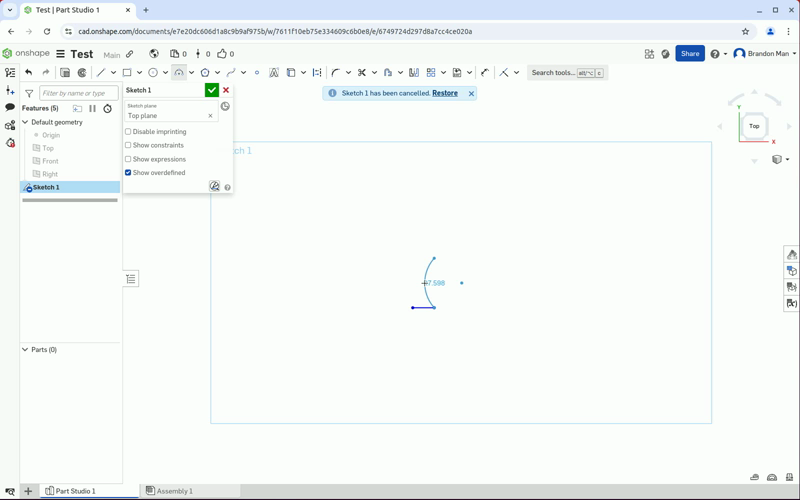
key_up(shift)
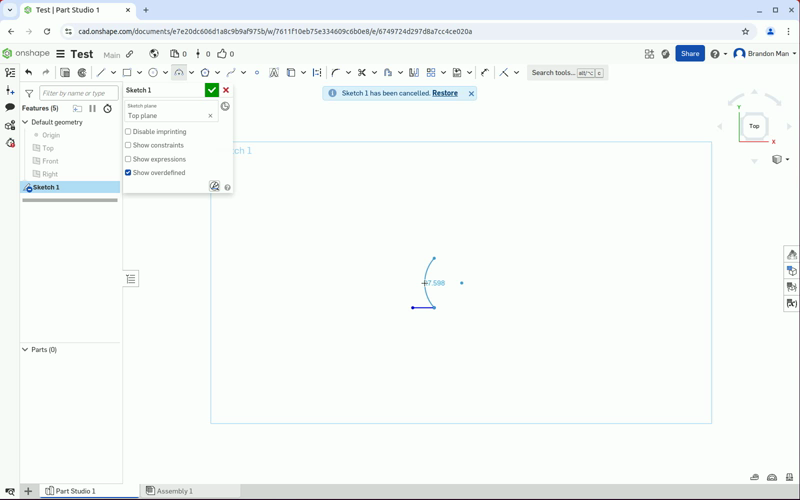
key(esc)
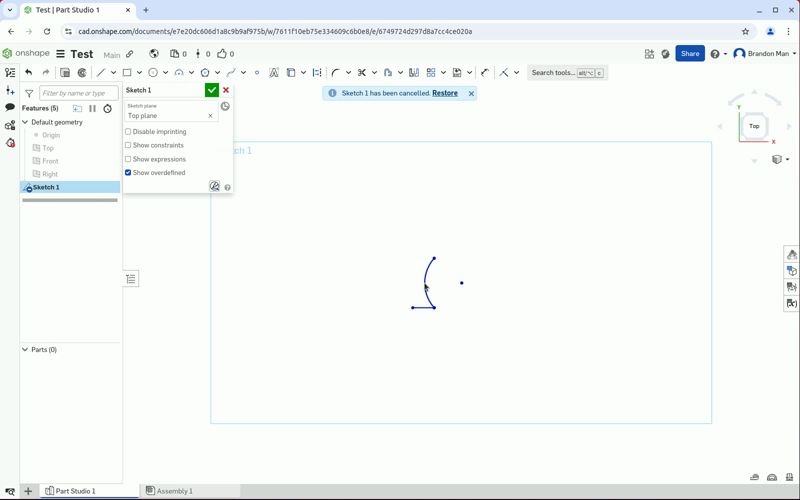
key(l)
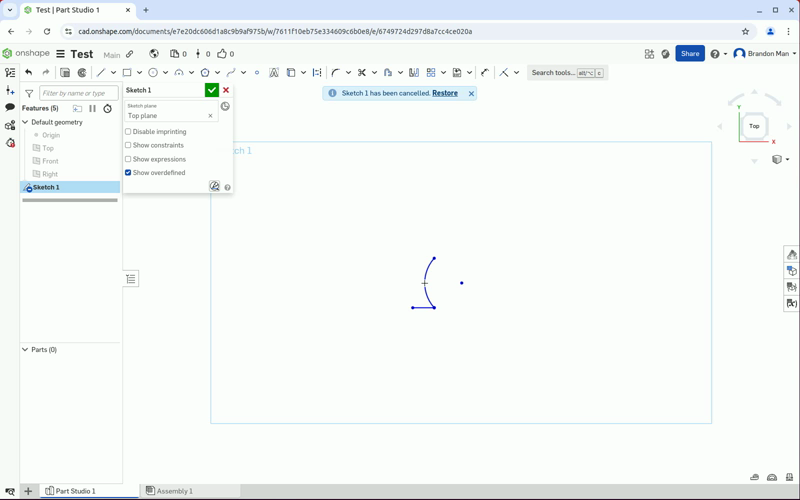
mouse_move(434, 258)
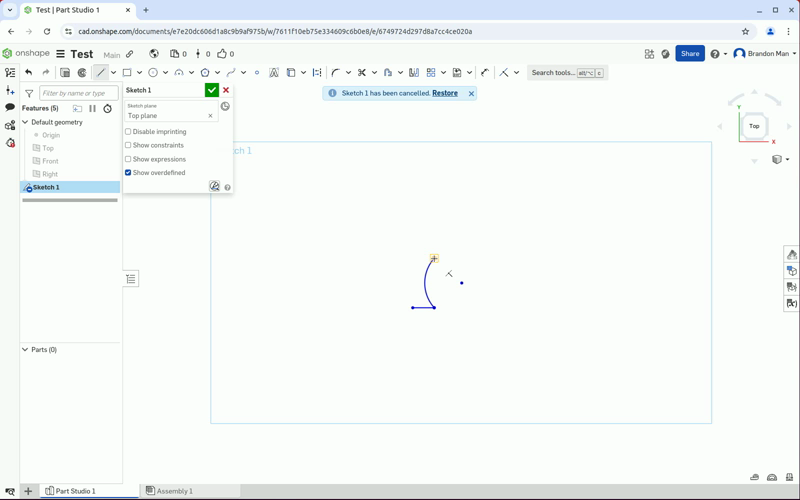
click(434, 258)
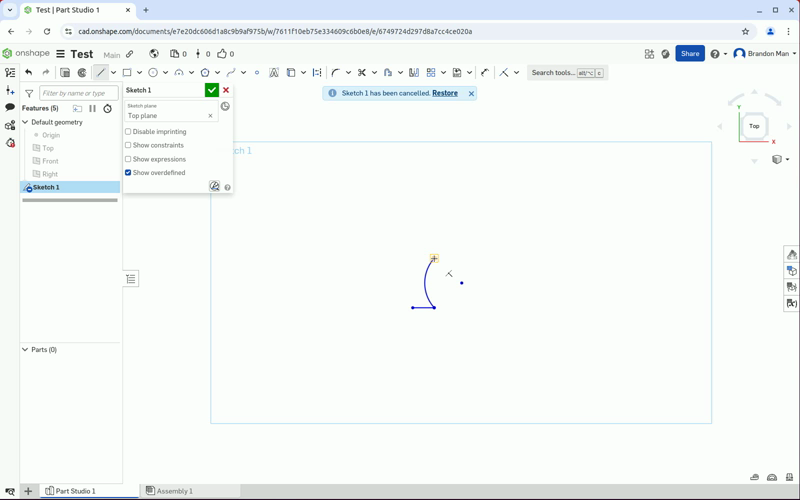
key_down(shift)
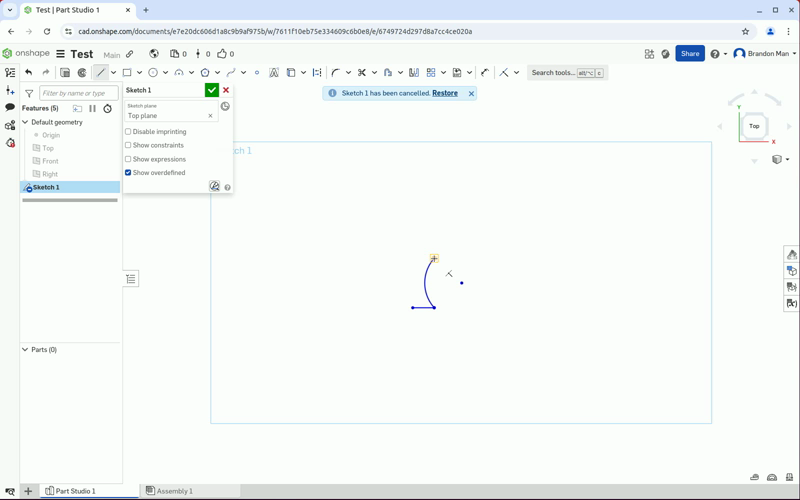
mouse_move(464, 258)
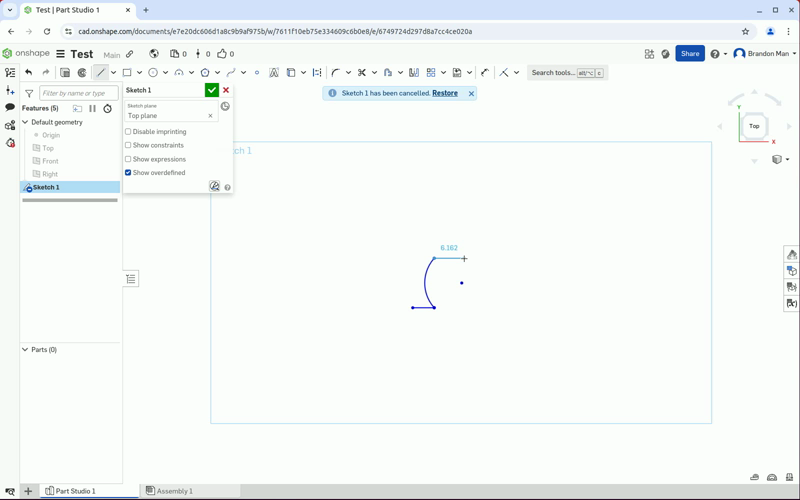
mouse_move(412, 258)
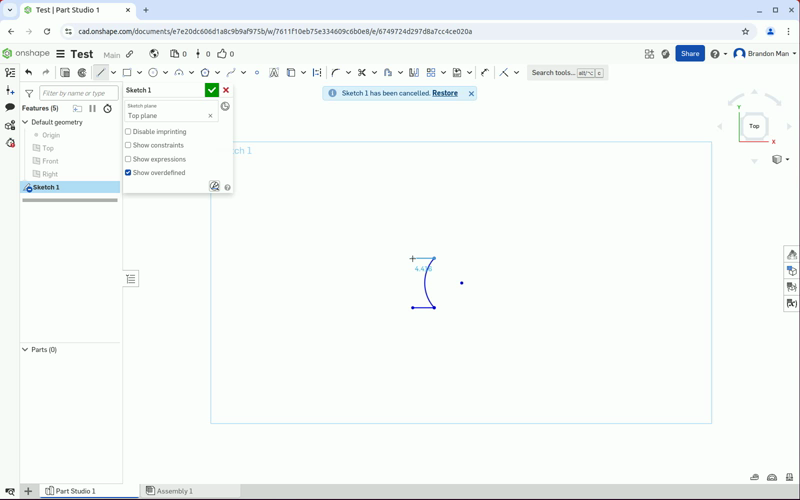
click(412, 258)
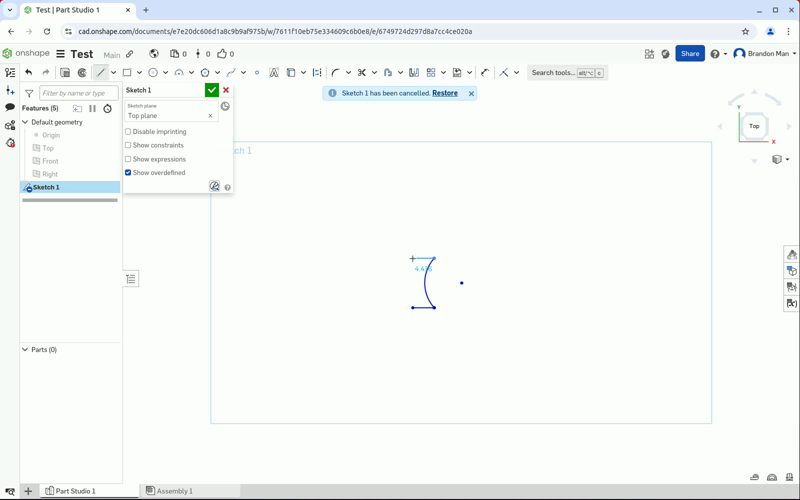
key_up(shift)
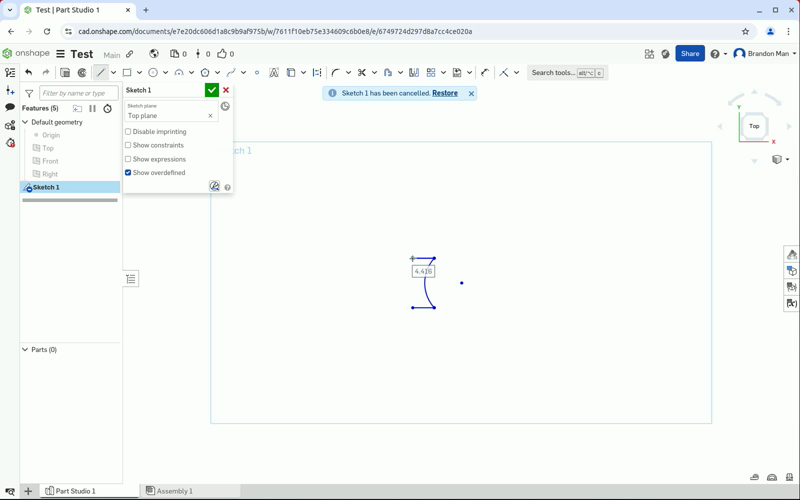
key(esc)
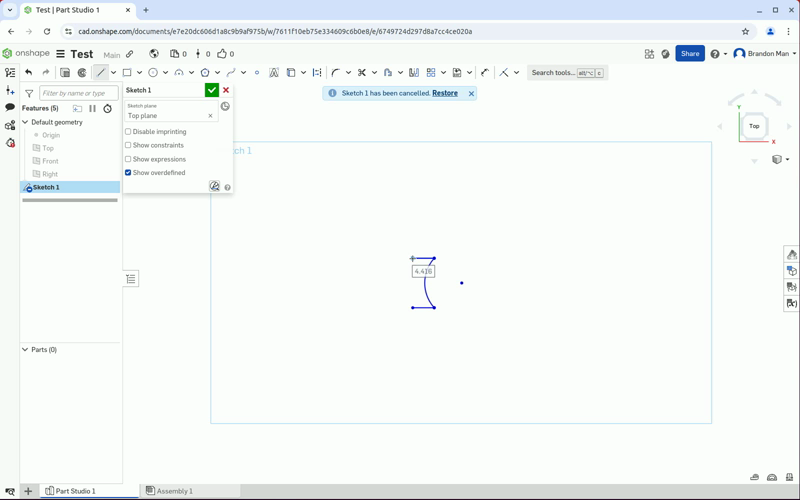
key(a)
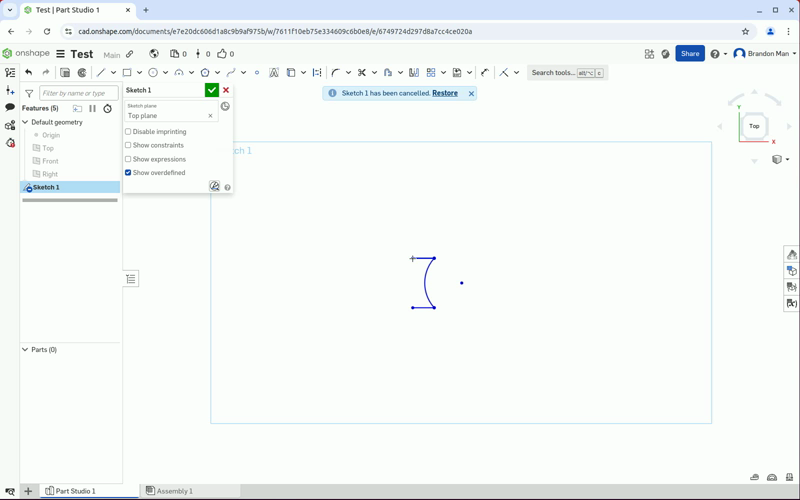
mouse_move(412, 258)
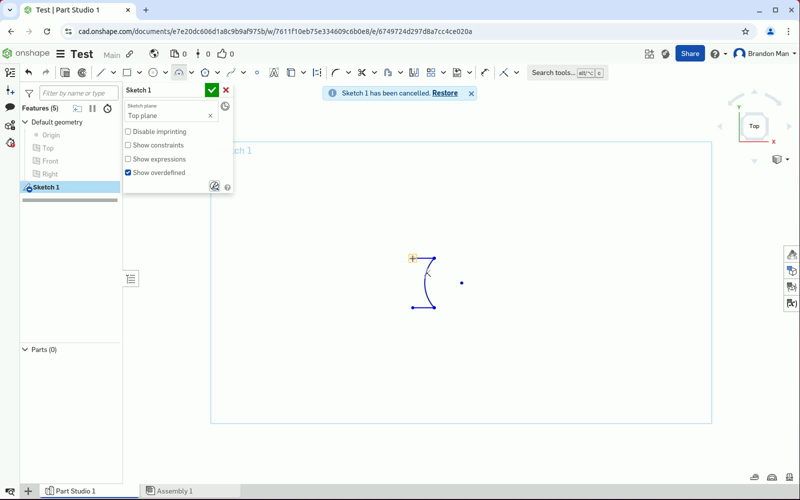
click(412, 258)
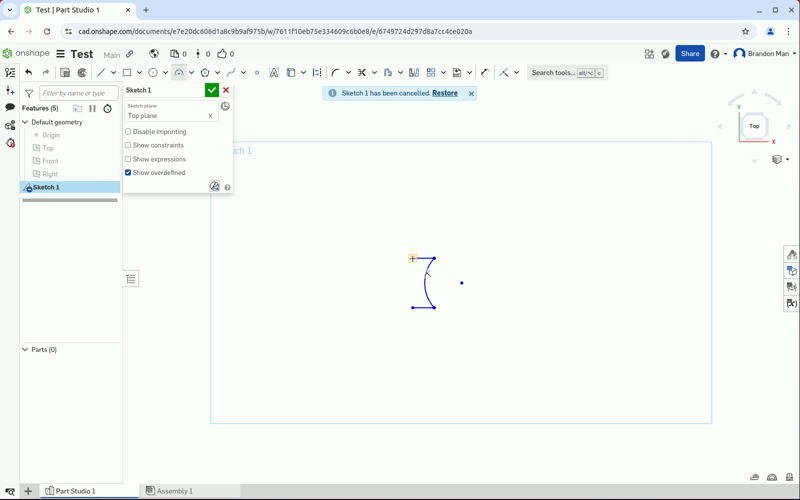
mouse_move(412, 307)
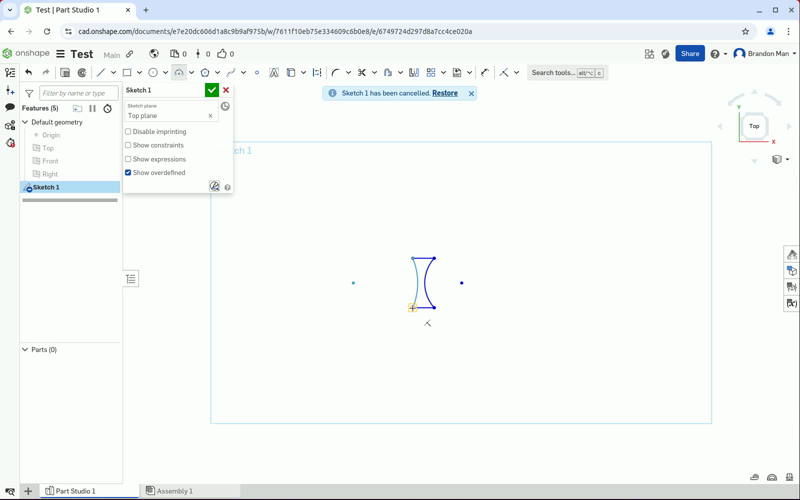
click(412, 307)
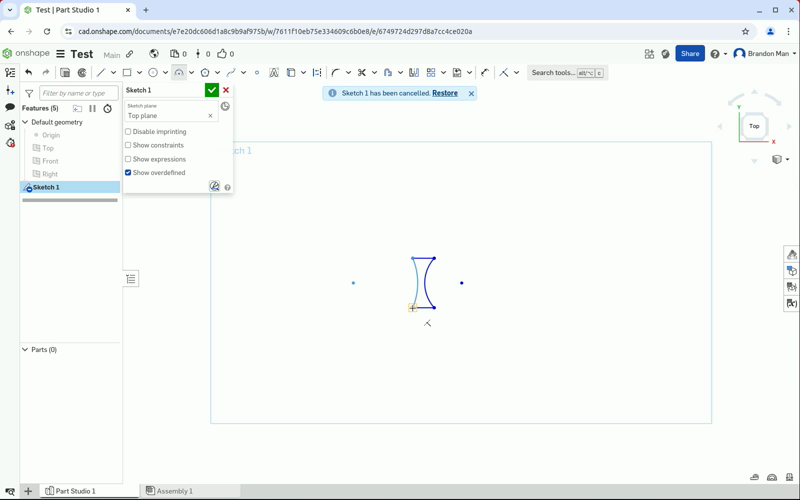
key_down(shift)
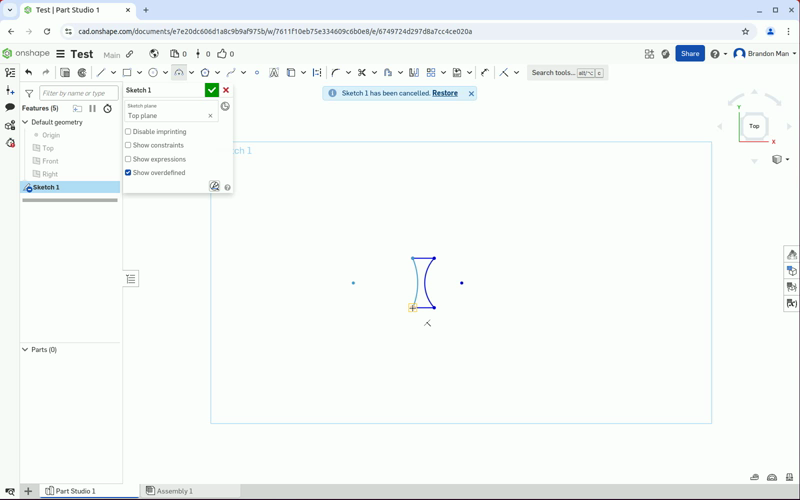
mouse_move(347, 282)
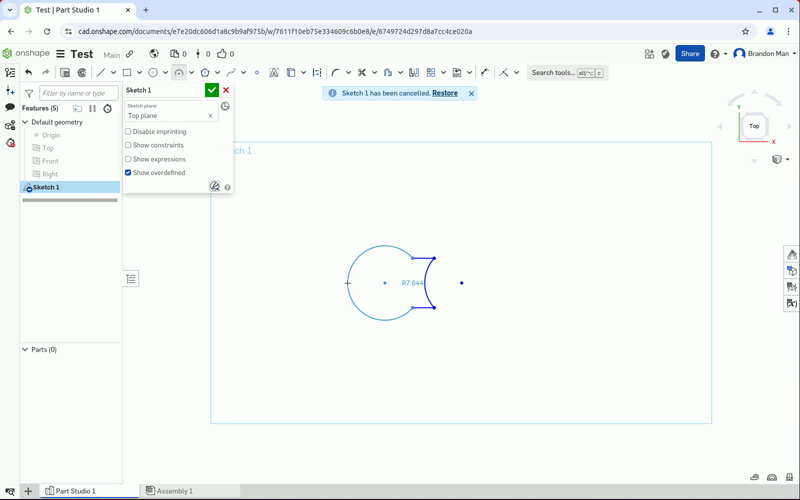
click(347, 282)
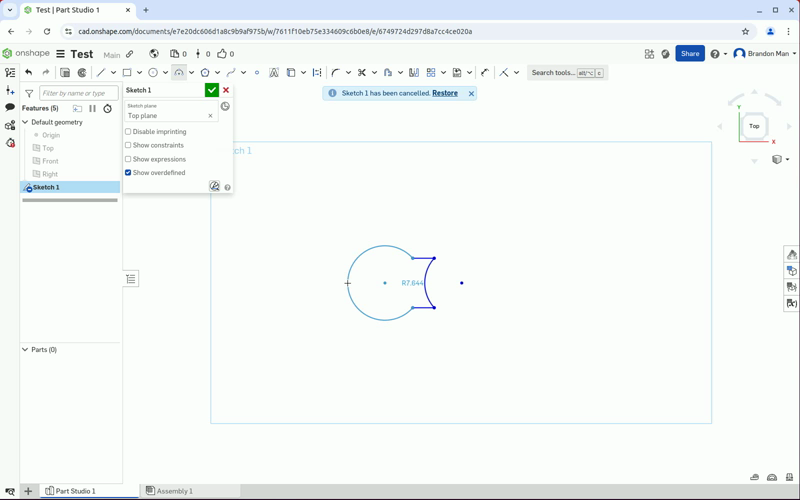
key_up(shift)
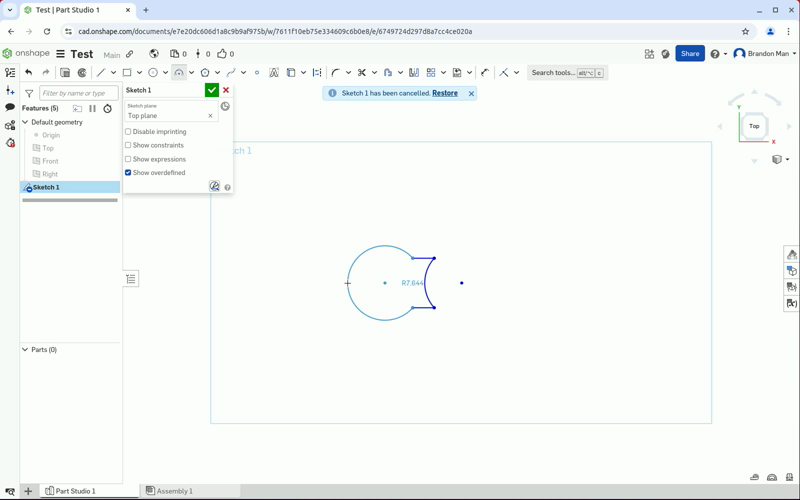
key(esc)
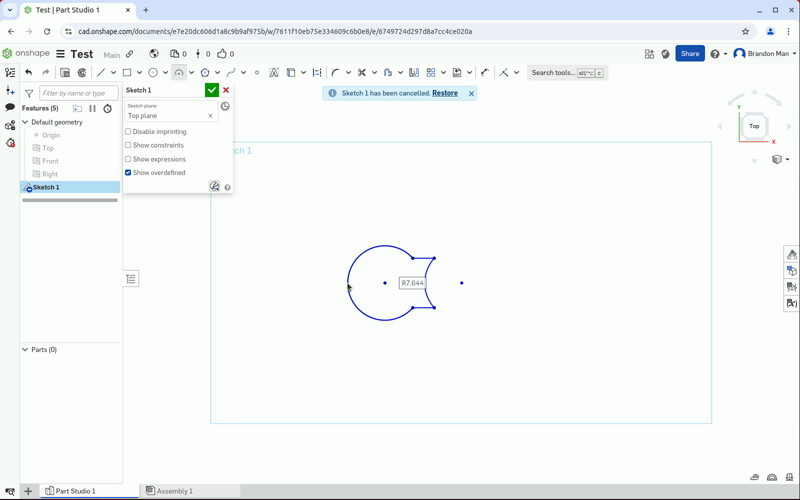
key(c)
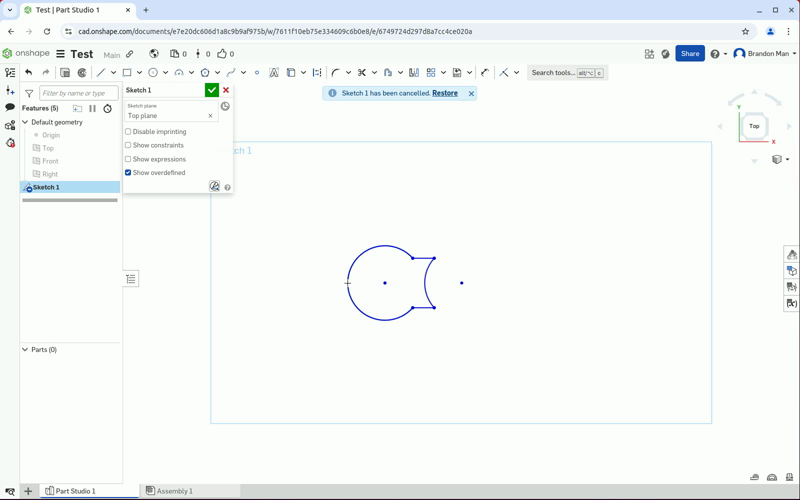
key_down(shift)
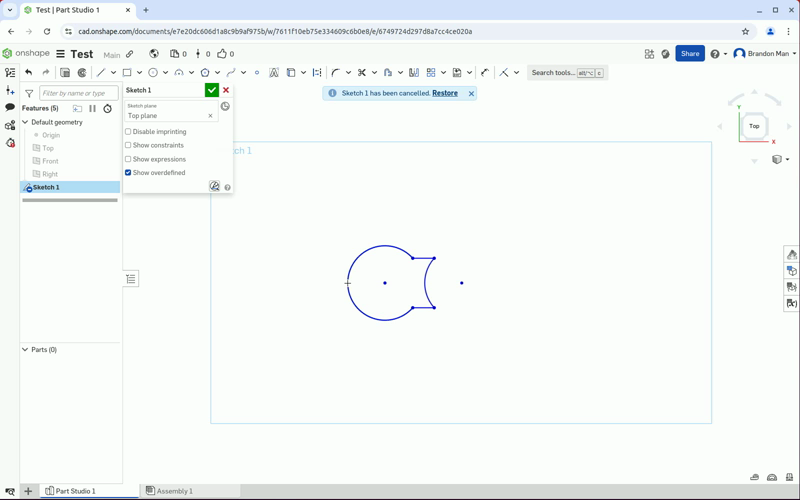
mouse_move(384, 282)
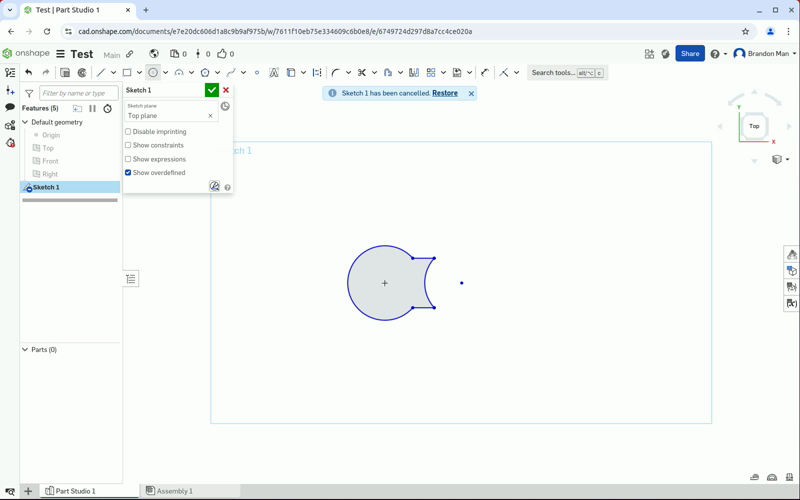
click(384, 282)
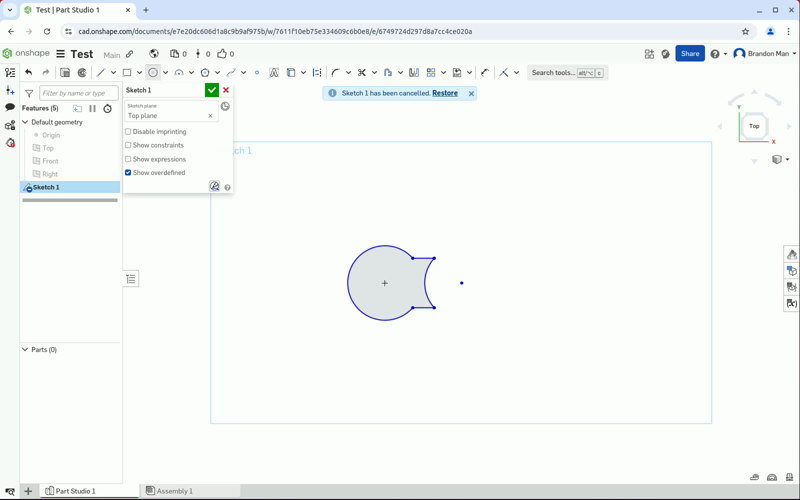
key_up(shift)
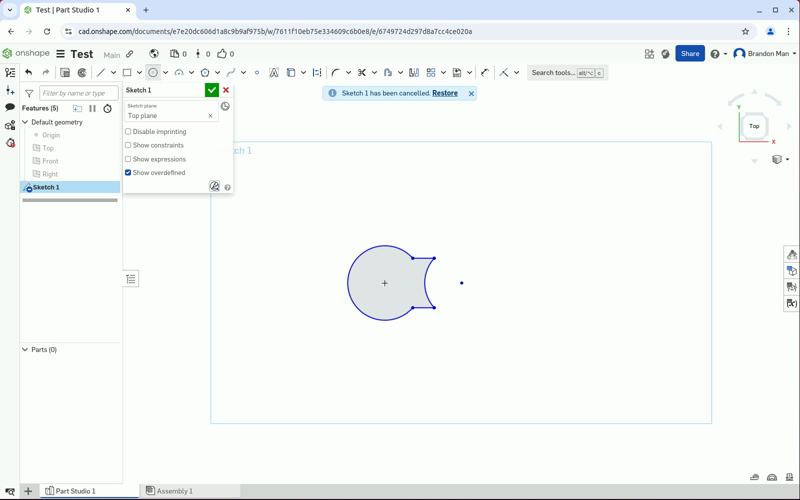
mouse_move(416, 282)
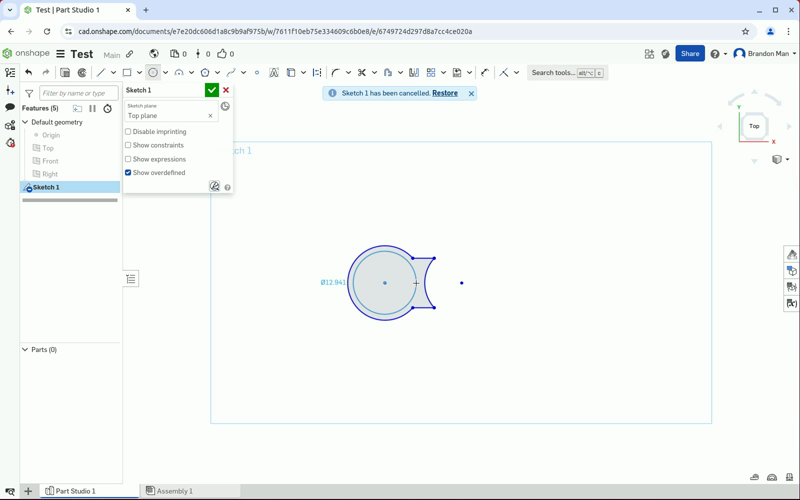
click(416, 282)
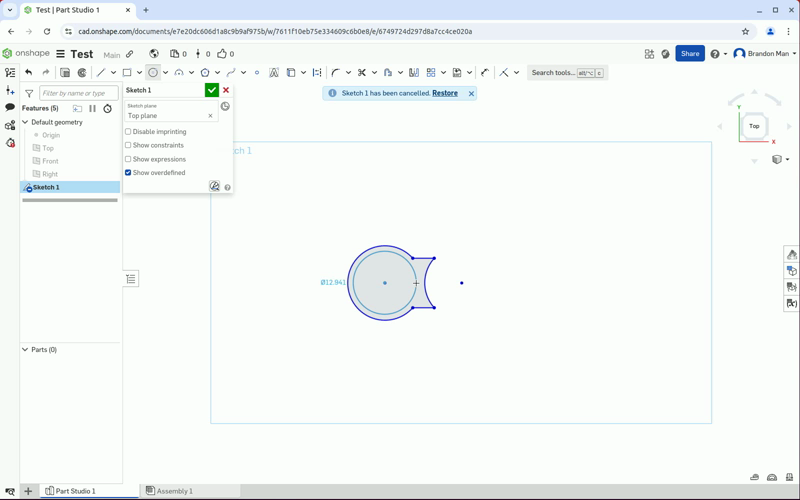
key(esc)
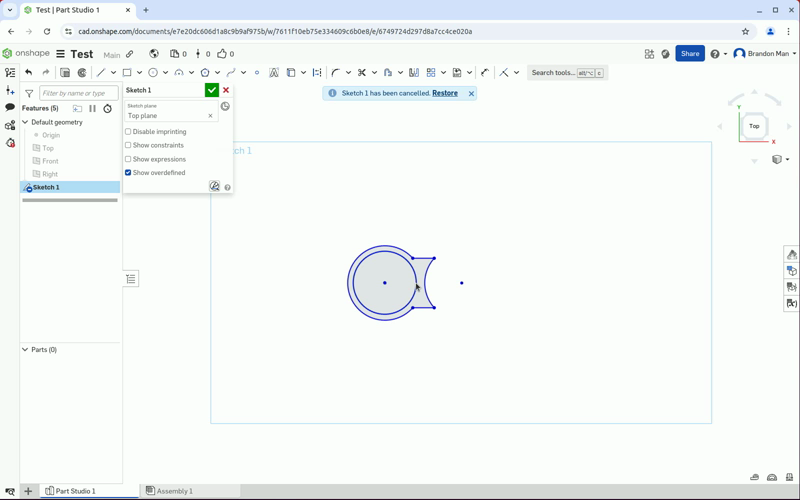
mouse_move(372, 315)
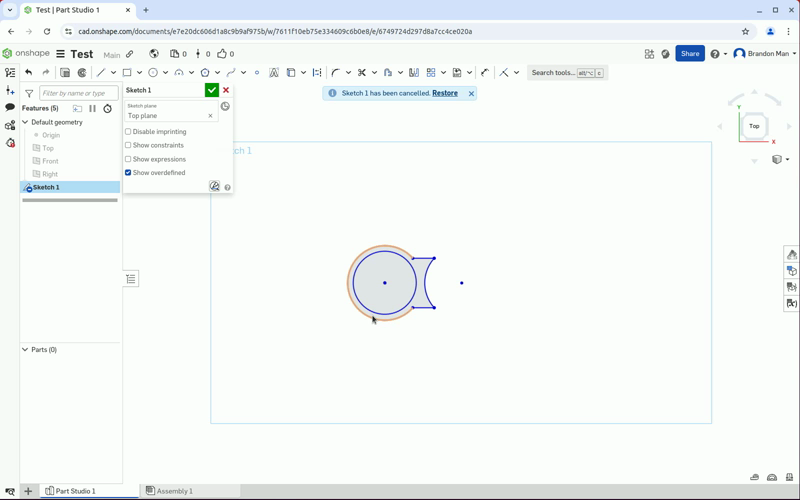
scroll(6)
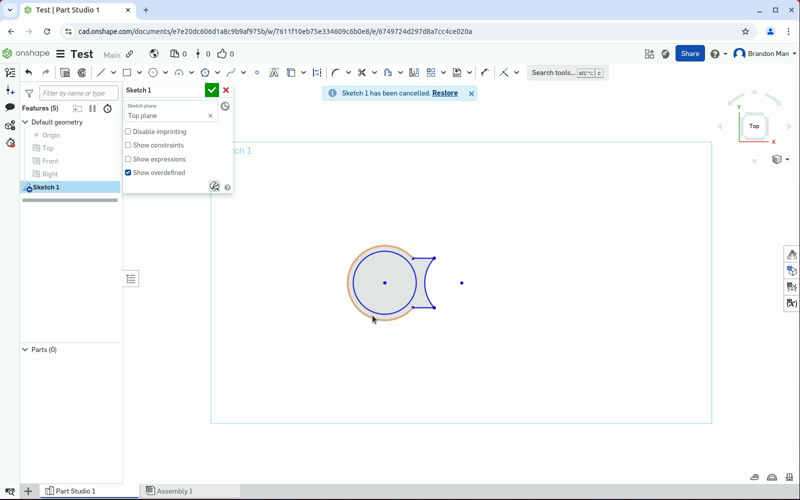
scroll(6)
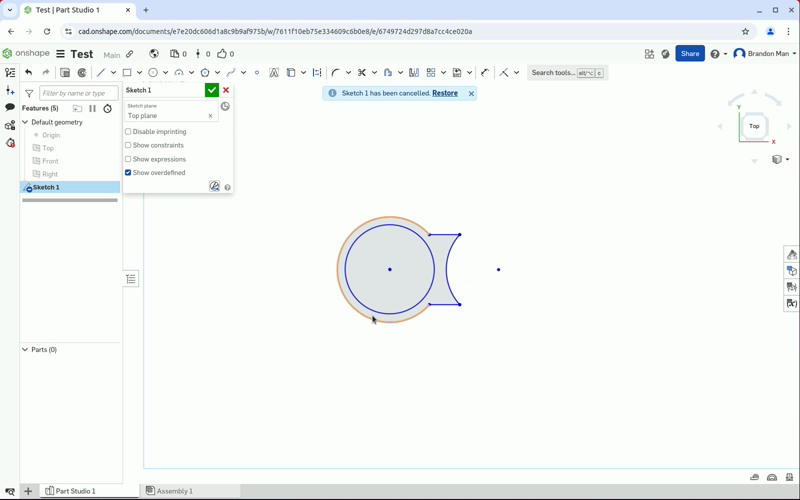
scroll(6)
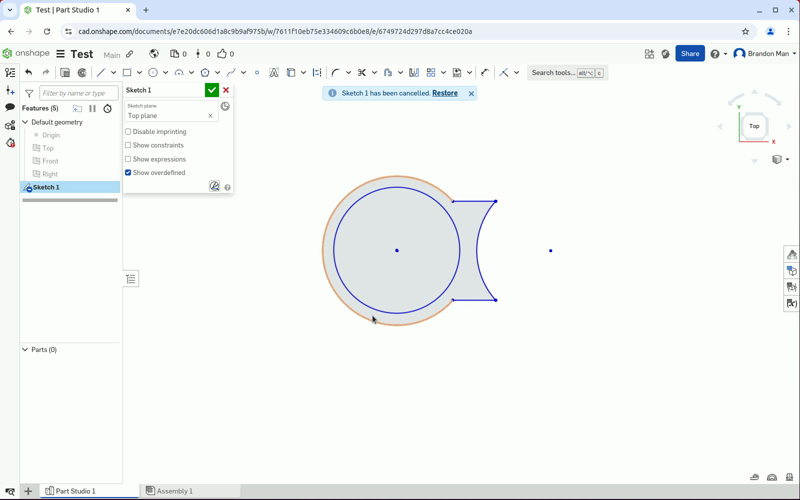
scroll(6)
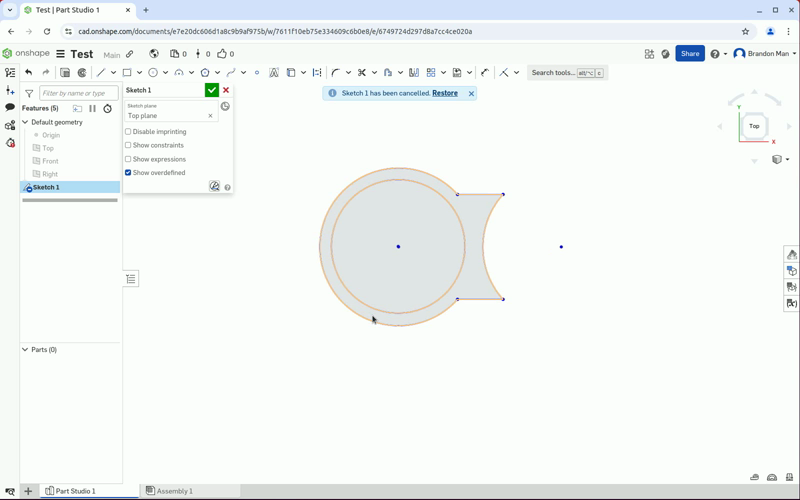
scroll(6)
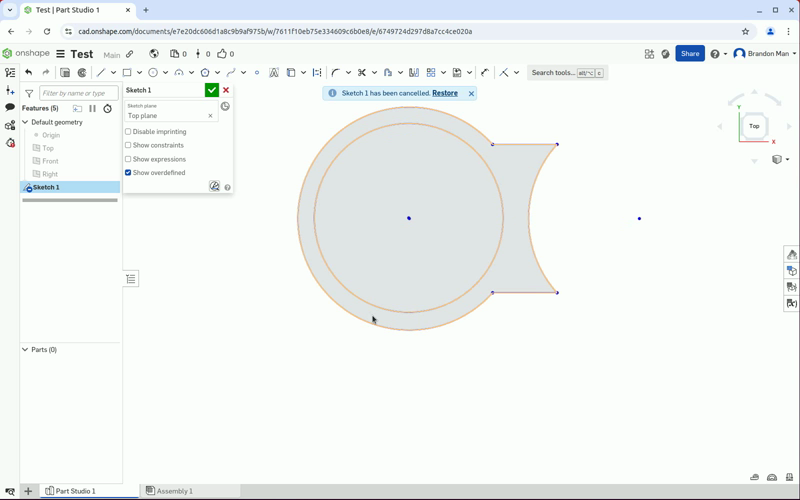
scroll(6)
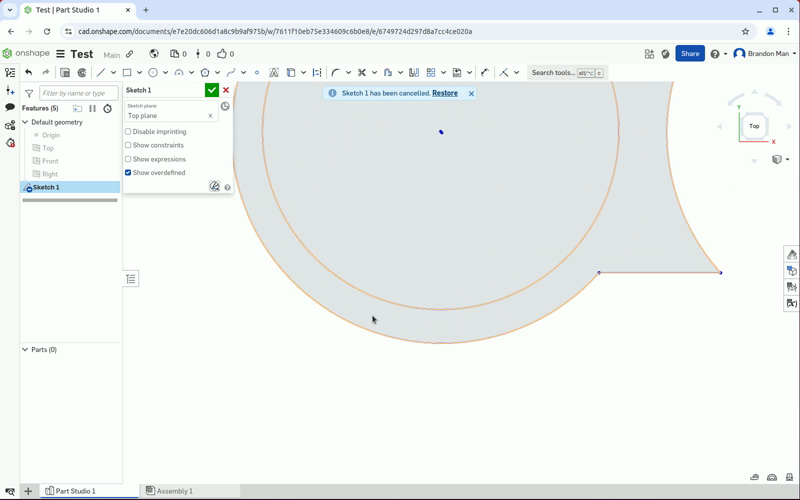
scroll(6)
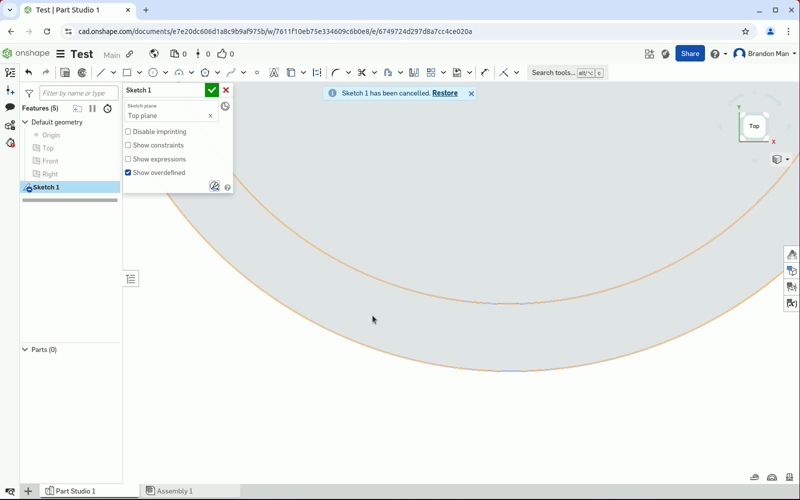
click(372, 315)
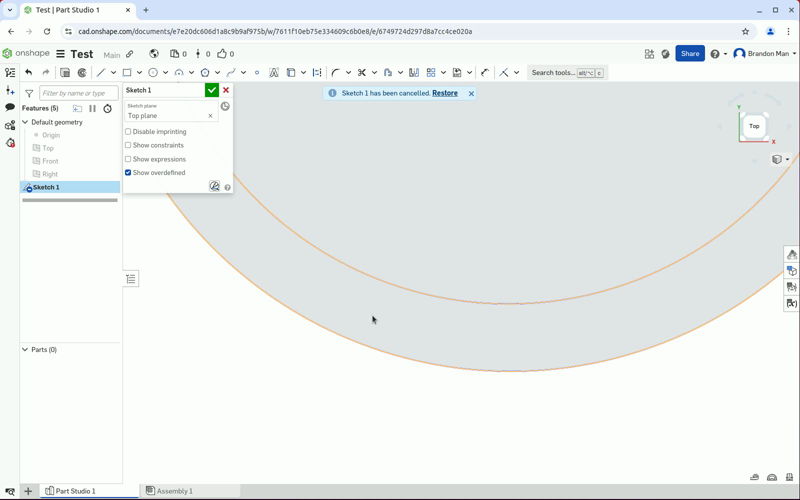
scroll(-6)
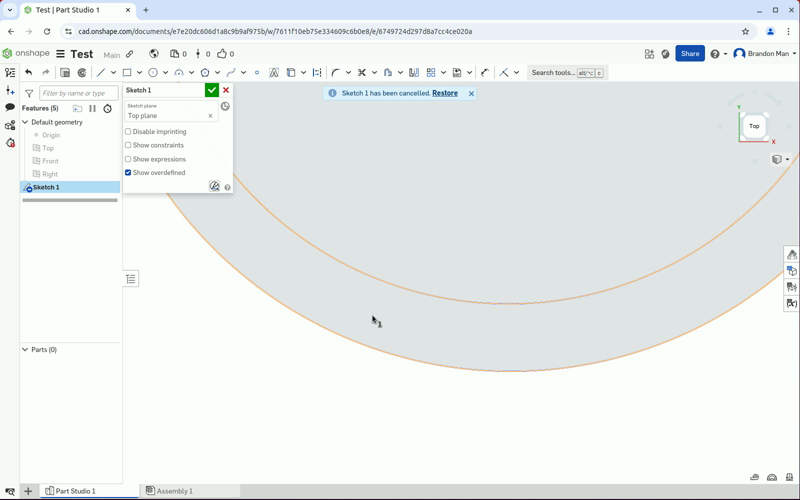
scroll(-6)
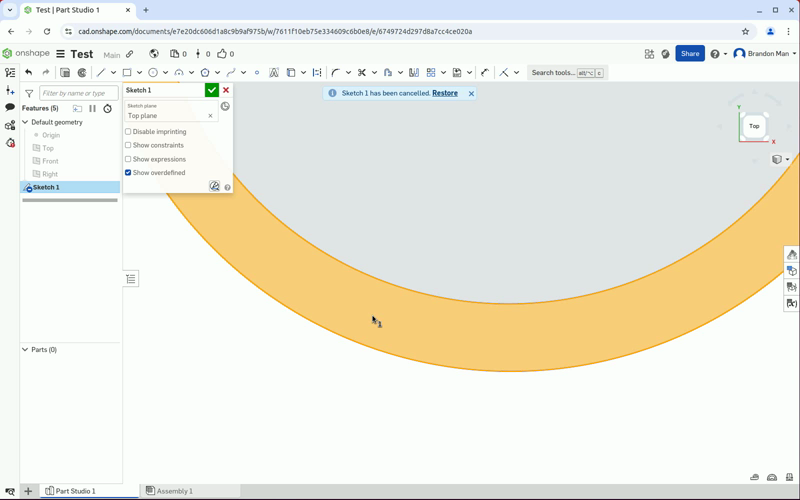
scroll(-6)
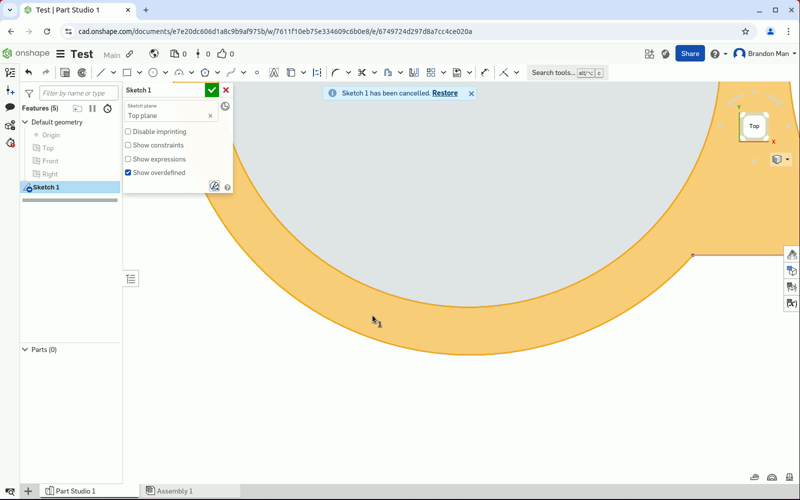
scroll(-6)
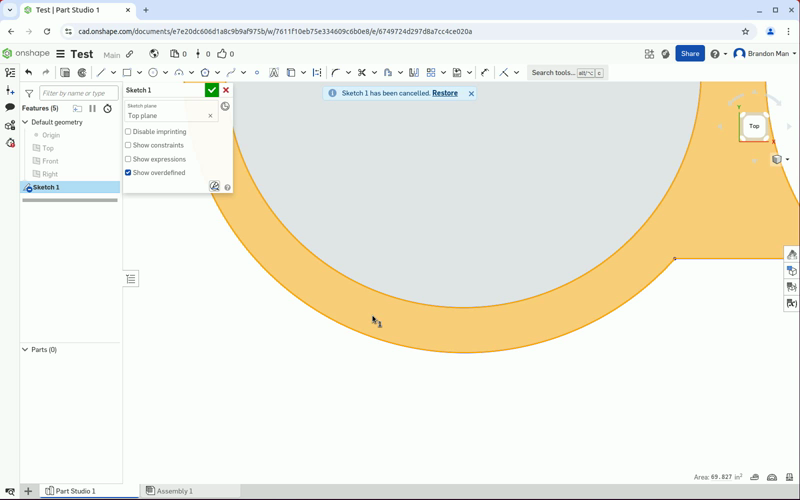
scroll(-6)
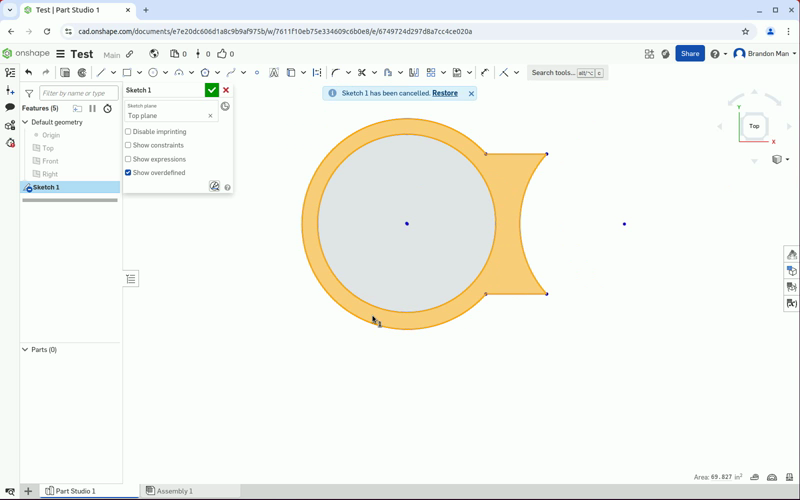
scroll(-6)
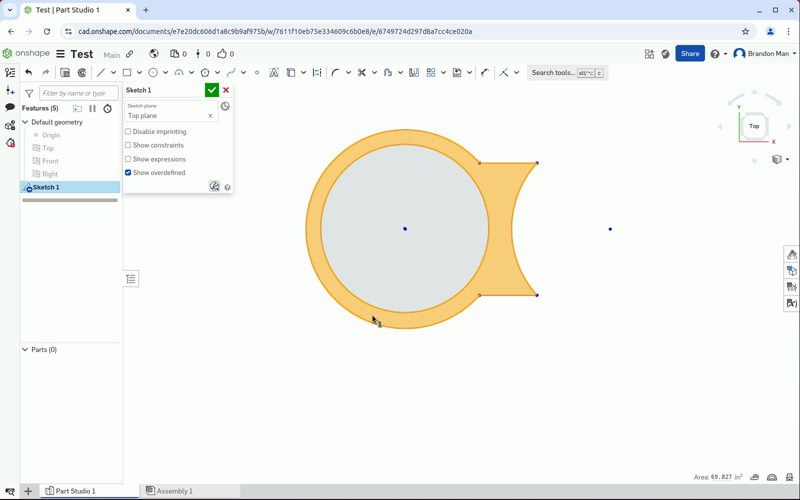
scroll(-6)
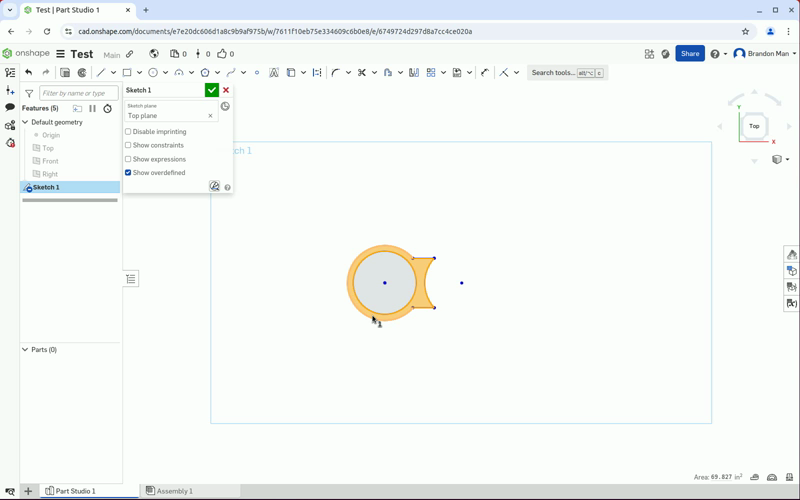
mouse_move(73, 352)
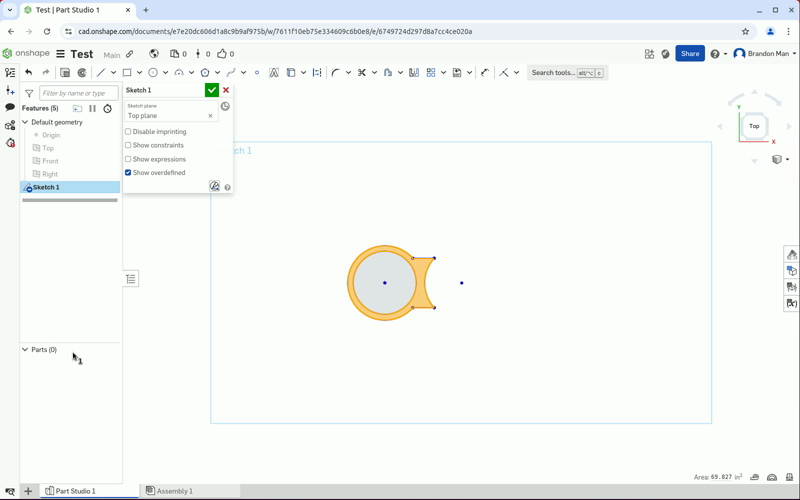
key(shift+y)
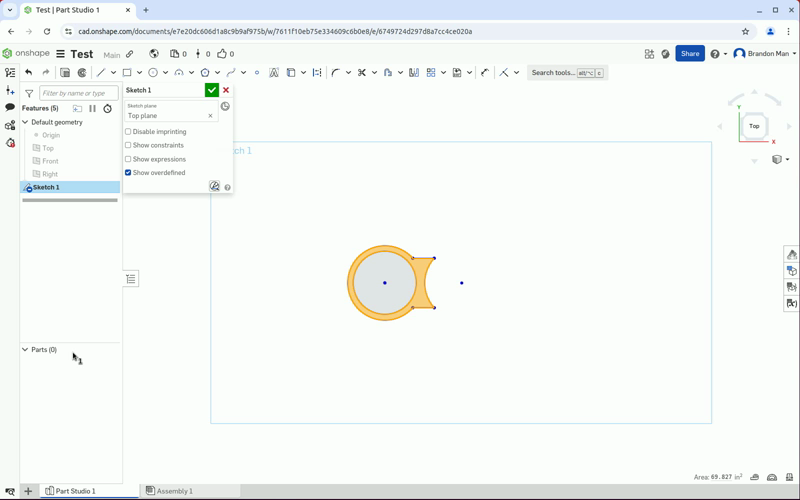
key(shift+e)
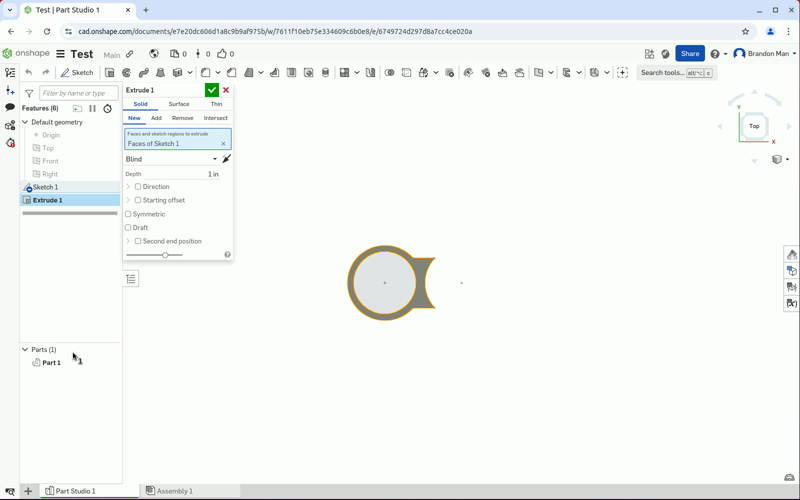
mouse_move(143, 106)
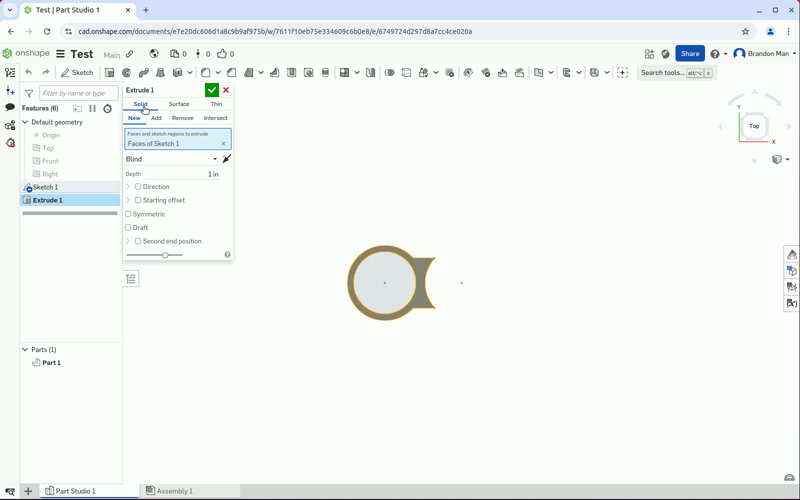
click(143, 106)
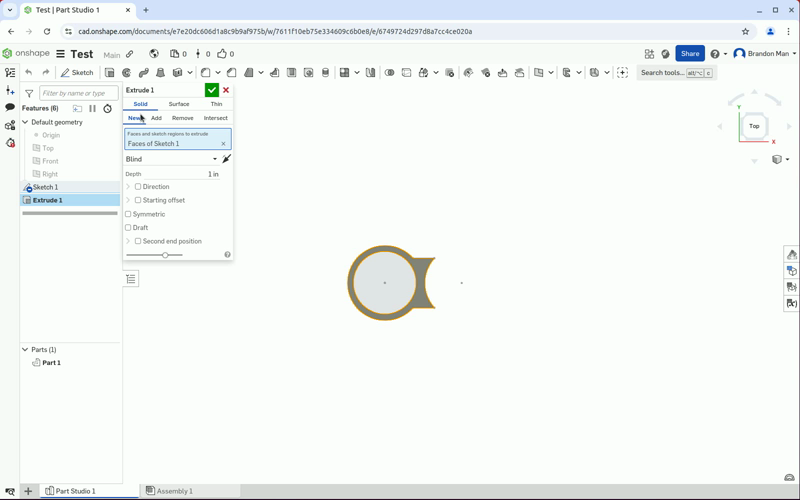
mouse_move(137, 120)
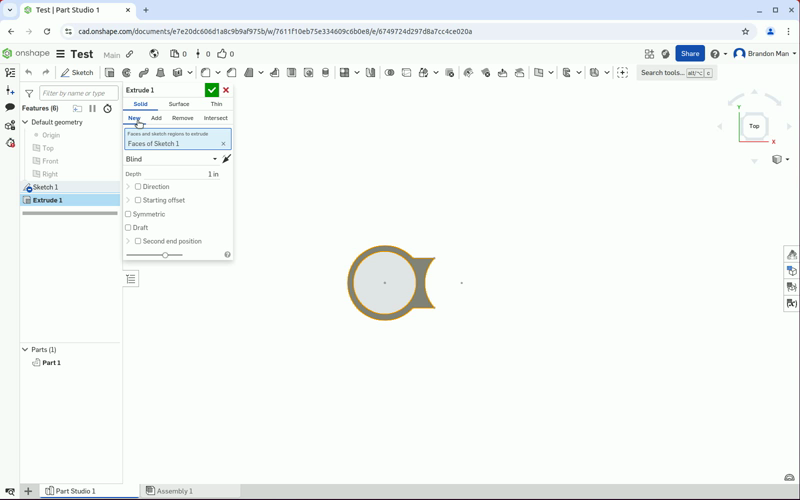
click(137, 120)
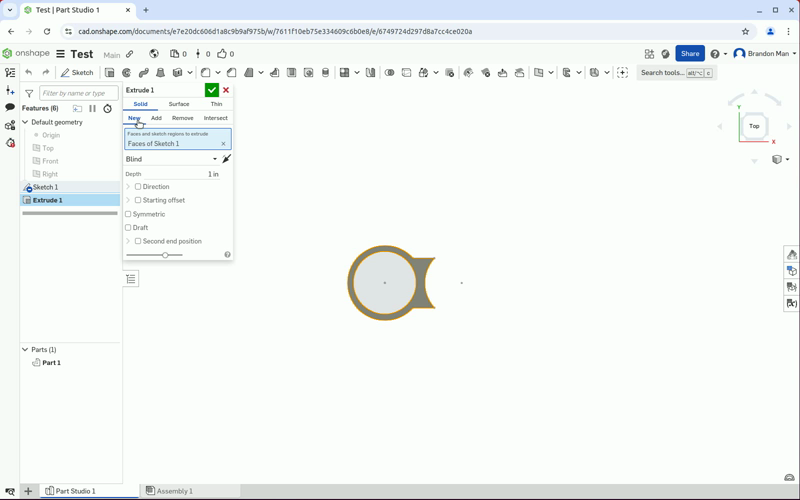
key(tab, 4)
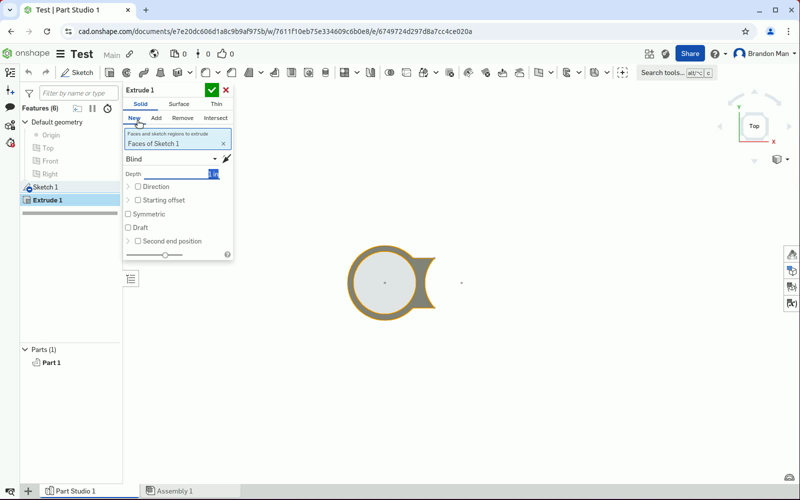
text(4.092)
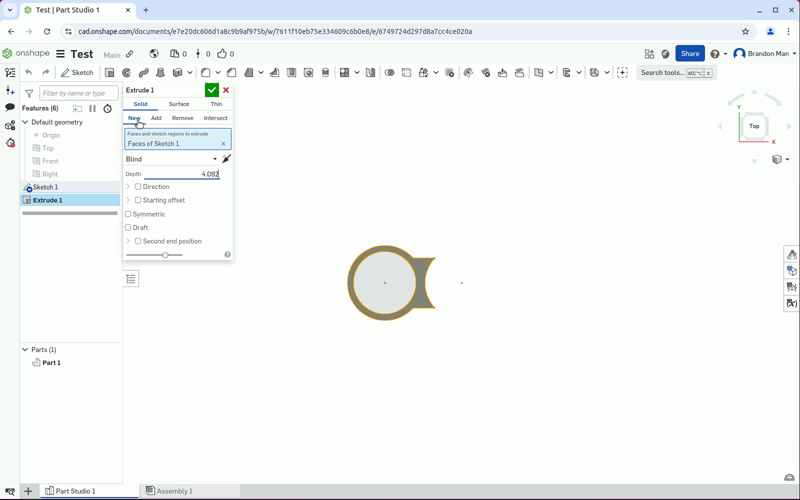
key(enter)
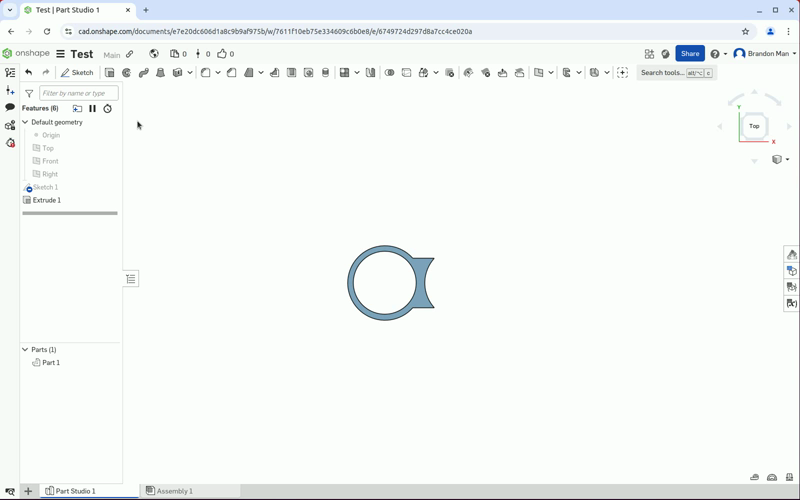
key(shift+h)
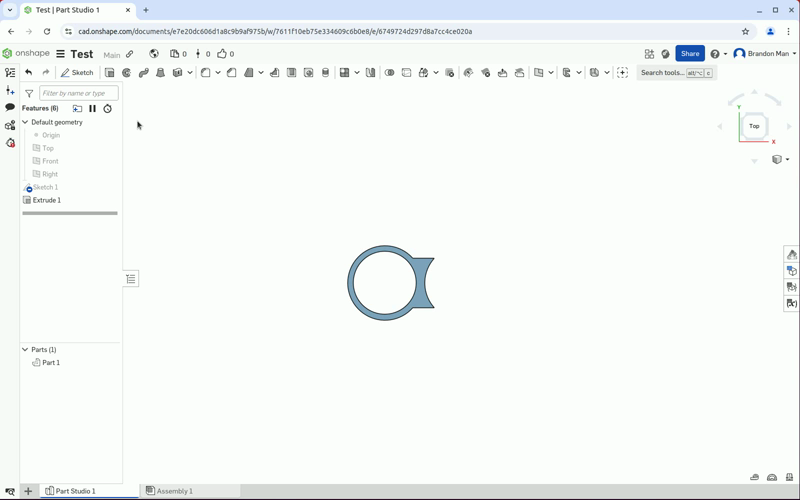
key(shift+h)
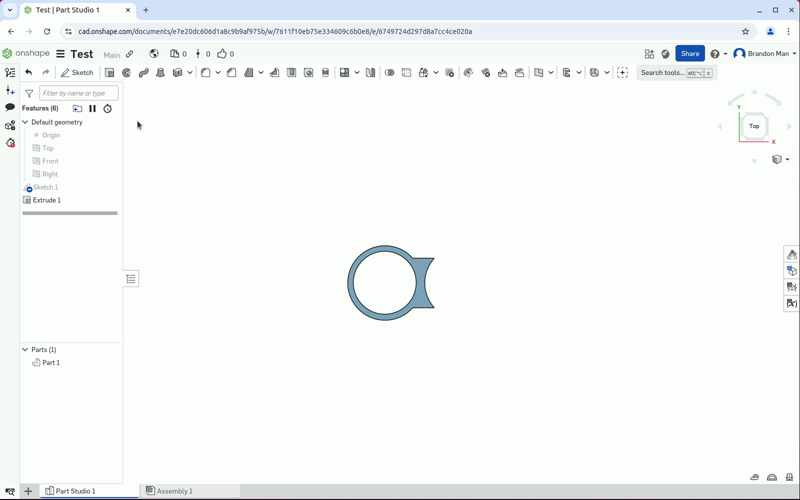
mouse_move(73, 189)
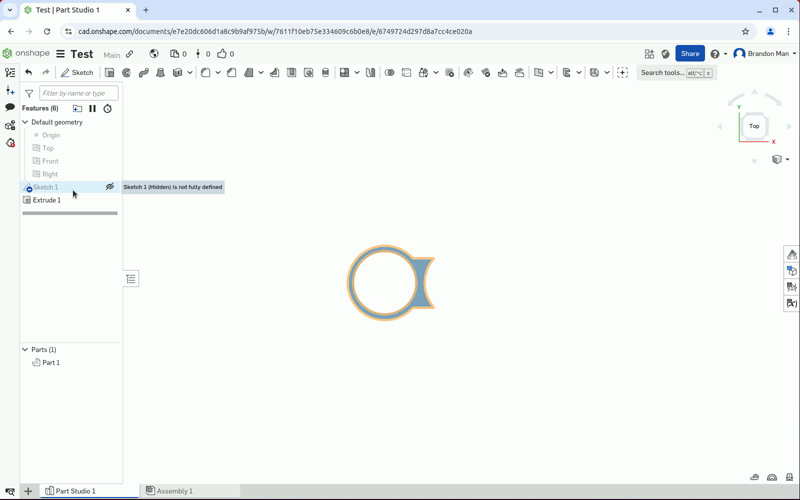
click(73, 189)
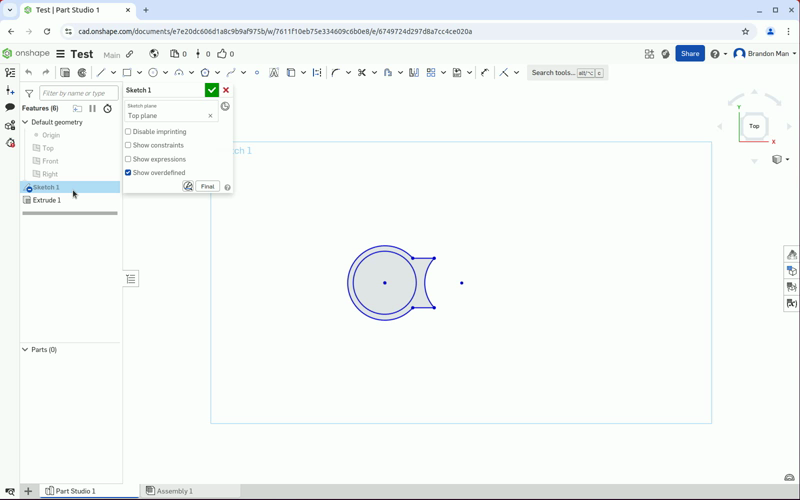
mouse_move(229, 92)
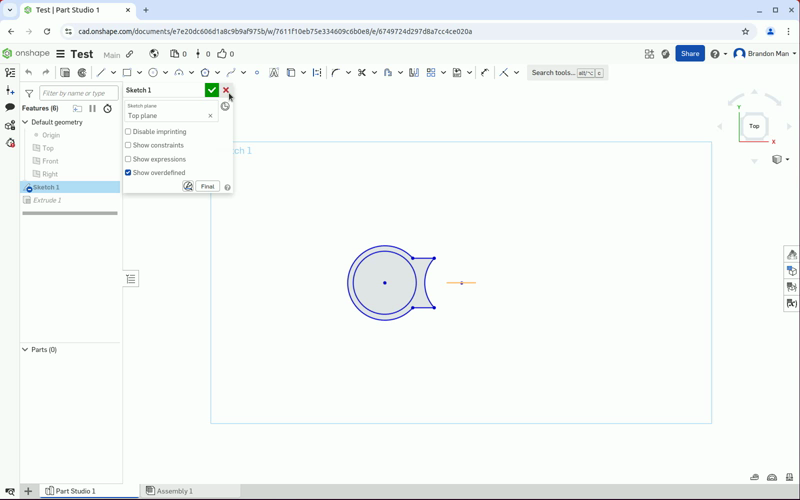
click(229, 92)
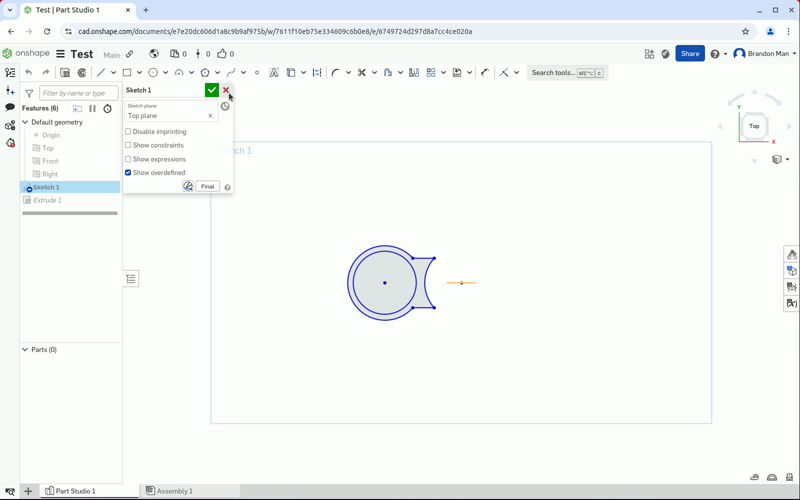
key(shift+s)
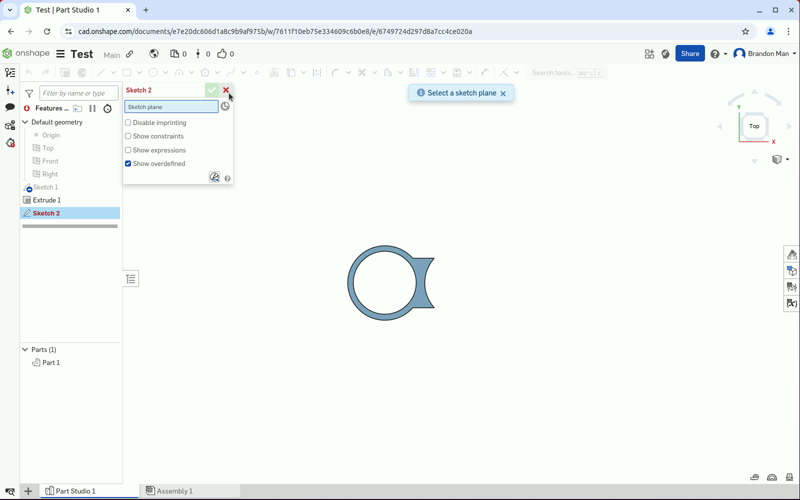
mouse_move(73, 150)
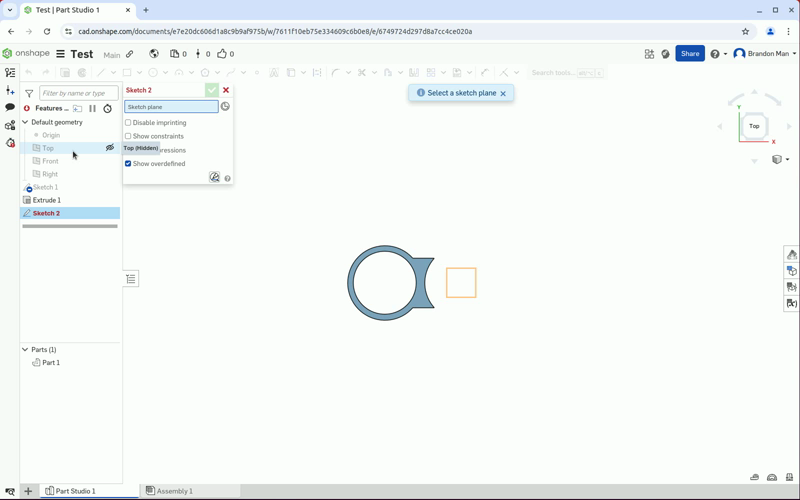
click(73, 150)
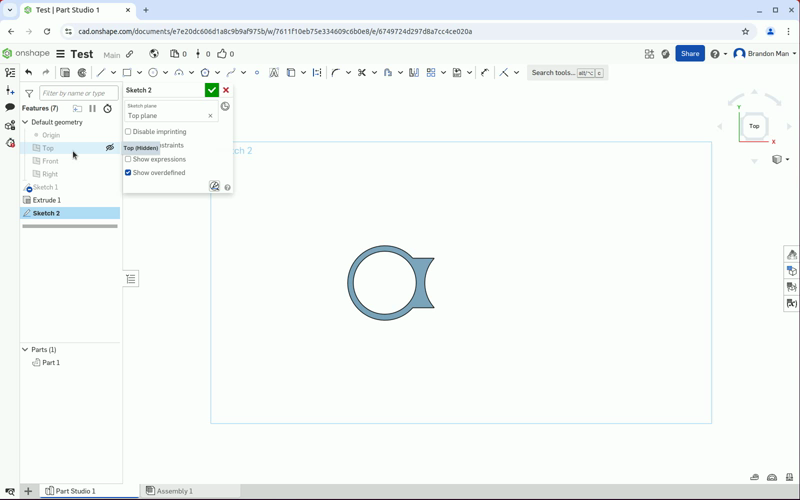
mouse_move(73, 352)
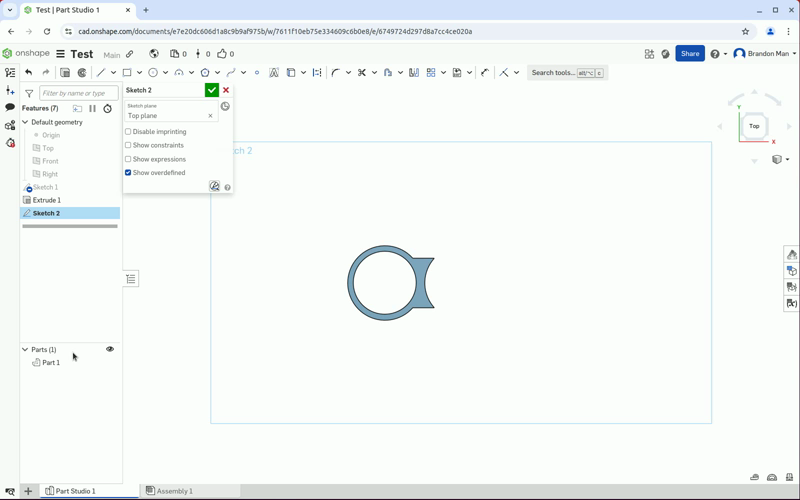
key(y)
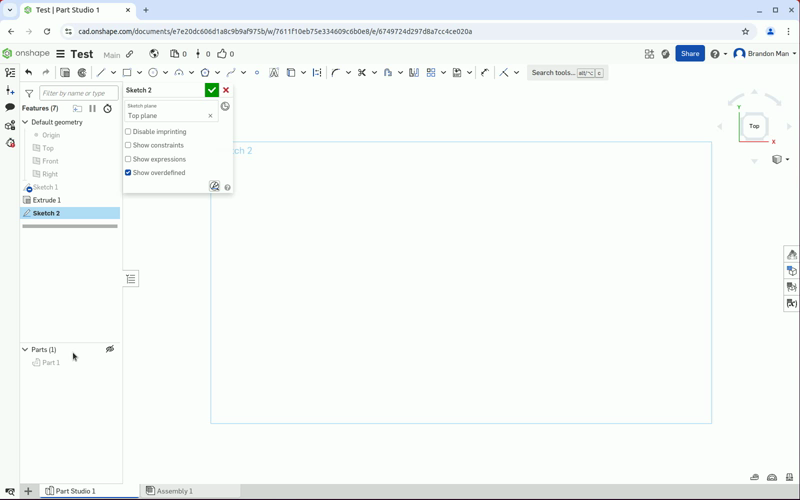
key(l)
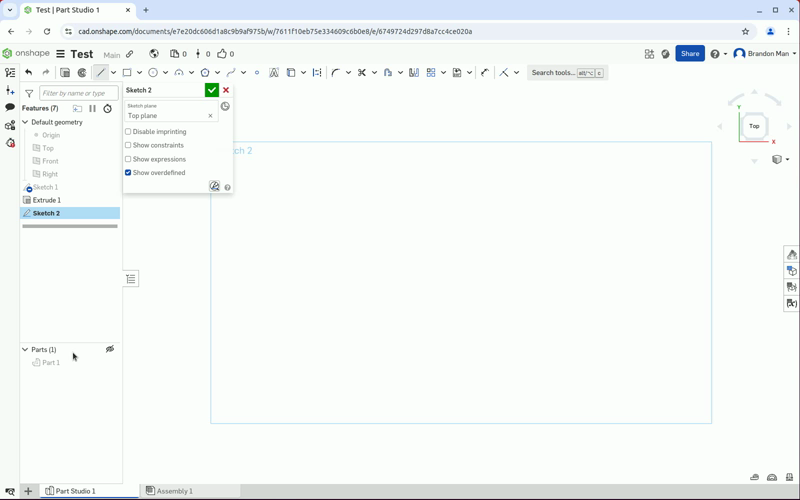
key_down(shift)
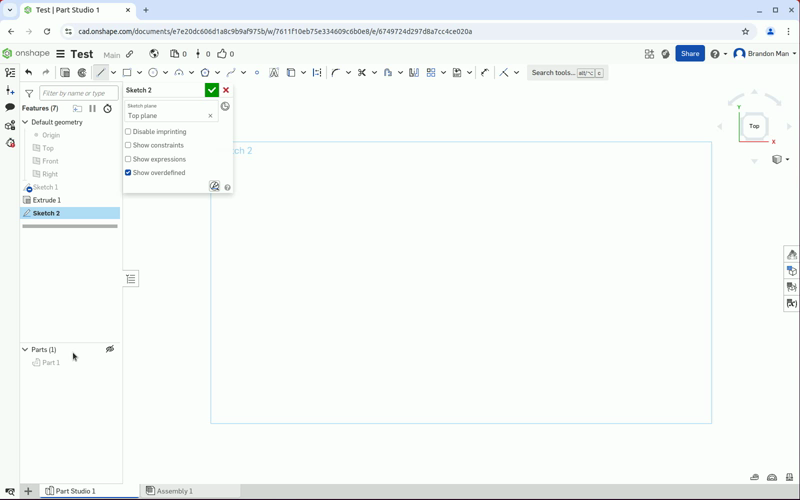
mouse_move(487, 307)
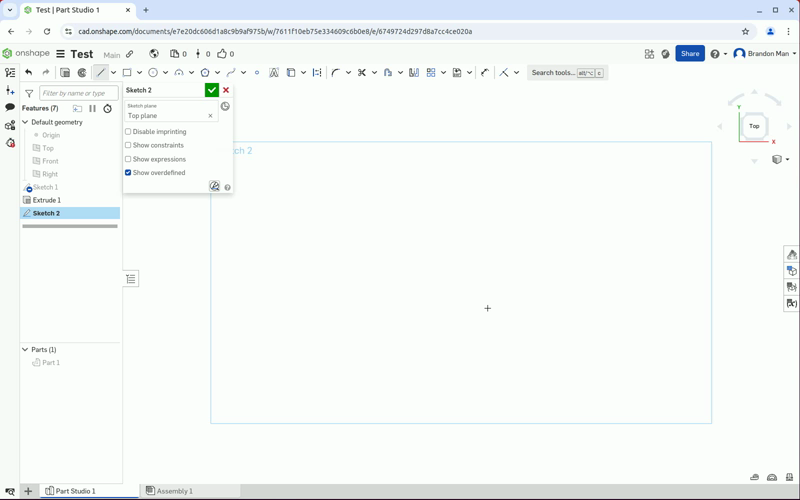
click(487, 307)
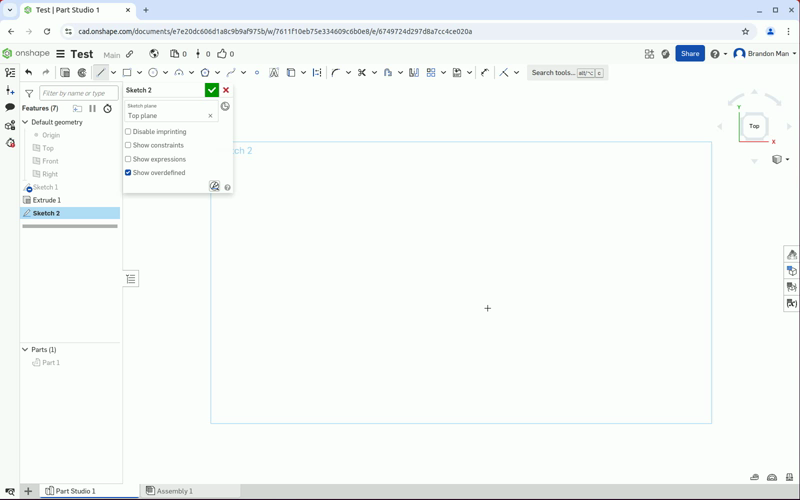
key_up(shift)
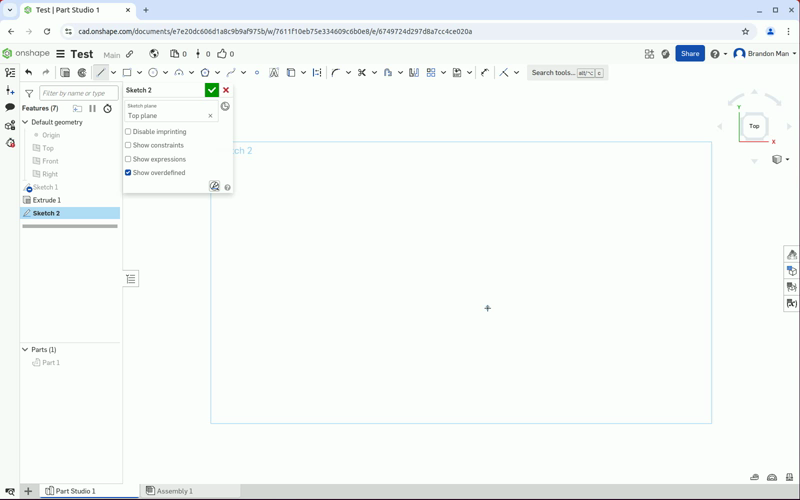
key_down(shift)
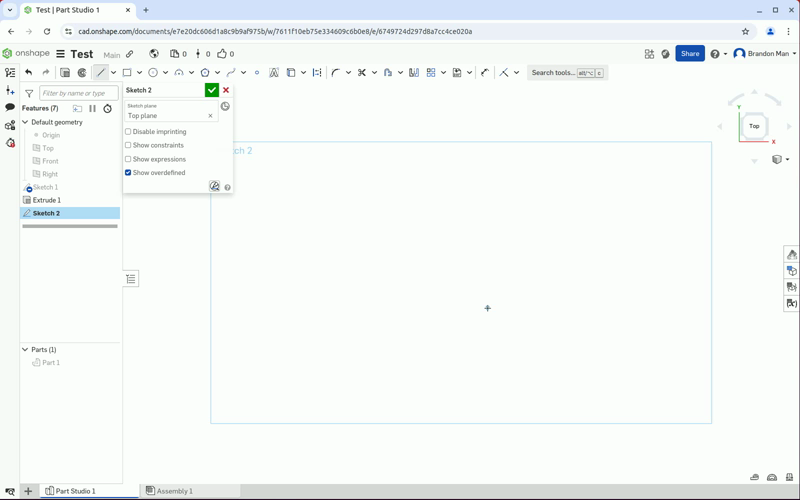
mouse_move(517, 307)
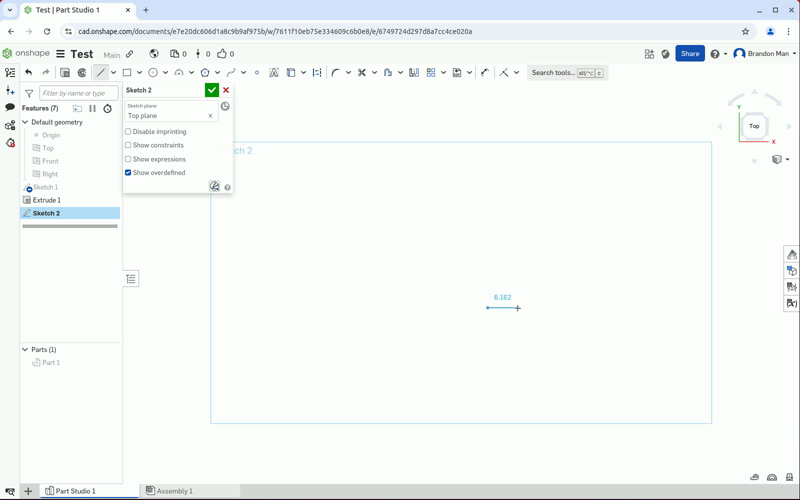
mouse_move(508, 307)
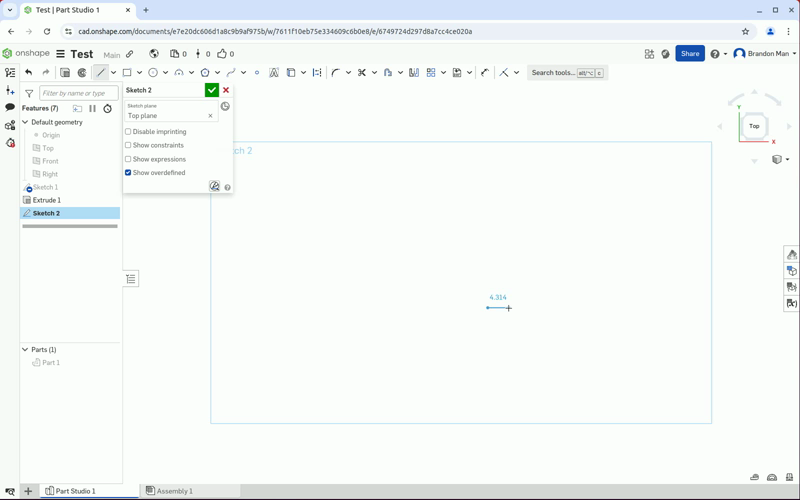
click(508, 307)
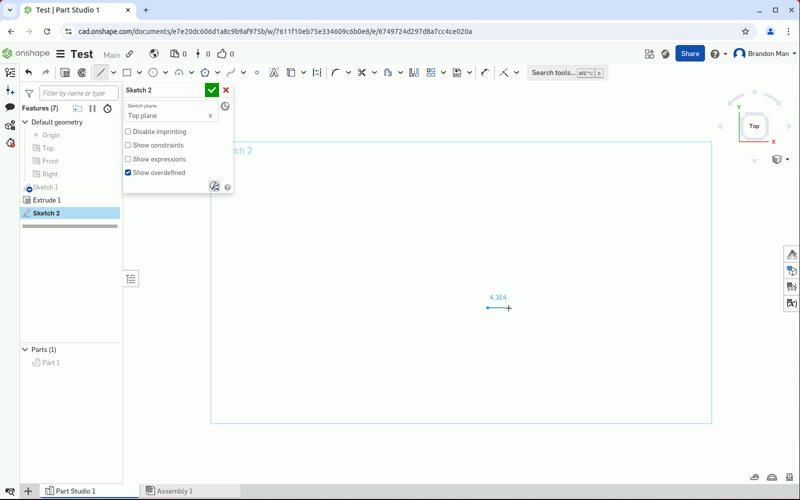
key_up(shift)
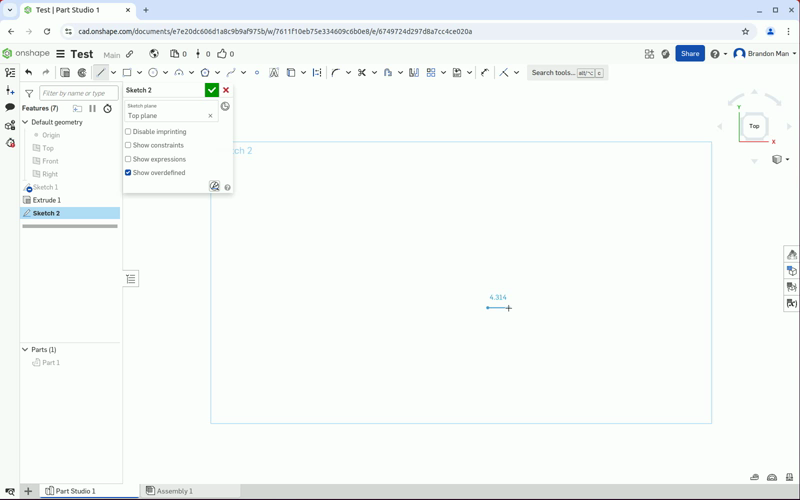
key(esc)
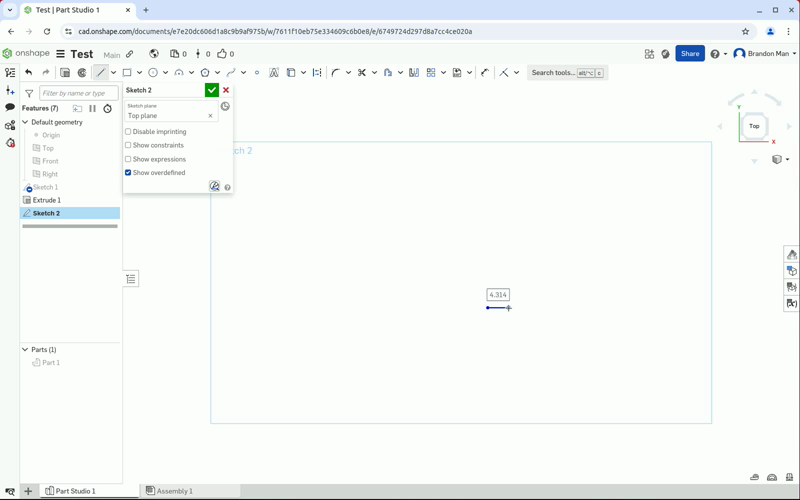
key(a)
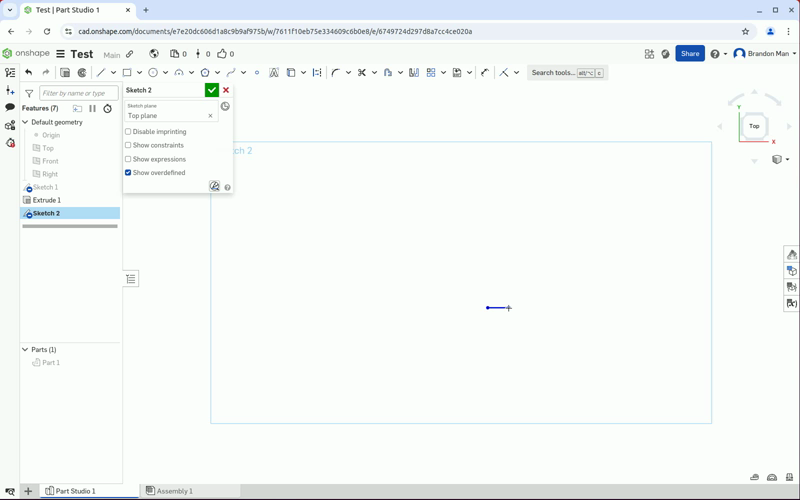
mouse_move(508, 307)
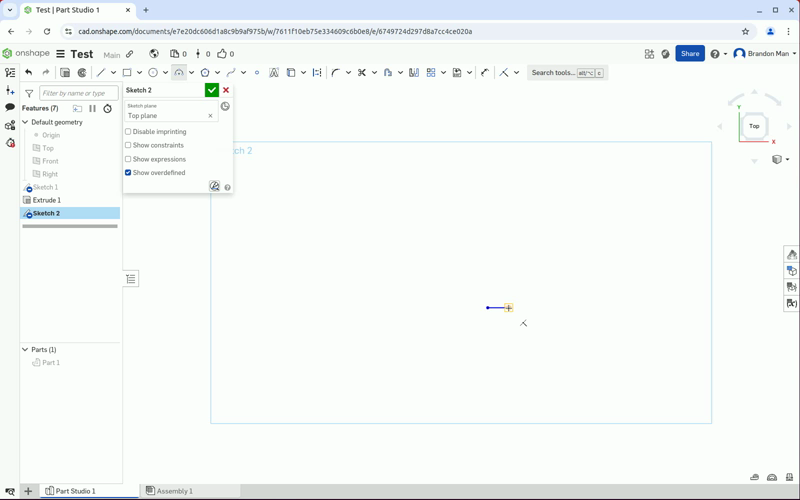
click(508, 307)
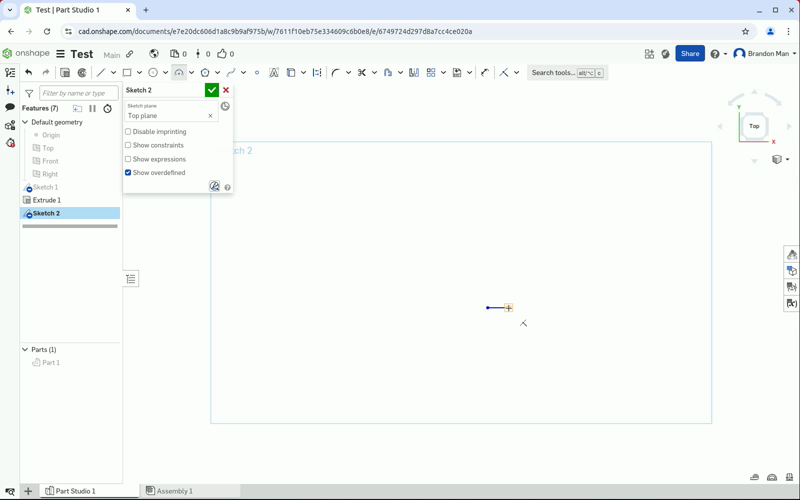
key_down(shift)
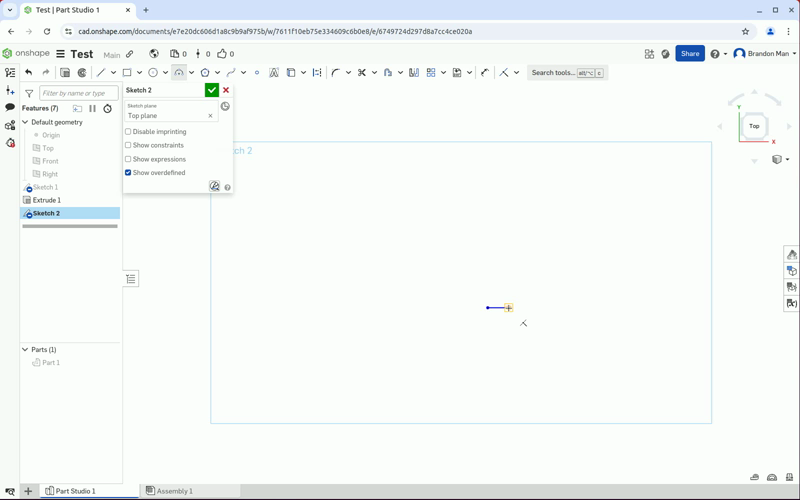
mouse_move(508, 258)
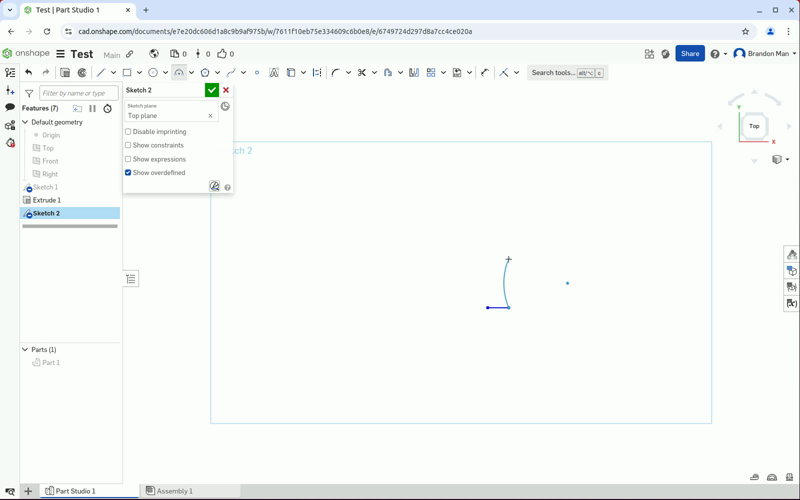
click(508, 258)
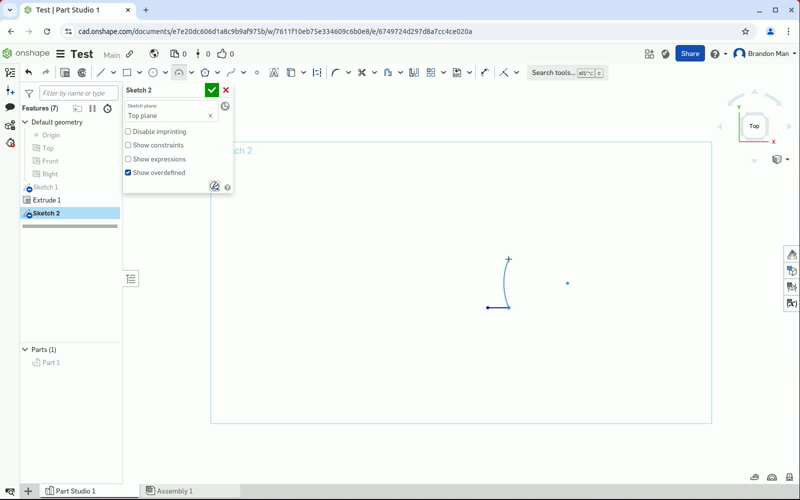
mouse_move(573, 283)
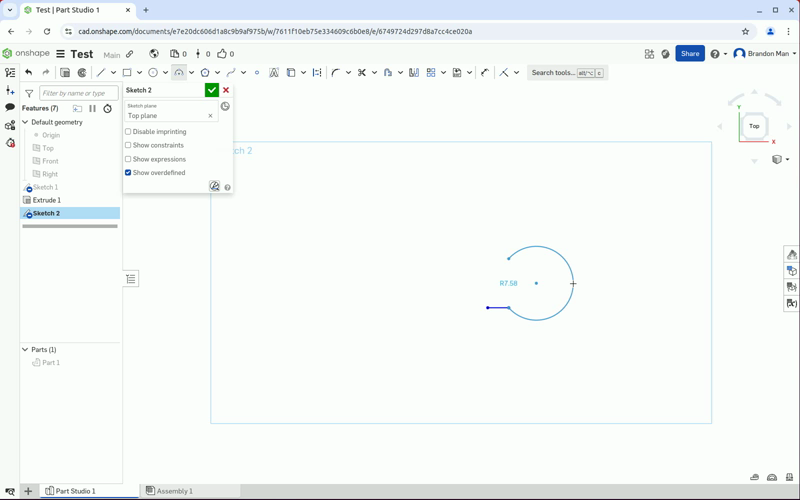
click(573, 283)
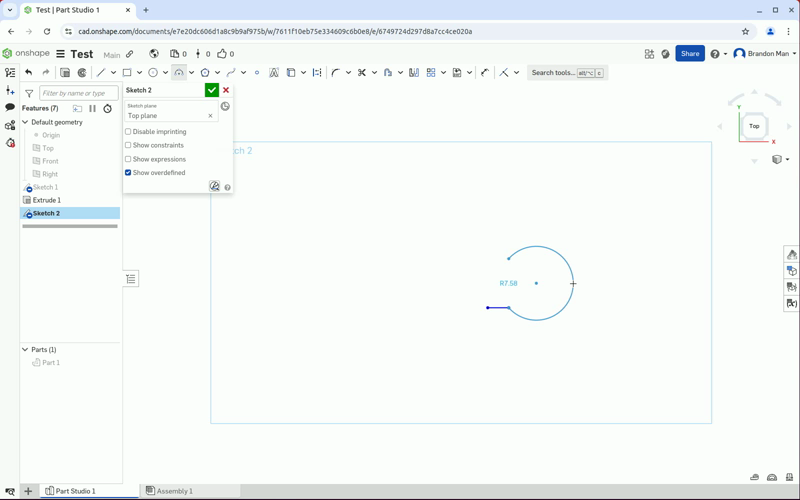
key_up(shift)
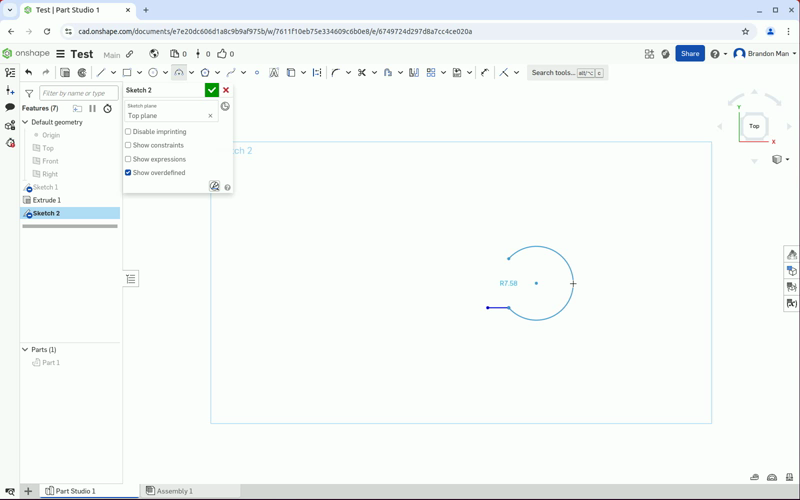
key(esc)
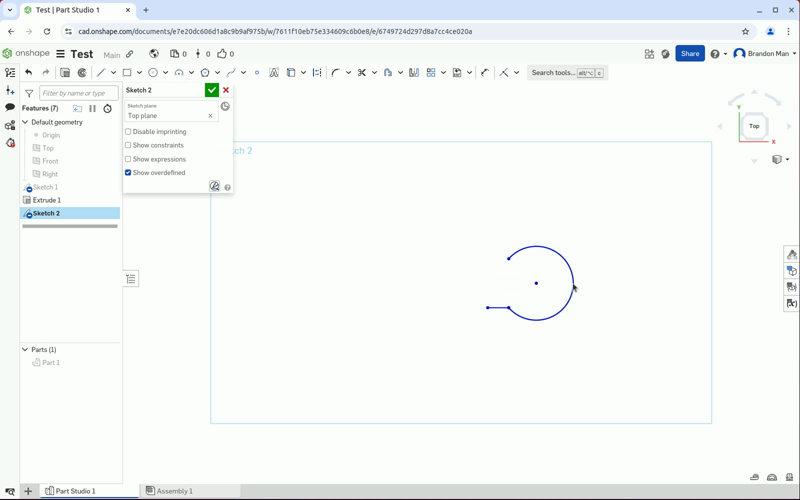
key(l)
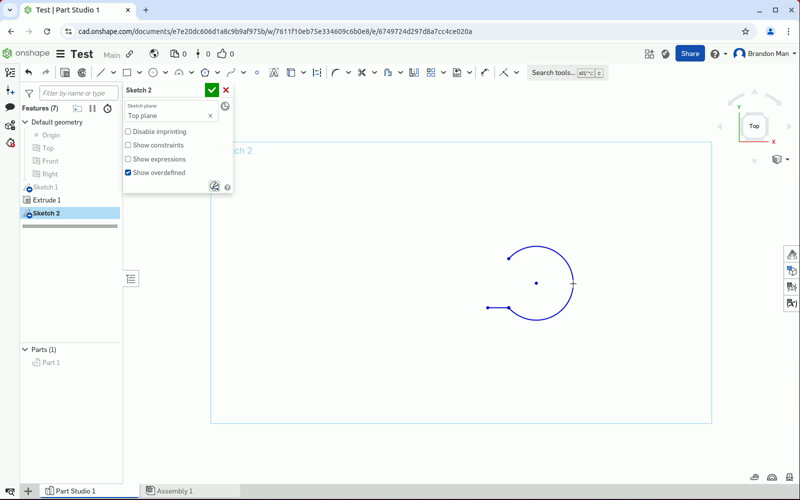
mouse_move(508, 258)
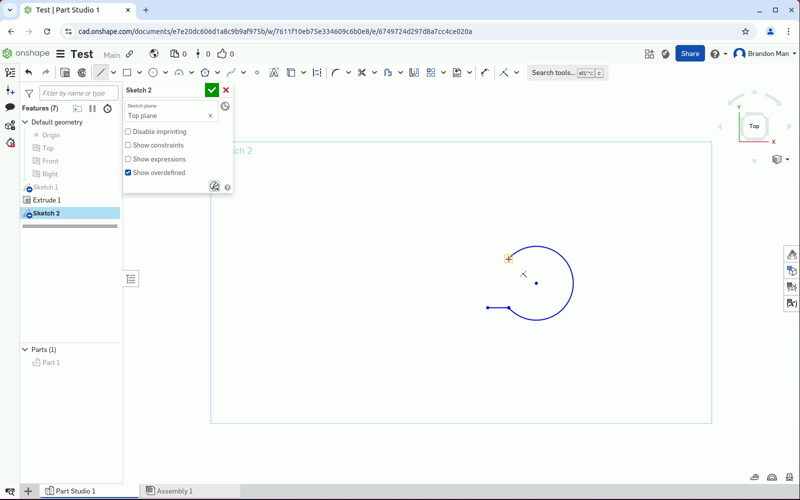
click(508, 258)
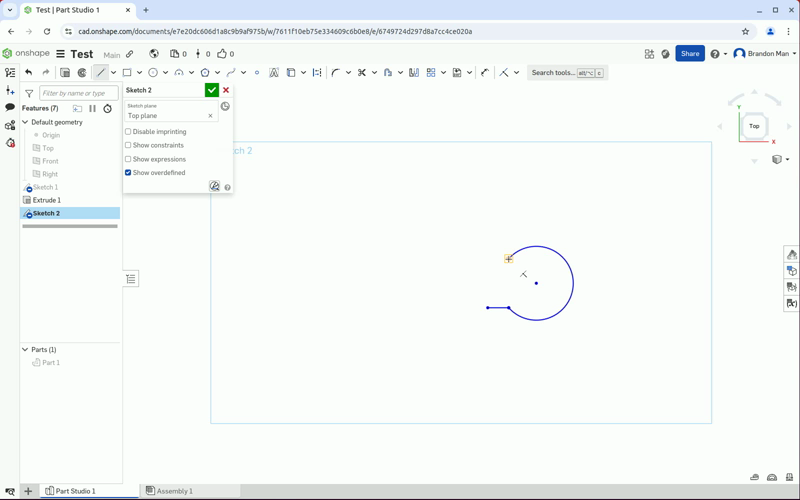
key_down(shift)
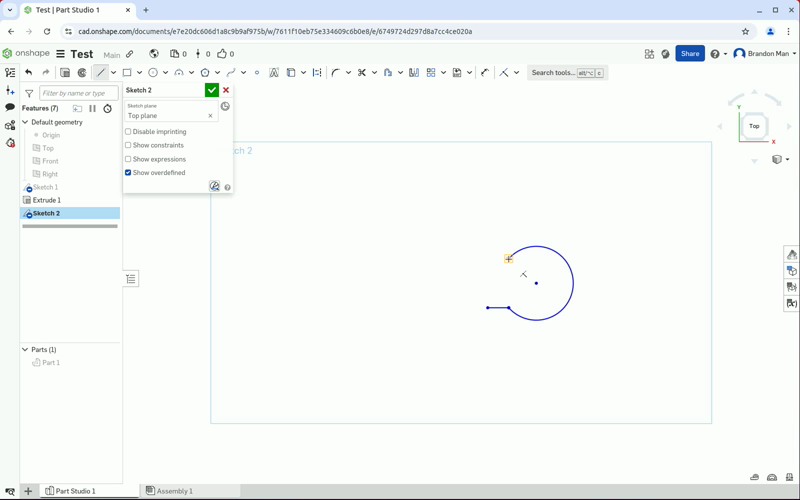
mouse_move(538, 258)
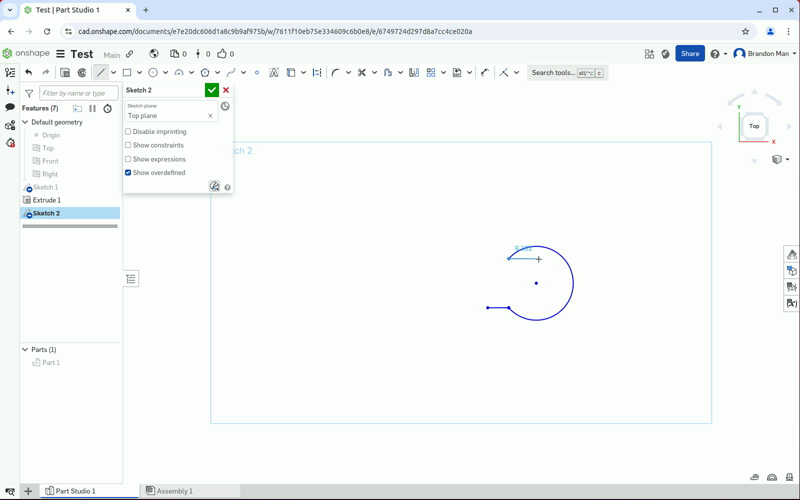
mouse_move(487, 258)
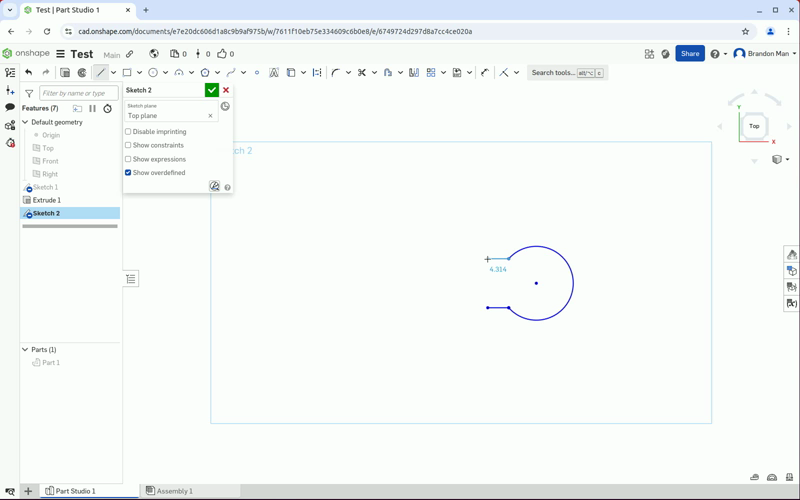
click(487, 258)
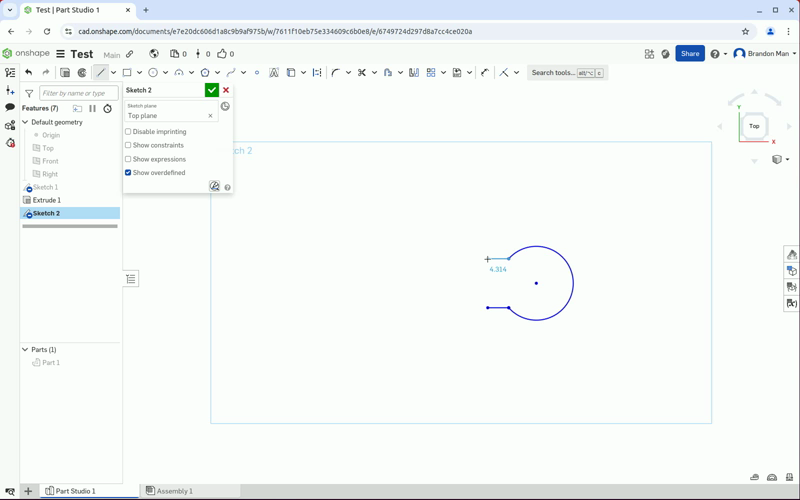
key_up(shift)
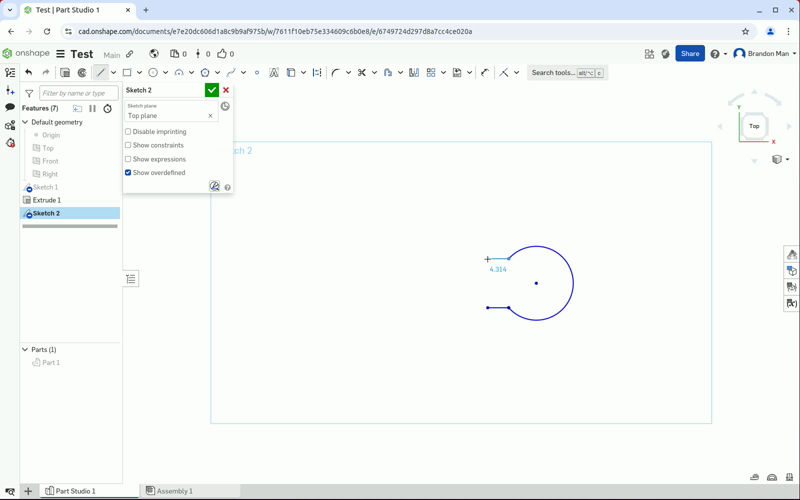
key(esc)
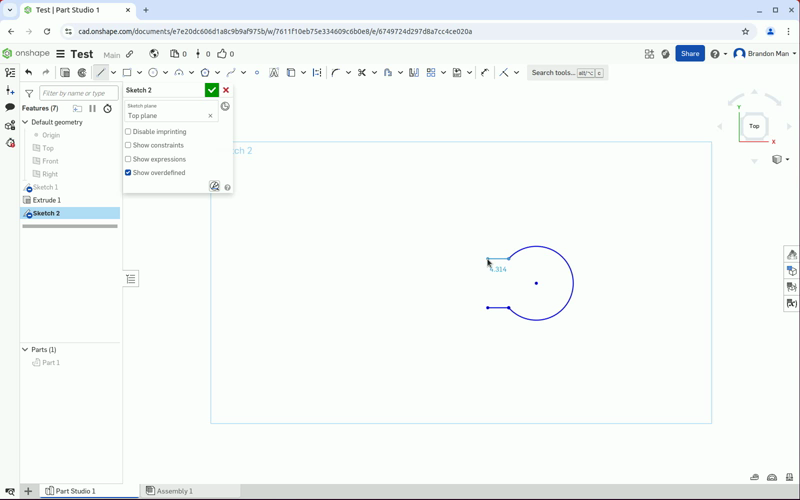
key(a)
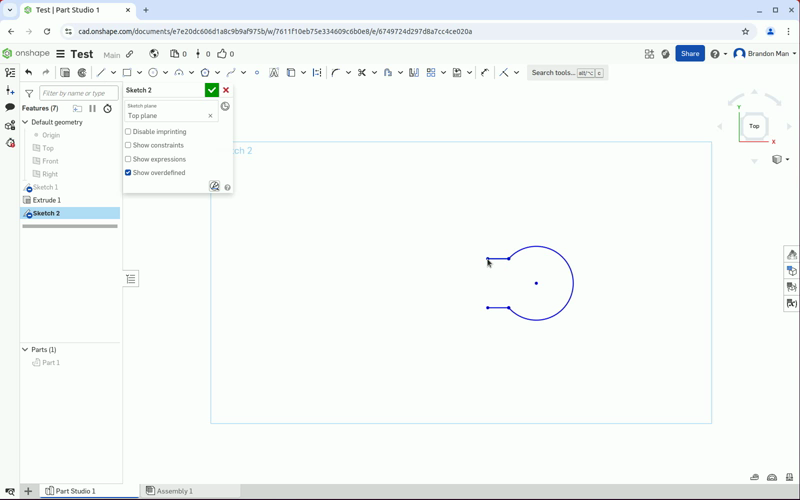
mouse_move(487, 258)
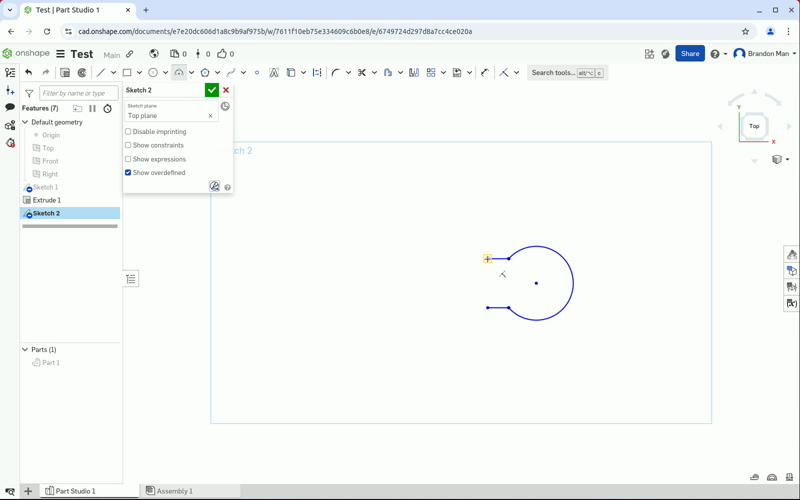
click(487, 258)
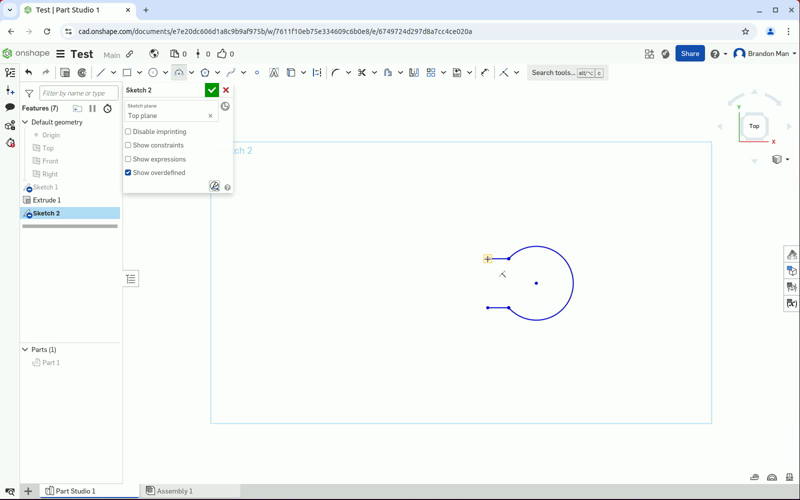
mouse_move(487, 307)
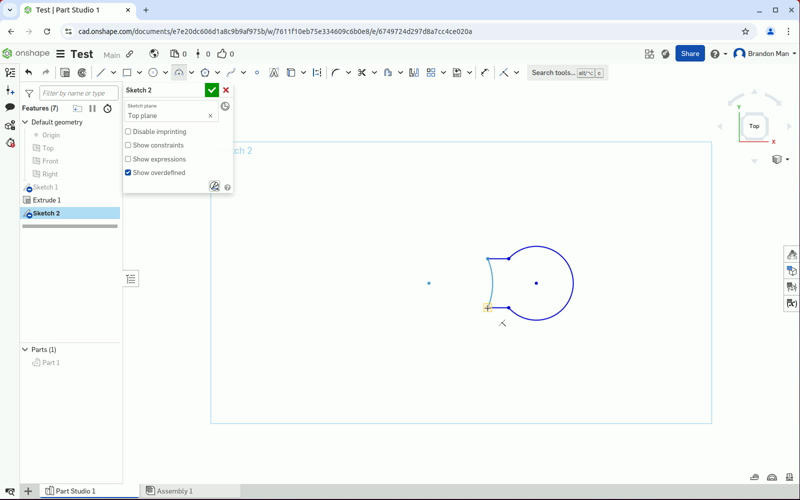
click(487, 307)
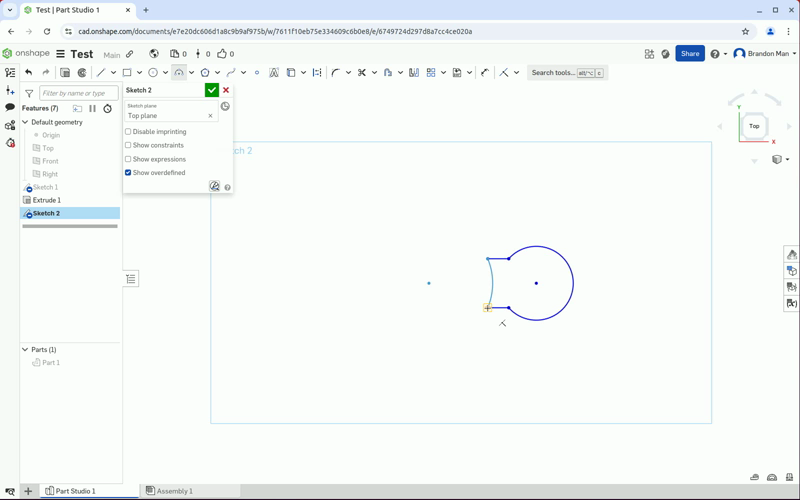
key_down(shift)
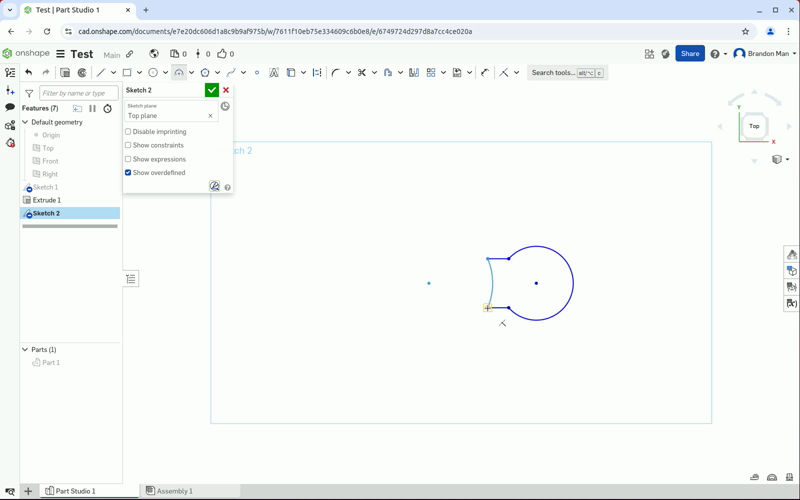
mouse_move(497, 283)
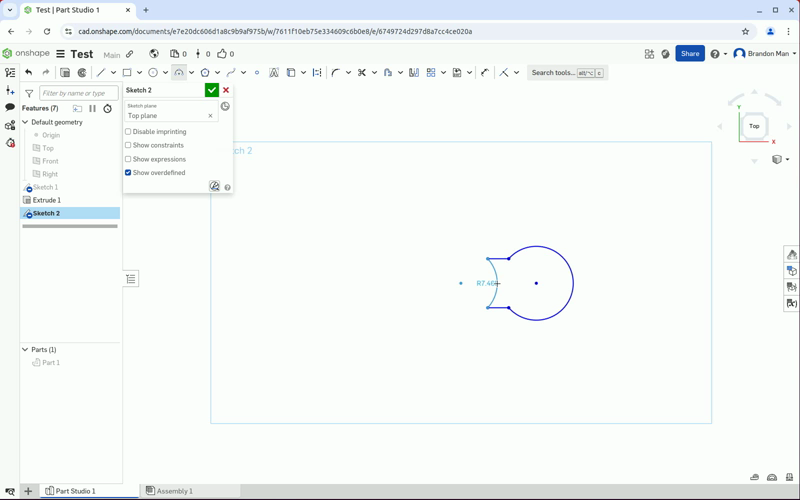
click(497, 283)
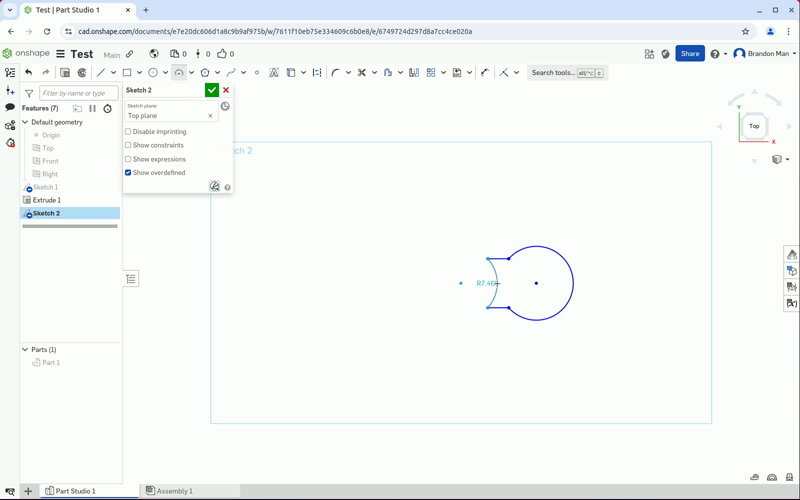
key_up(shift)
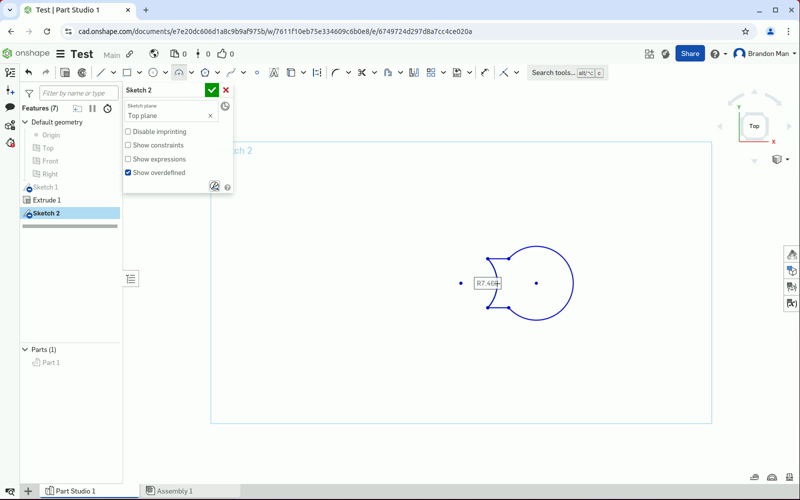
key(esc)
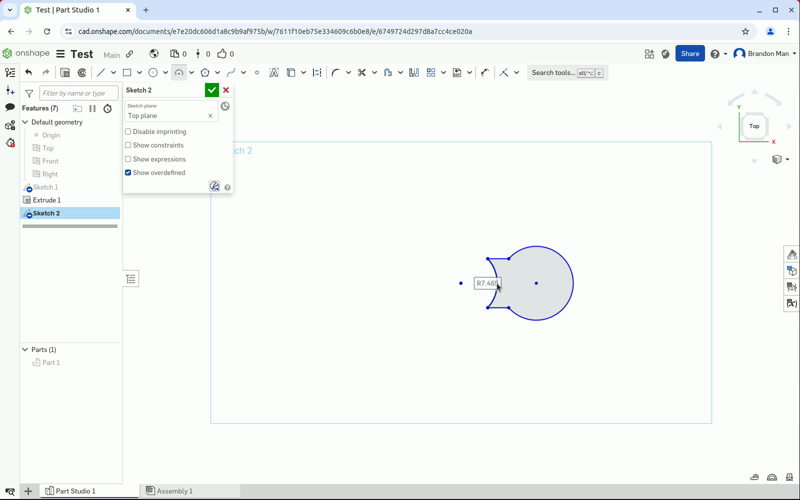
key(c)
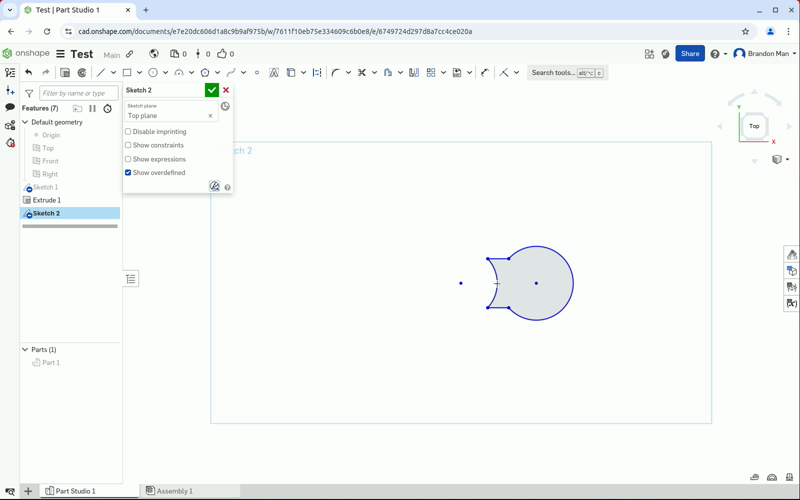
key_down(shift)
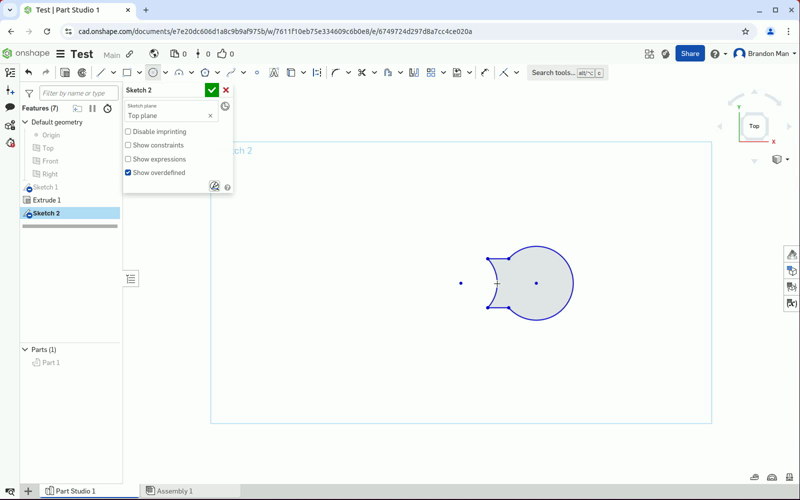
mouse_move(536, 283)
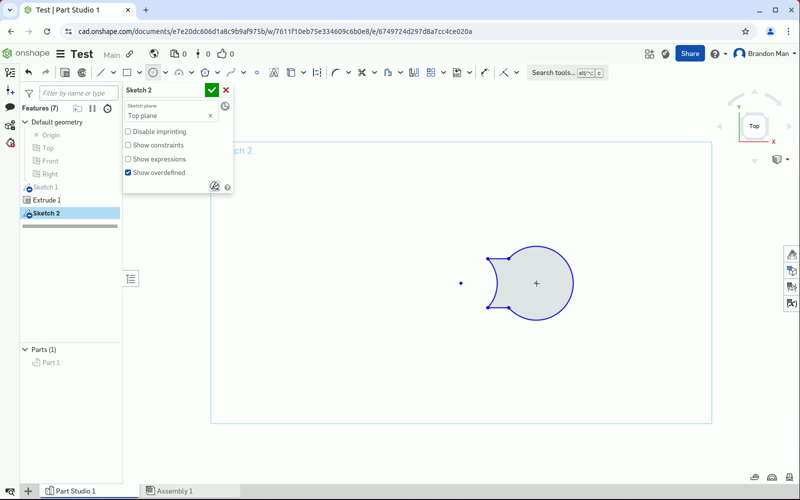
scroll(6)
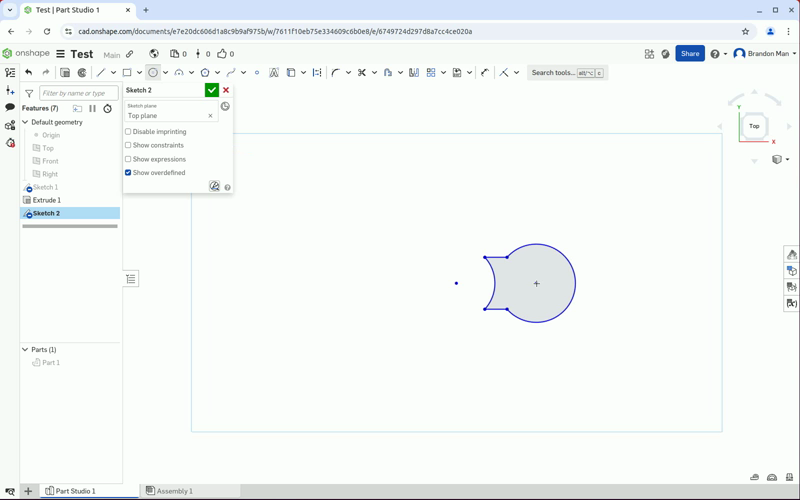
scroll(6)
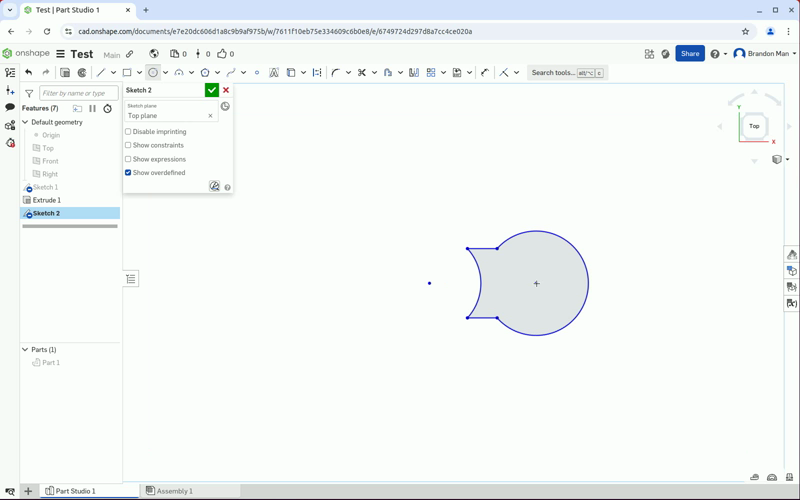
scroll(6)
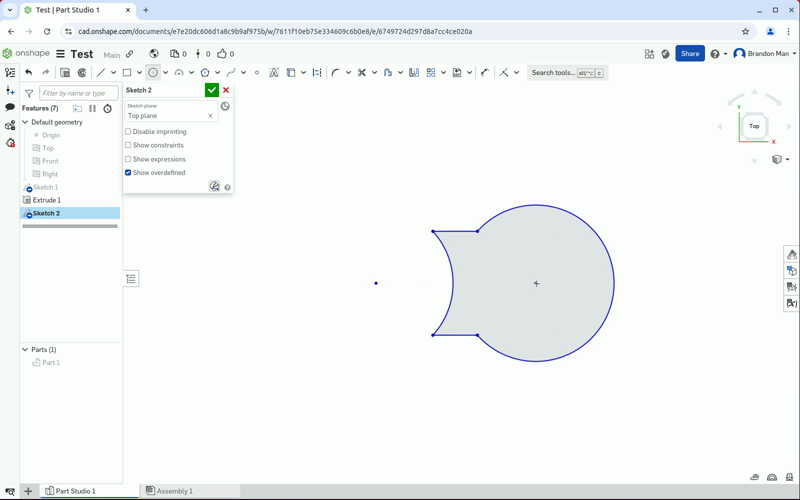
scroll(6)
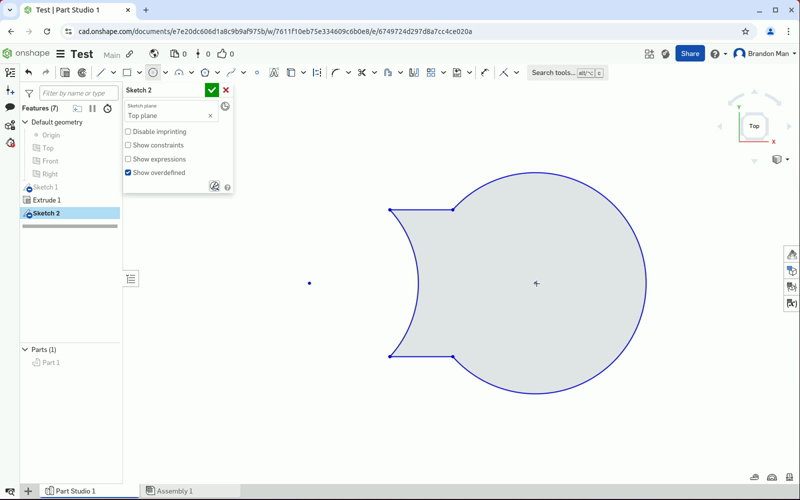
scroll(6)
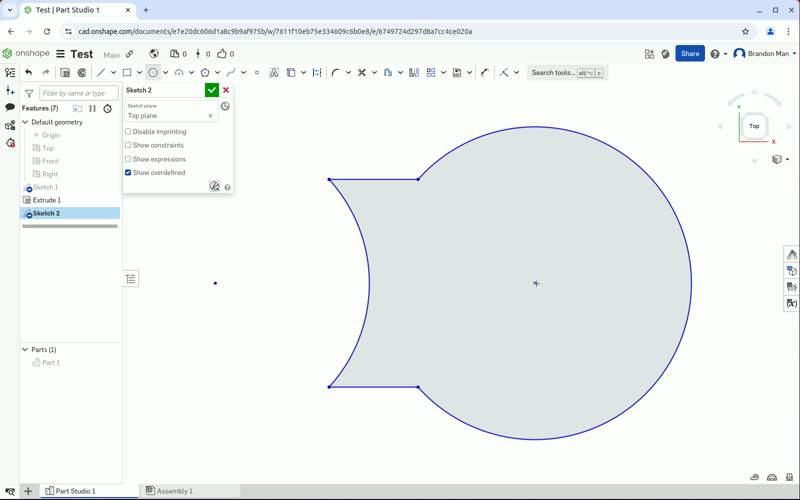
scroll(6)
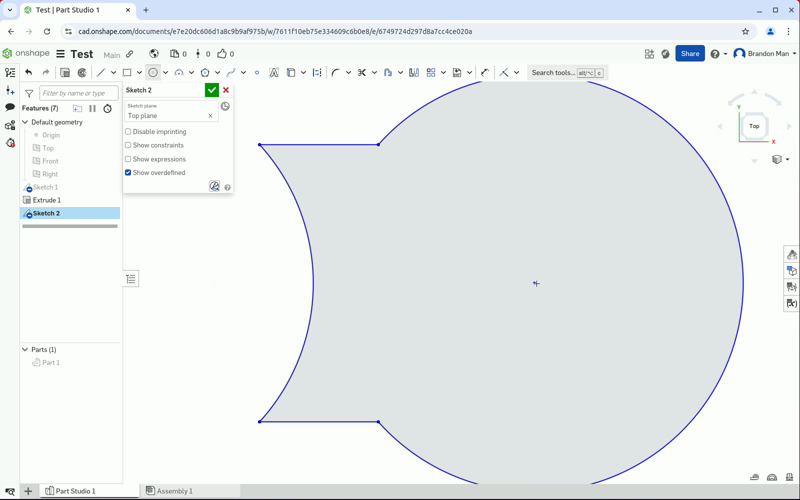
scroll(6)
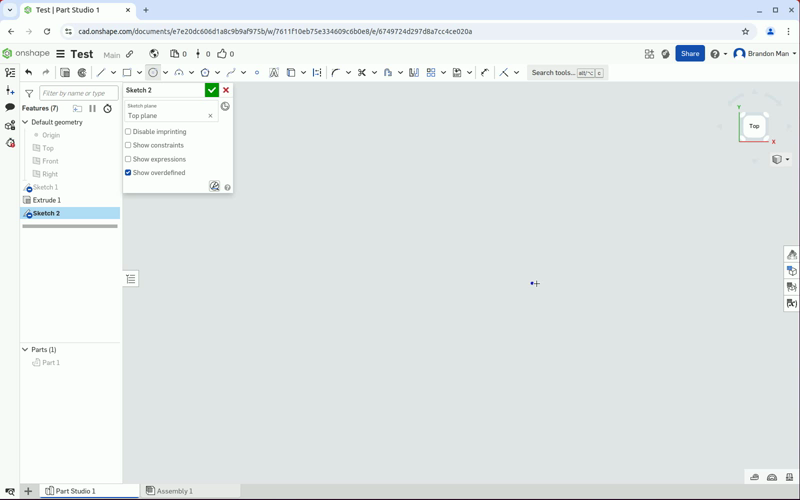
click(536, 283)
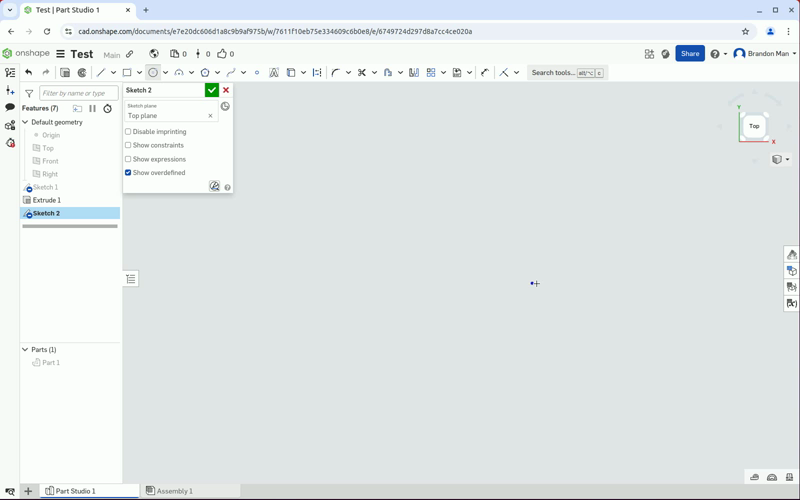
scroll(-6)
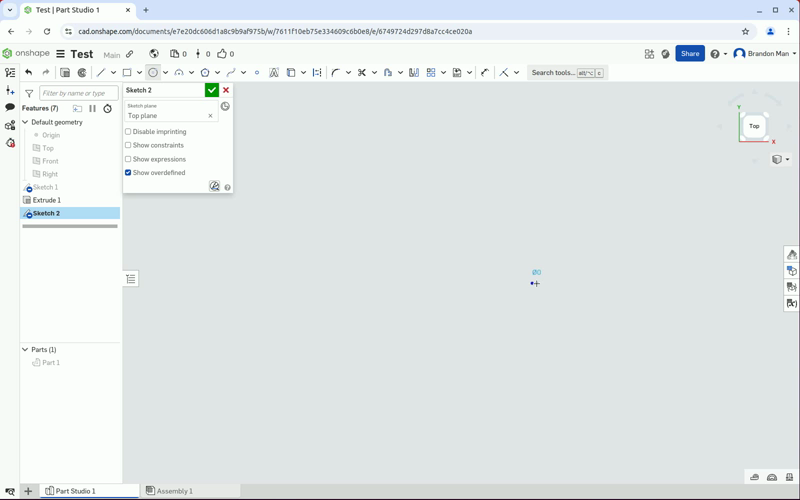
scroll(-6)
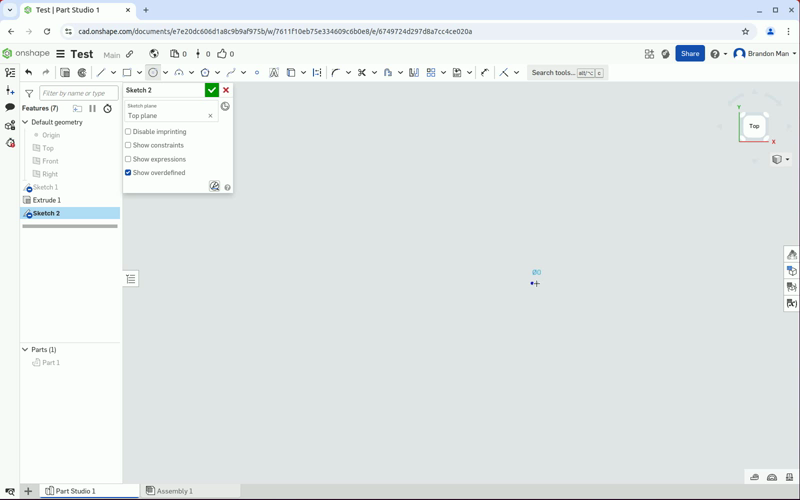
scroll(-6)
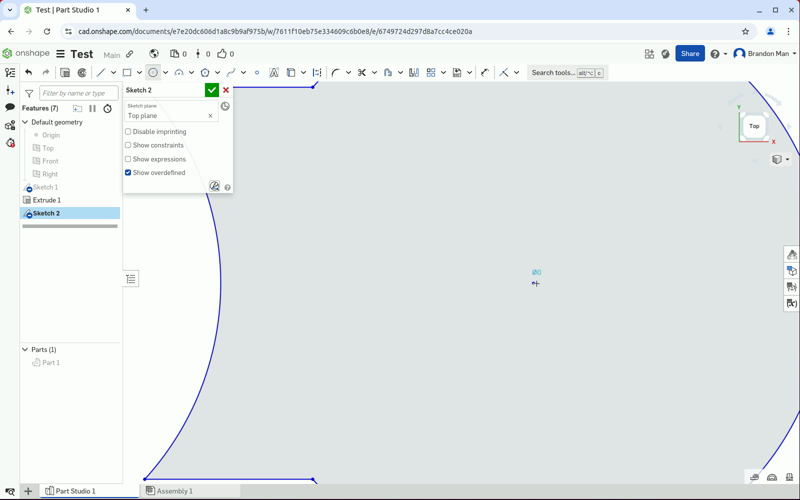
scroll(-6)
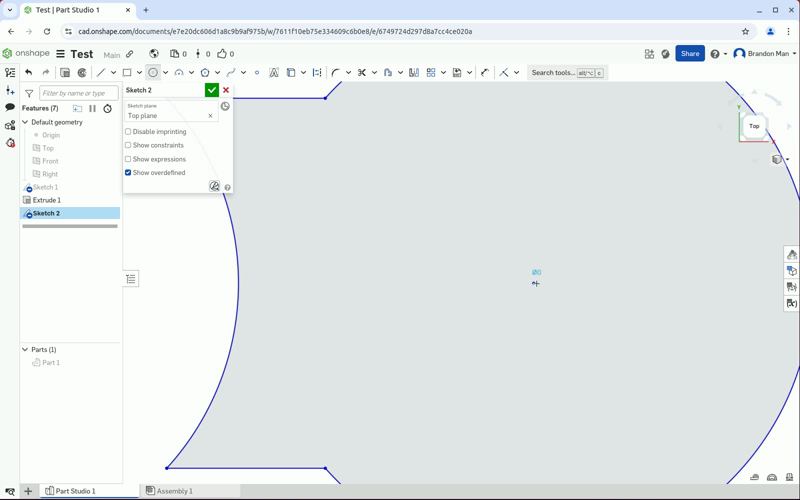
scroll(-6)
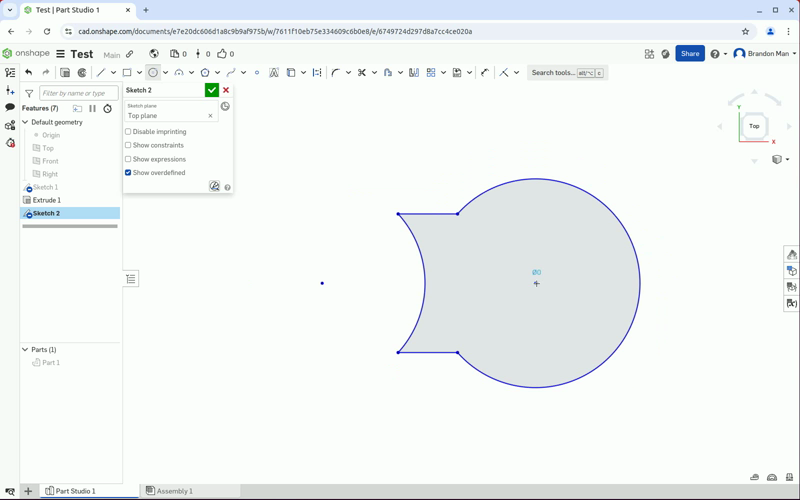
scroll(-6)
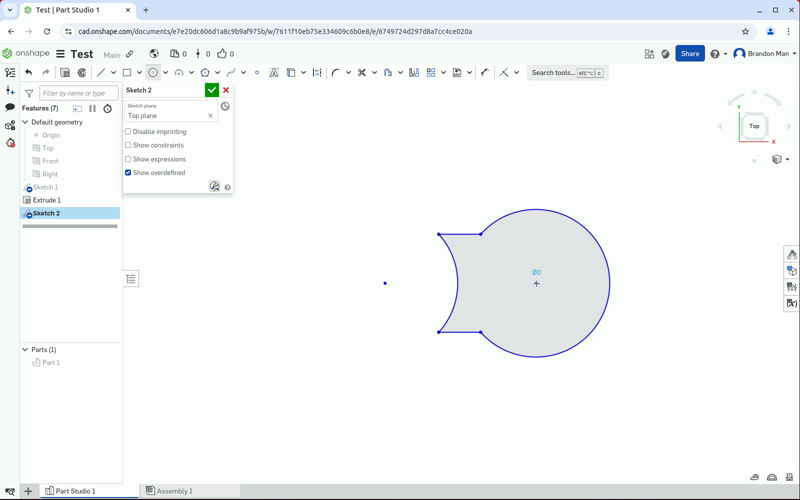
scroll(-6)
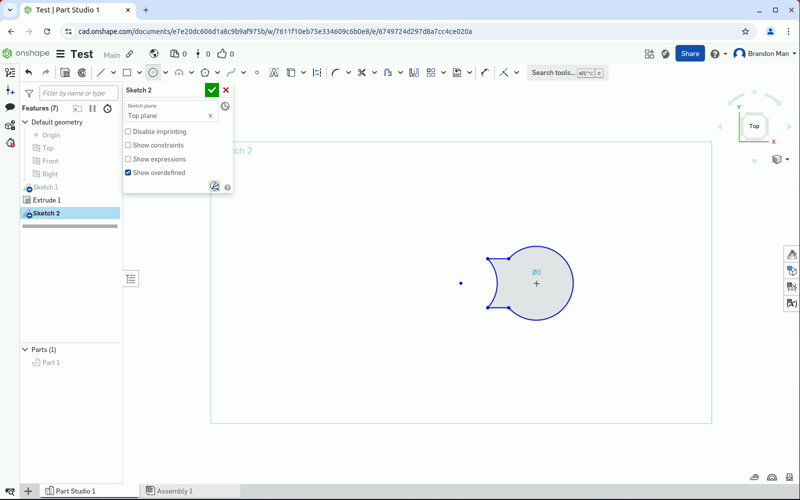
key_up(shift)
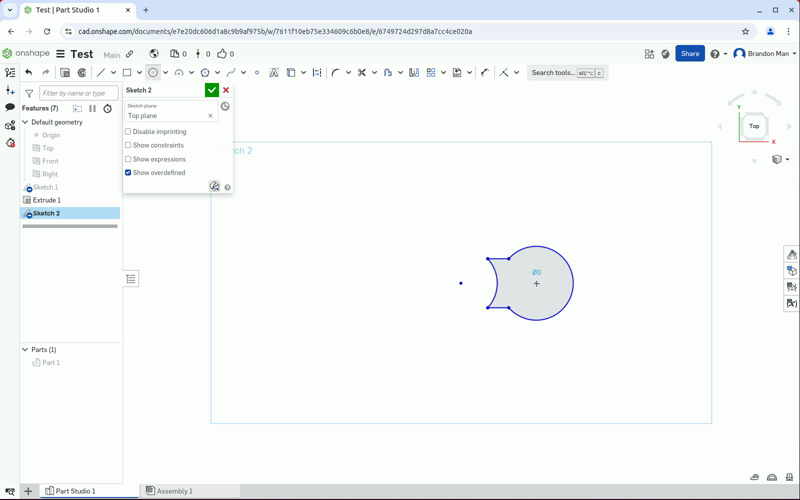
mouse_move(568, 283)
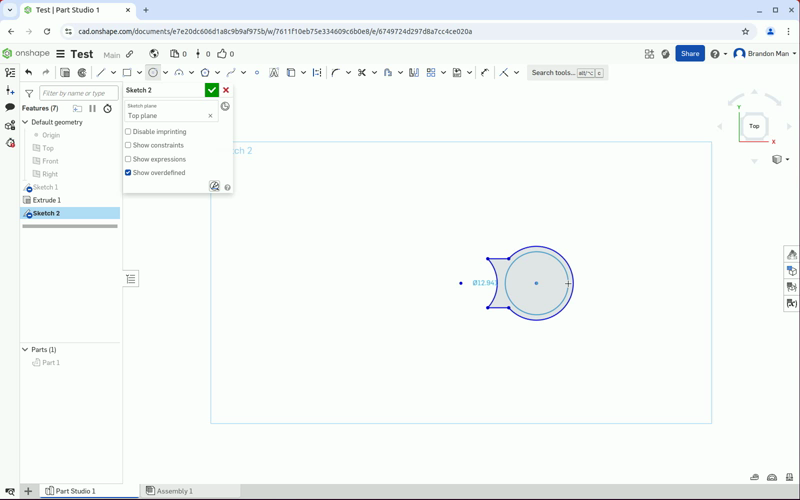
click(568, 283)
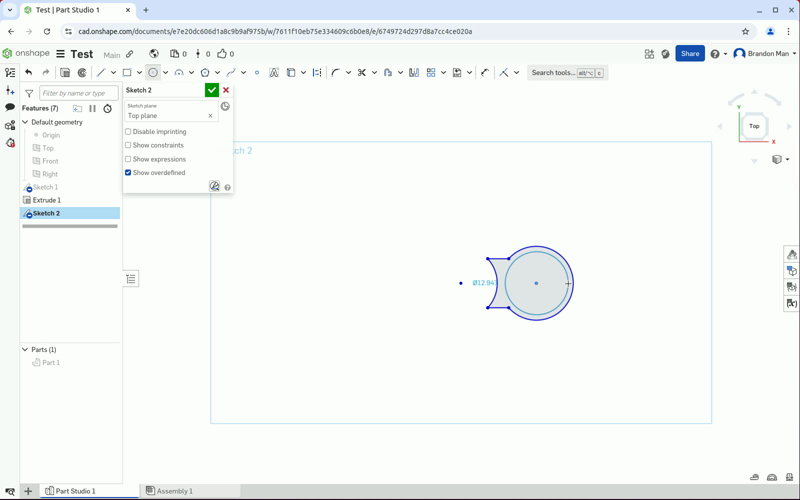
key(esc)
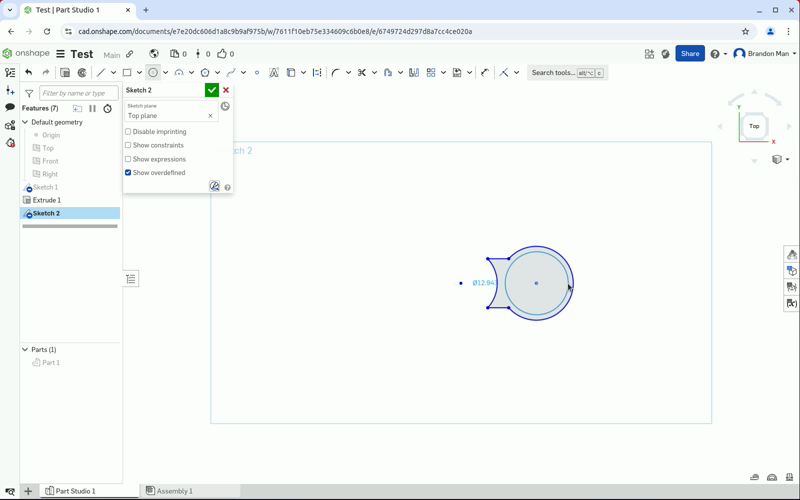
mouse_move(526, 251)
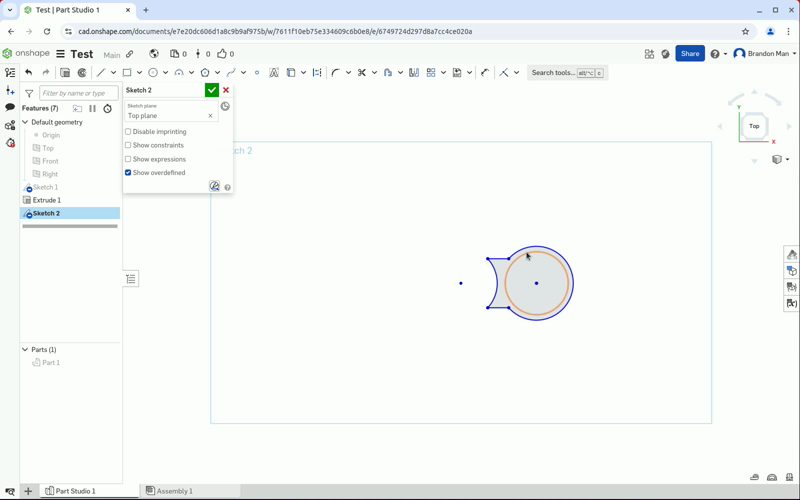
scroll(6)
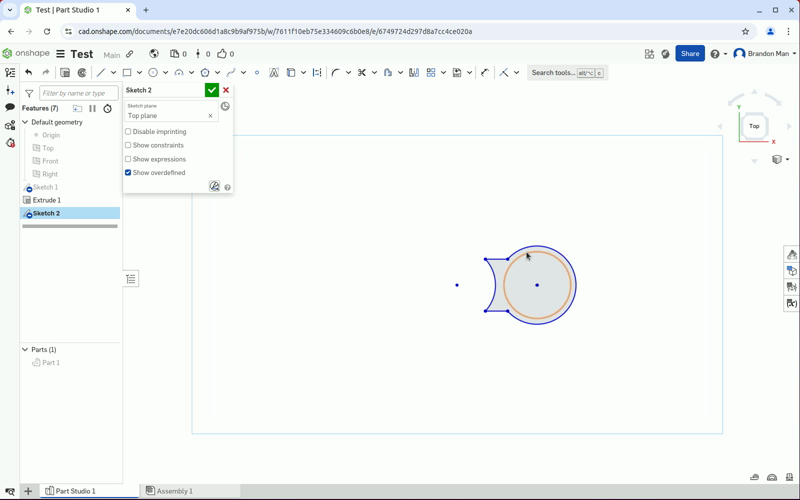
scroll(6)
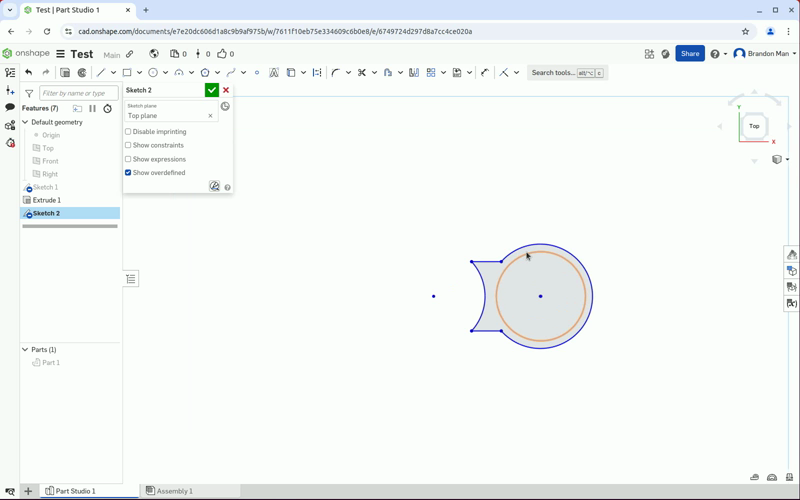
scroll(6)
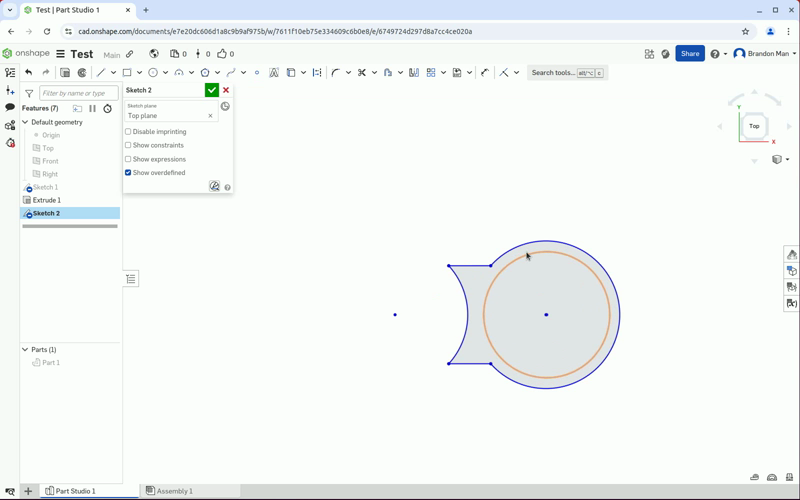
scroll(6)
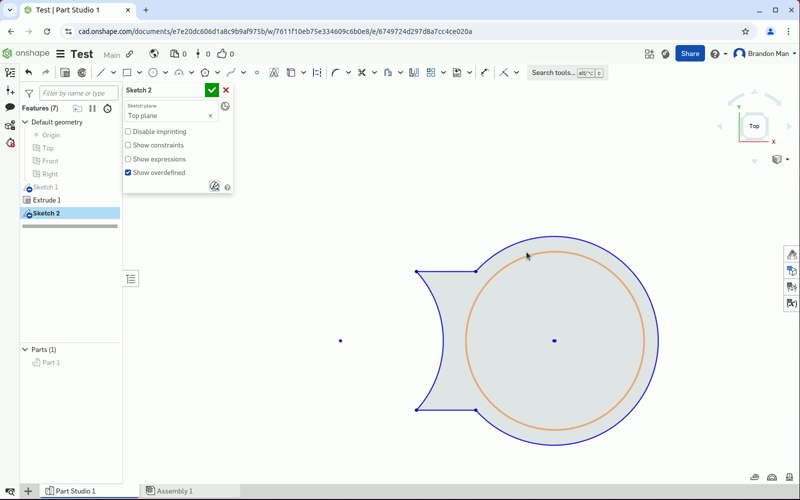
scroll(6)
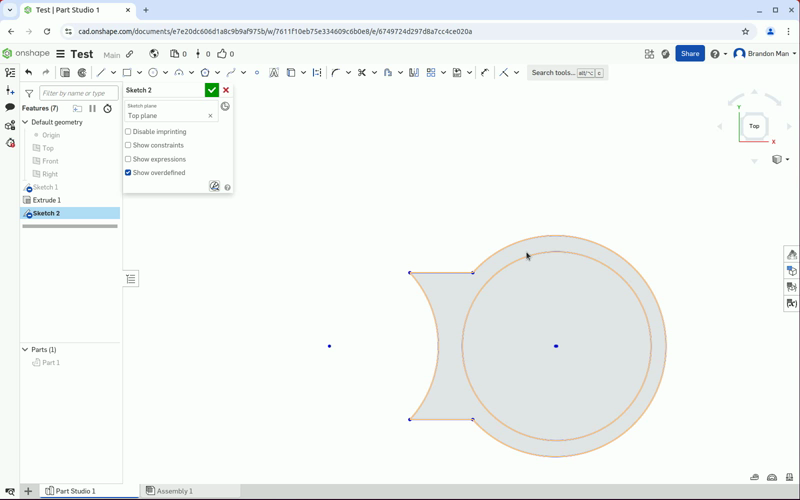
scroll(6)
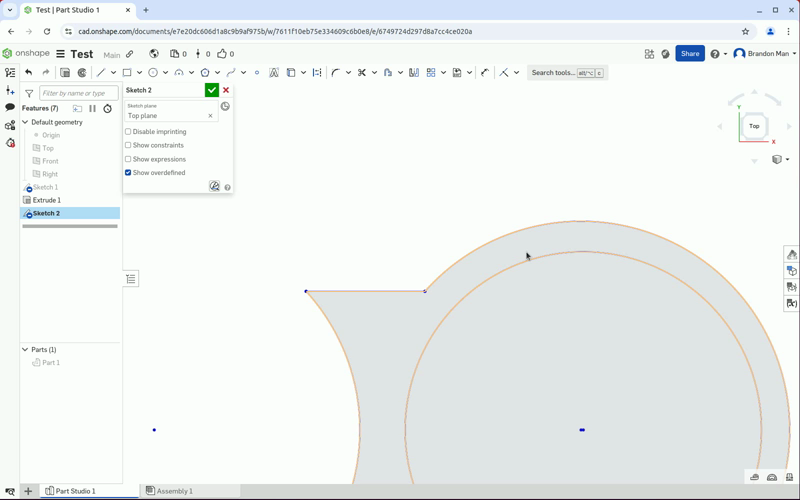
scroll(6)
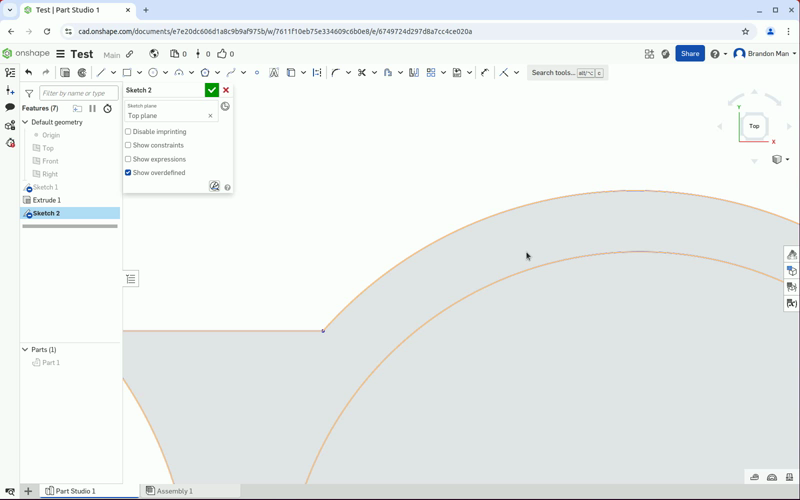
click(526, 251)
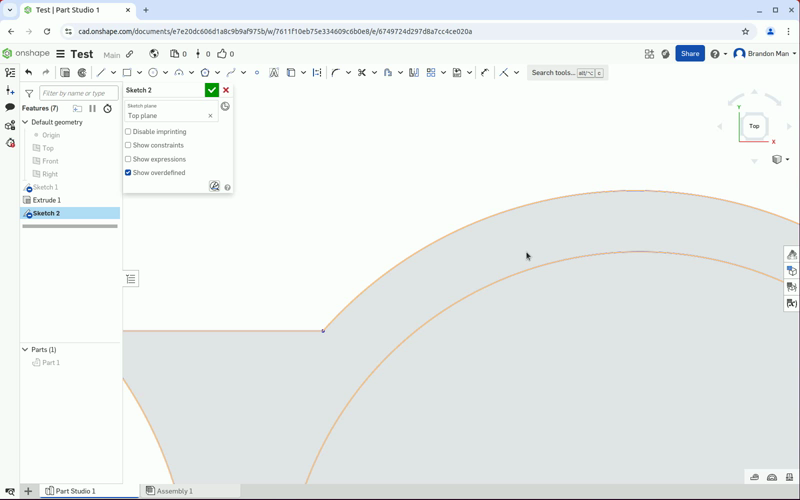
scroll(-6)
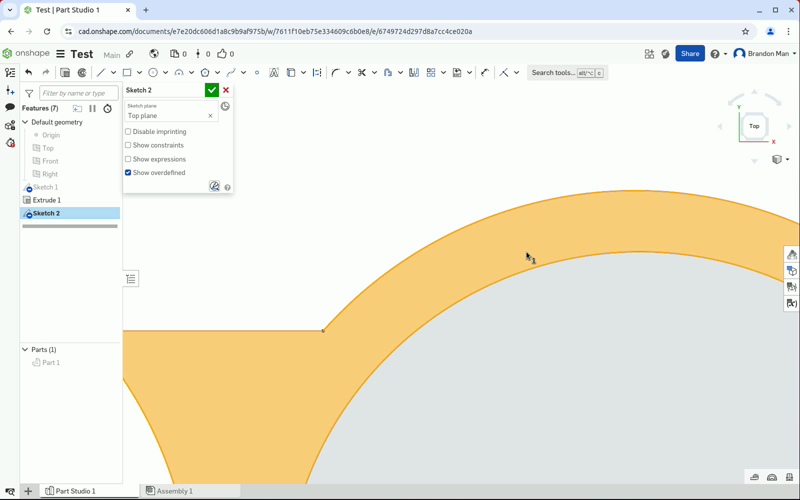
scroll(-6)
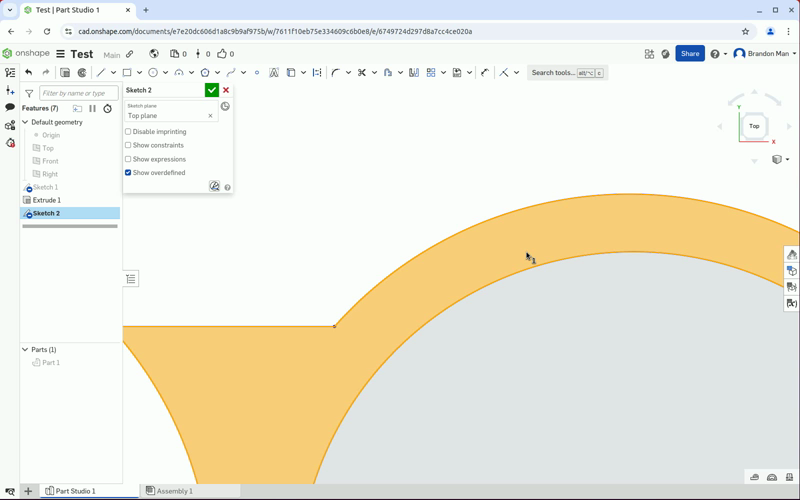
scroll(-6)
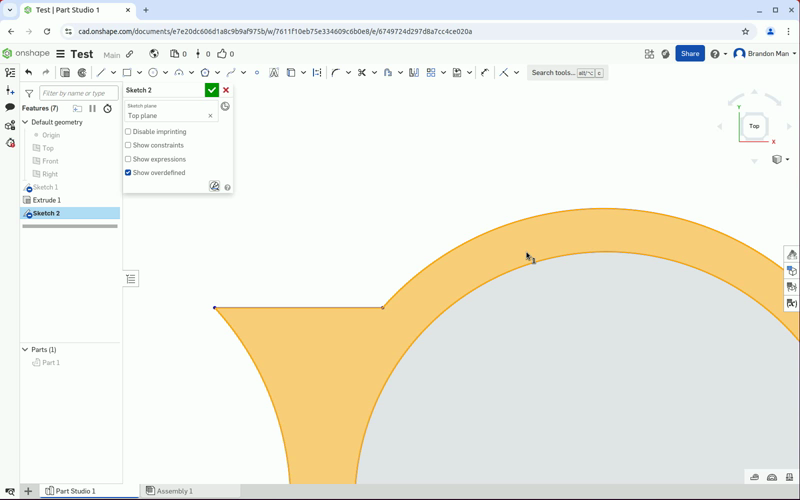
scroll(-6)
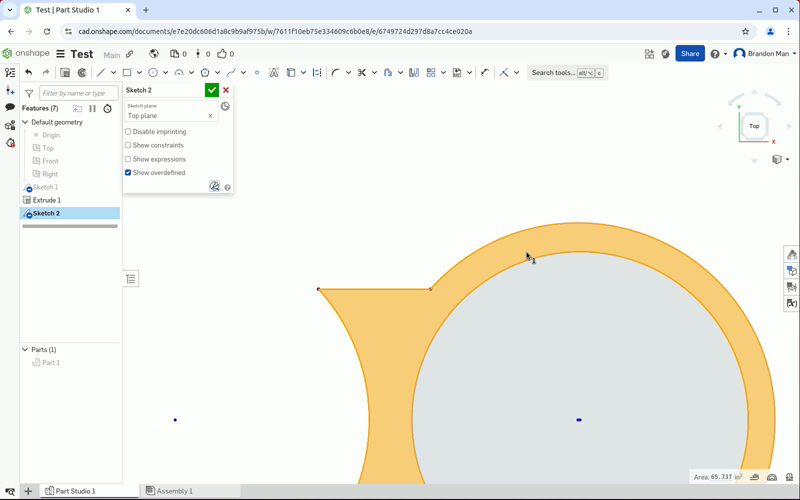
scroll(-6)
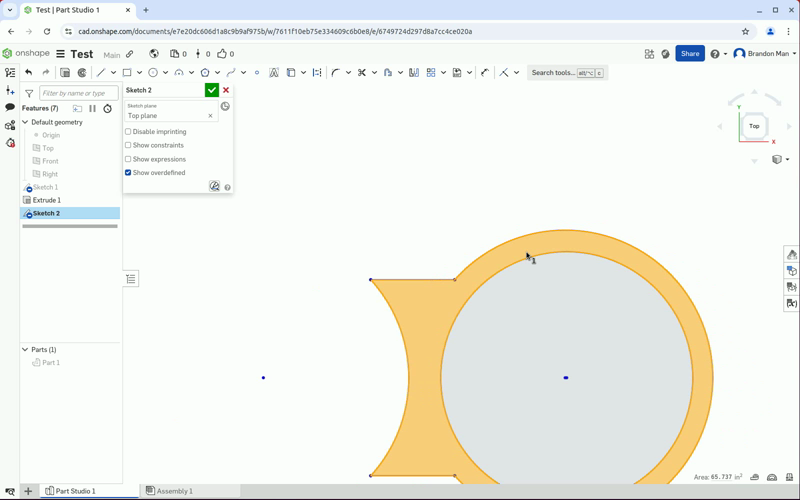
scroll(-6)
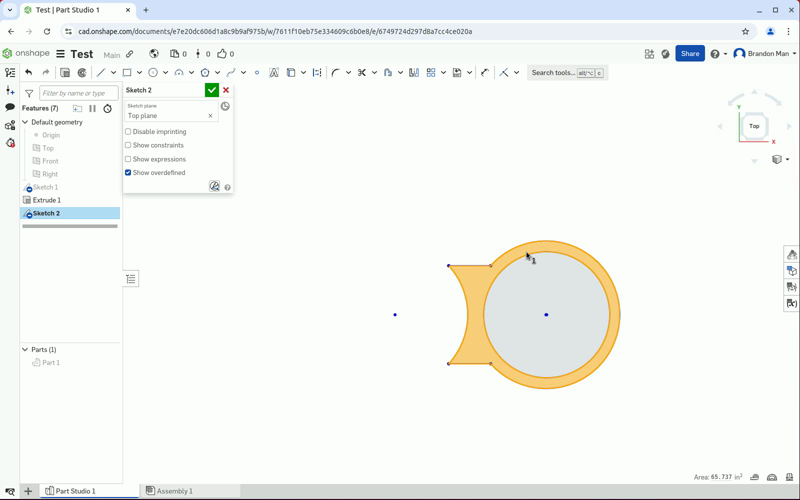
scroll(-6)
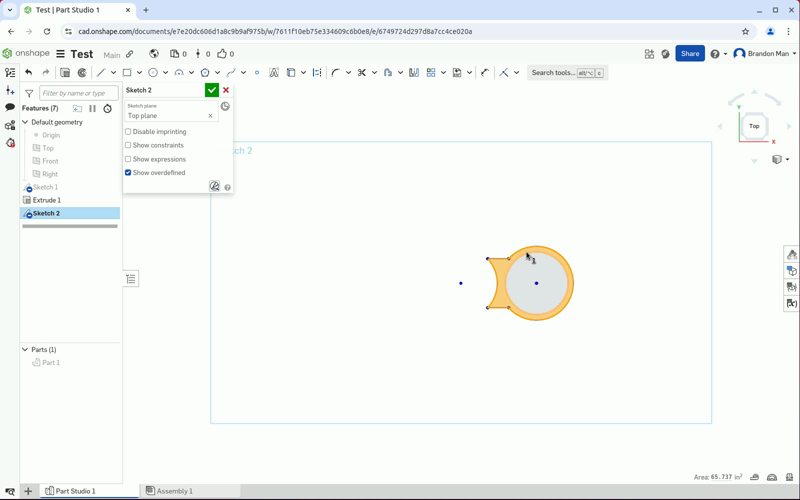
mouse_move(73, 352)
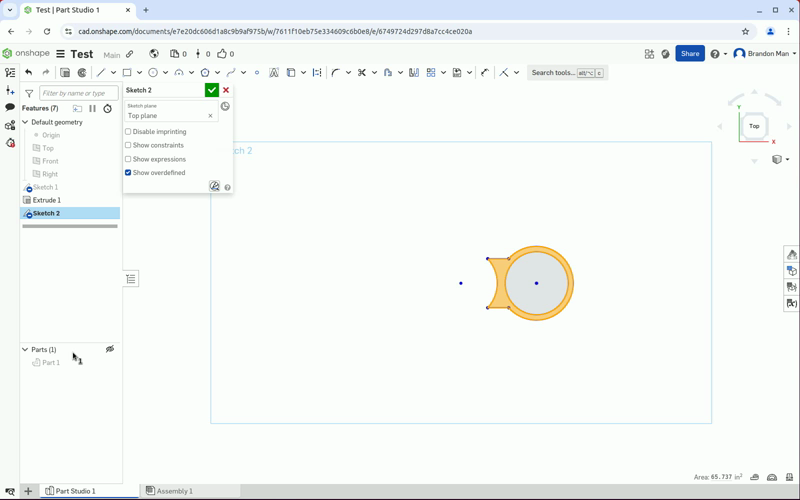
key(shift+y)
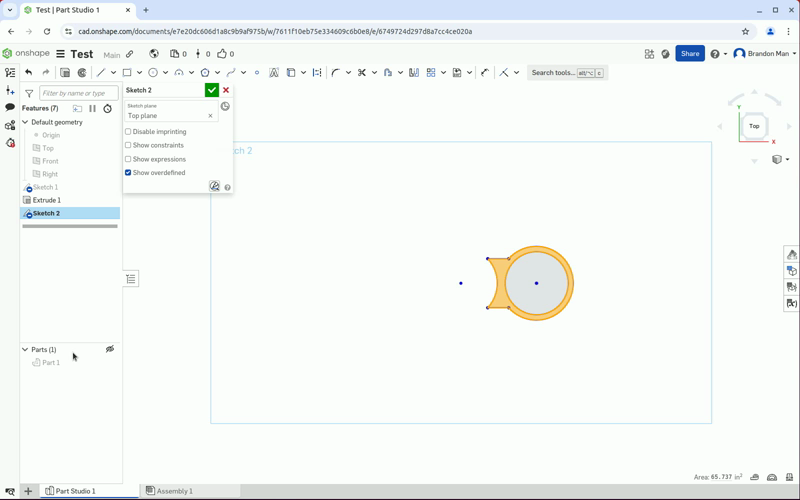
key(shift+e)
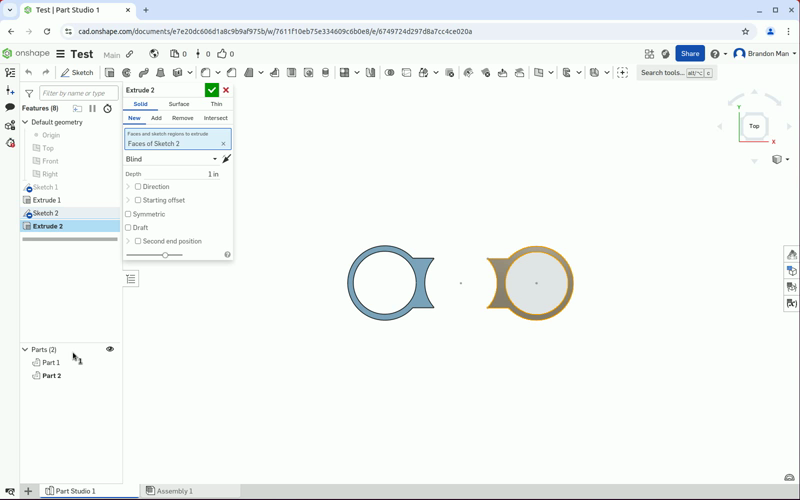
mouse_move(143, 106)
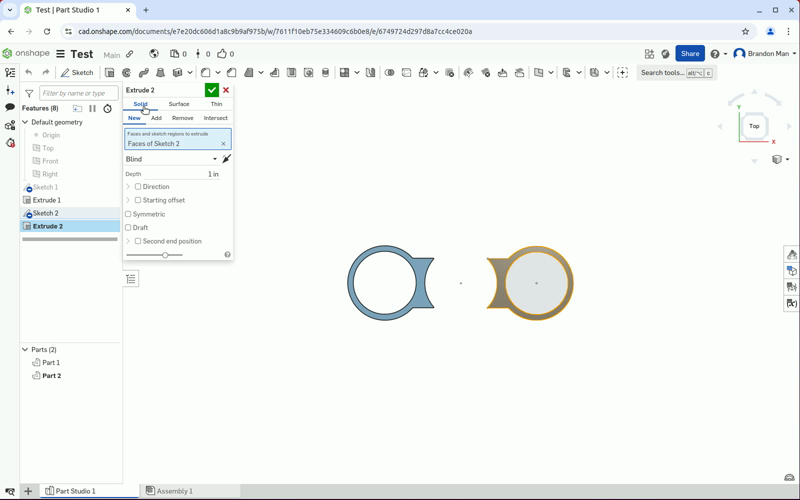
click(143, 106)
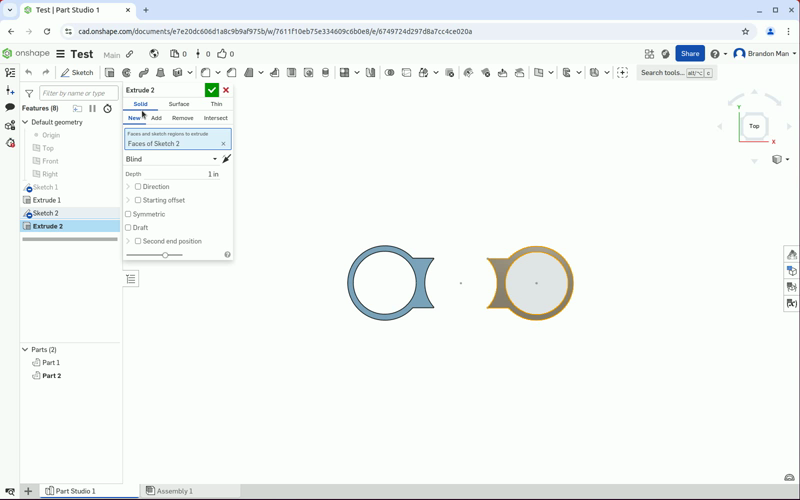
mouse_move(137, 120)
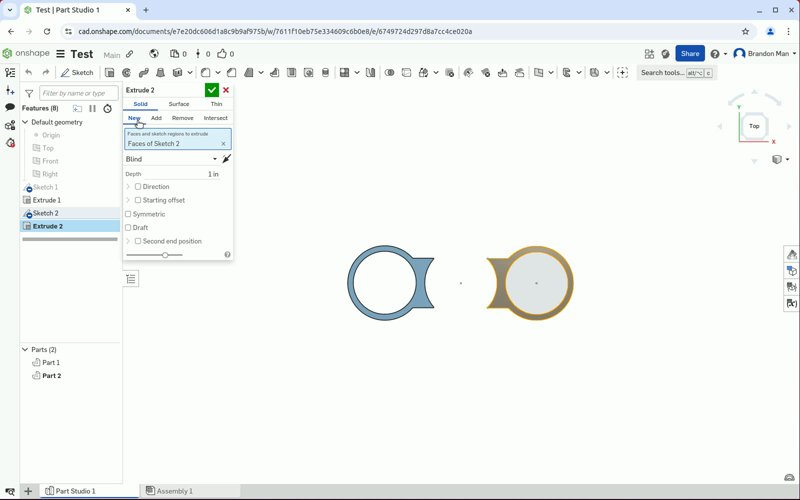
click(137, 120)
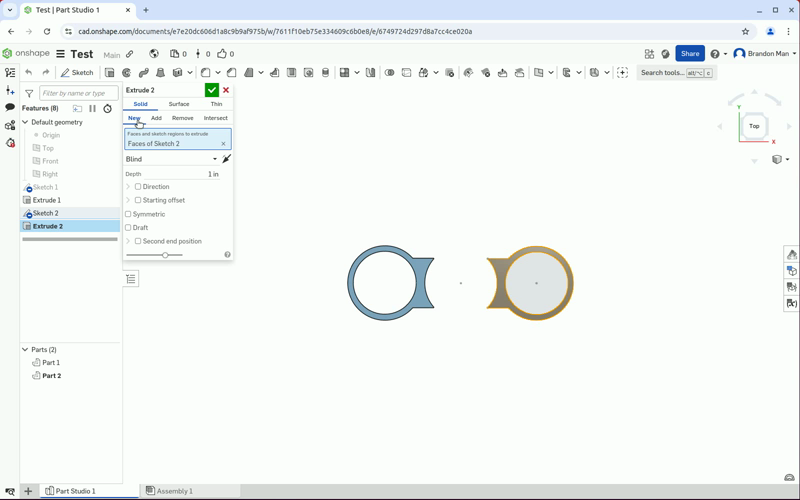
key(tab, 4)
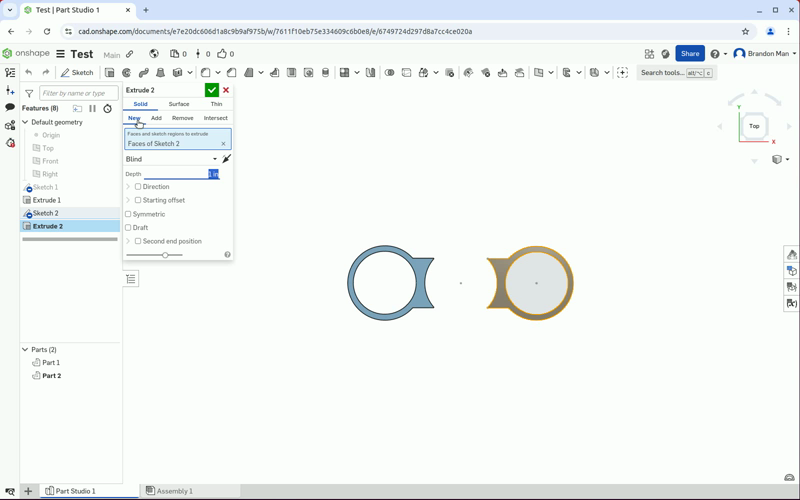
text(4.092)
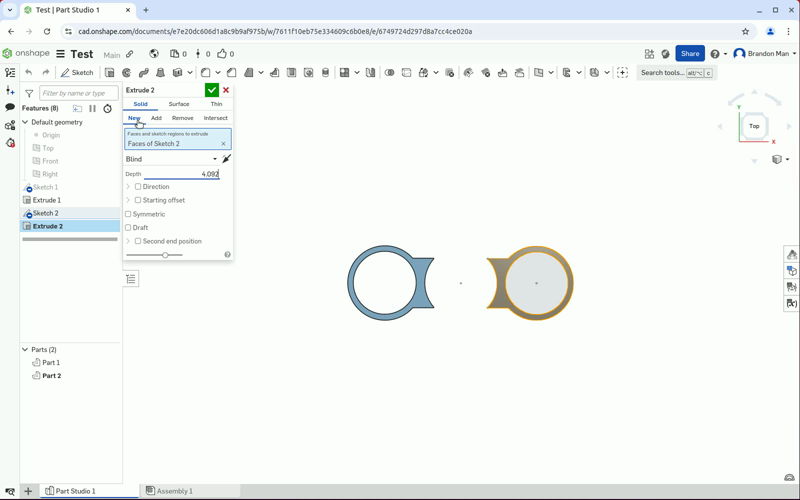
key(enter)
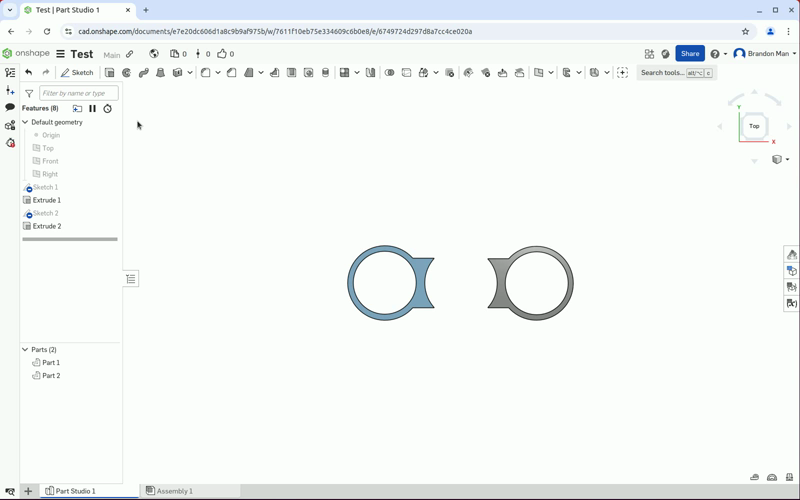
key(shift+h)
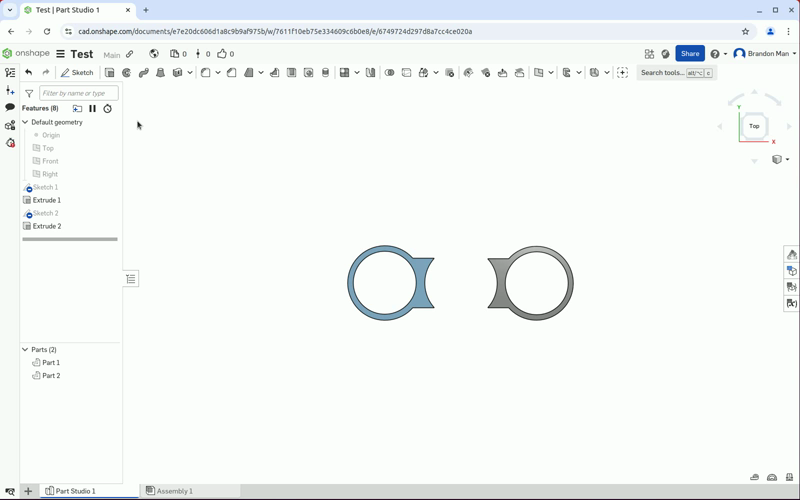
key(shift+h)
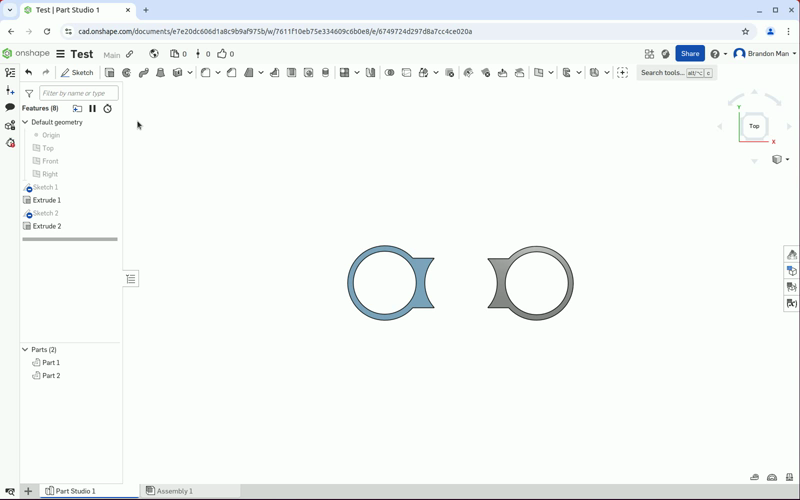
mouse_move(73, 189)
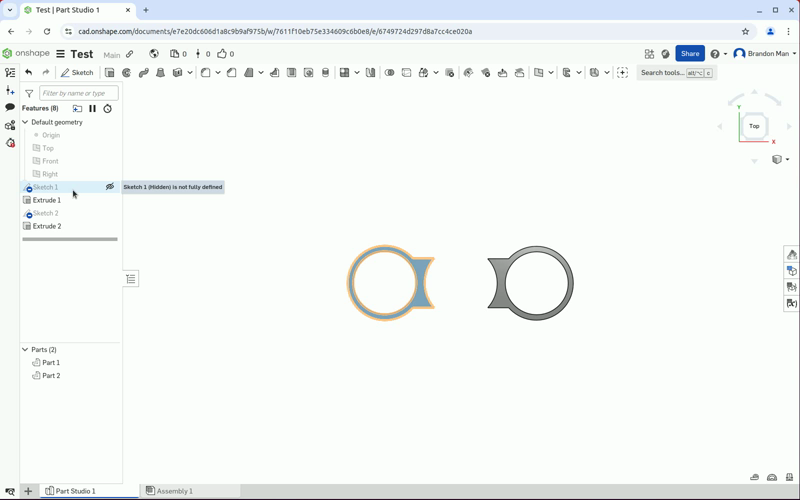
click(73, 189)
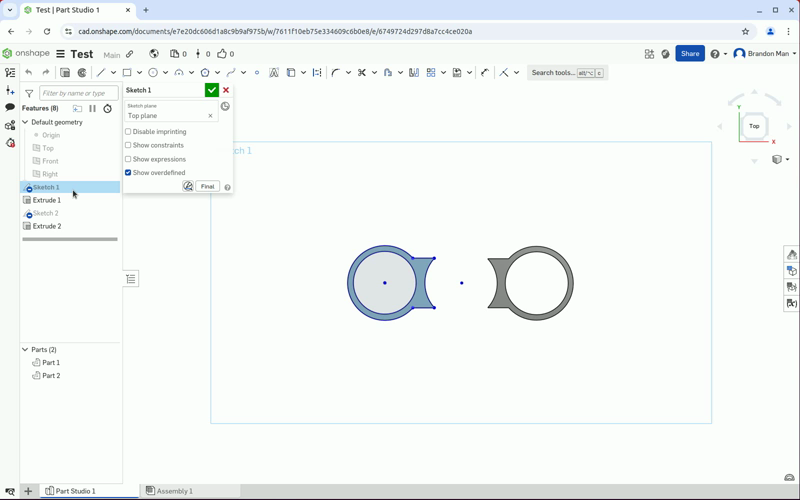
mouse_move(229, 92)
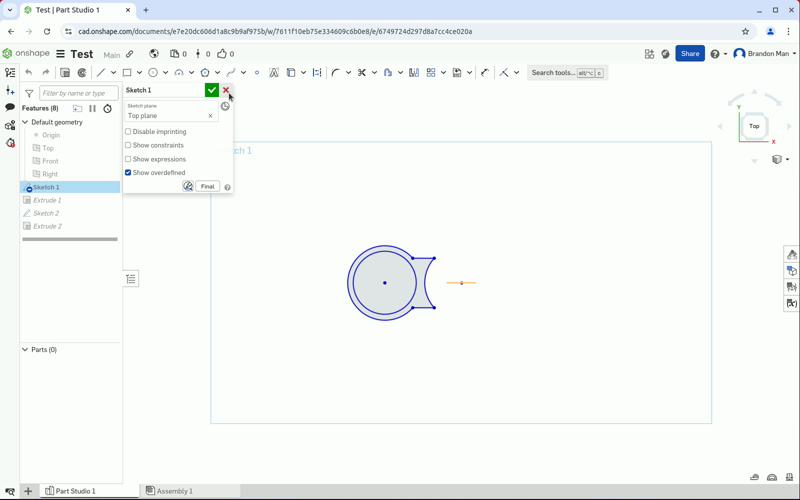
click(229, 92)
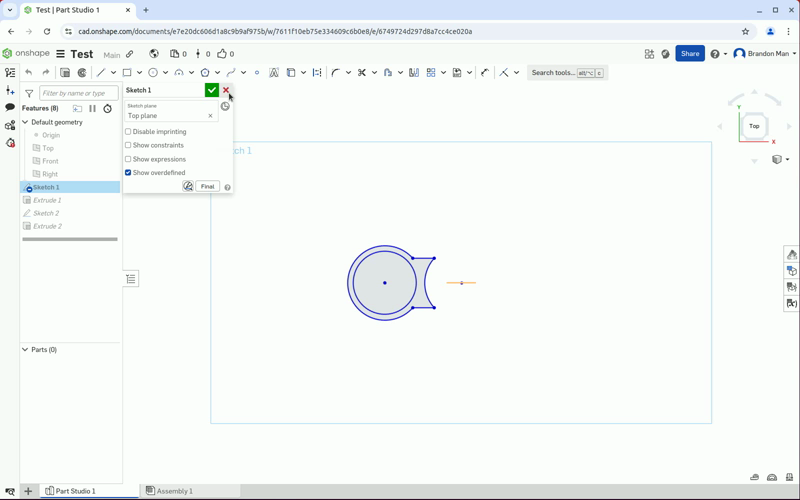
key(shift+s)
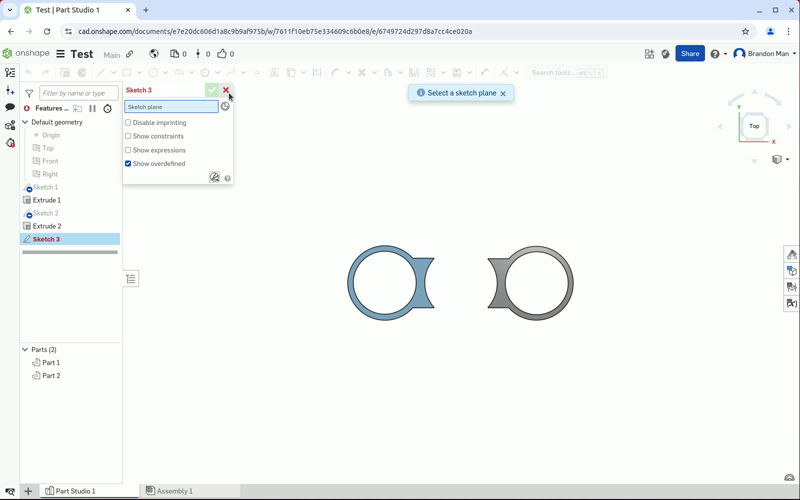
mouse_move(73, 150)
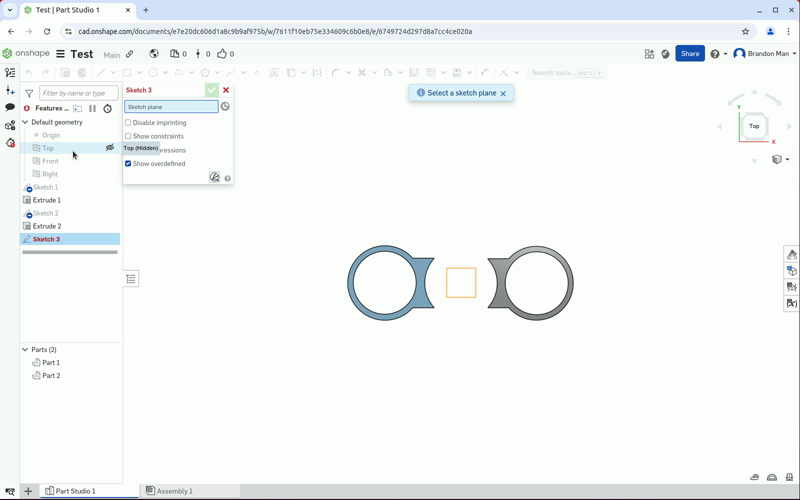
click(73, 150)
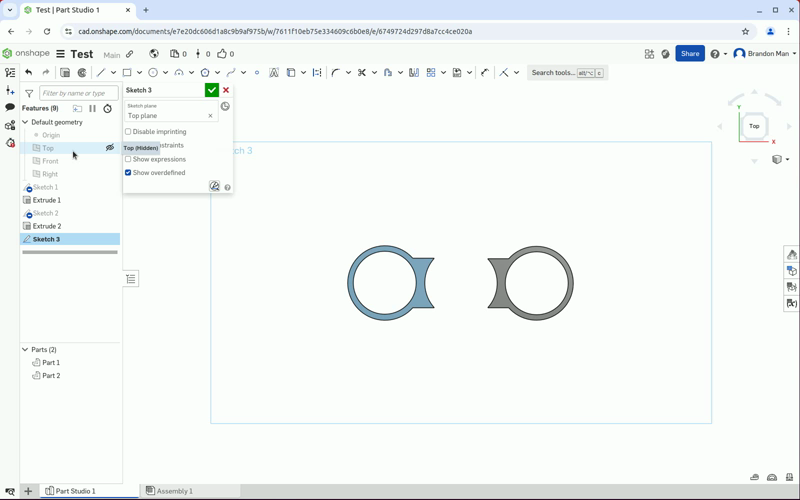
mouse_move(73, 352)
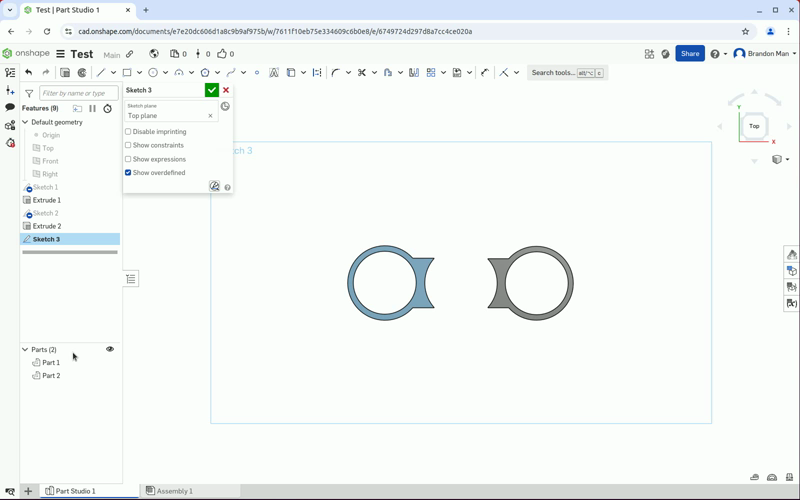
key(y)
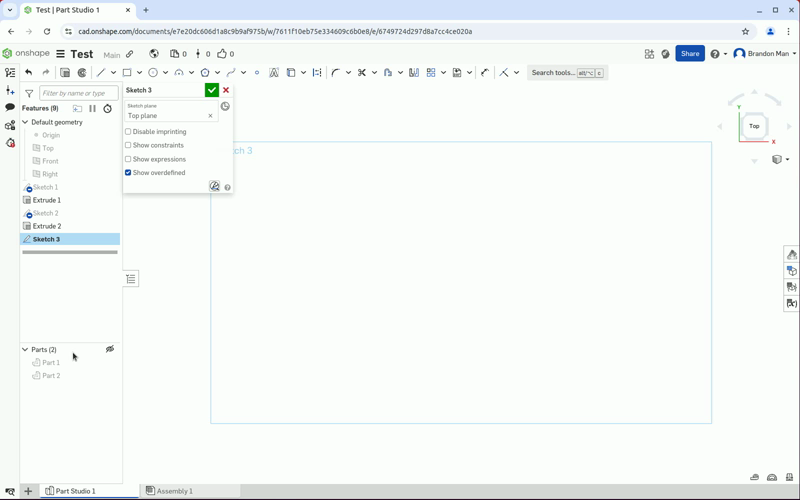
key(c)
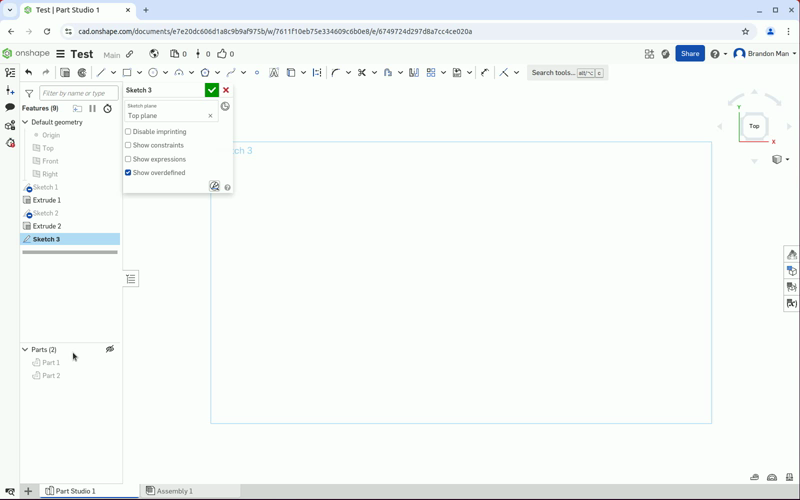
key_down(shift)
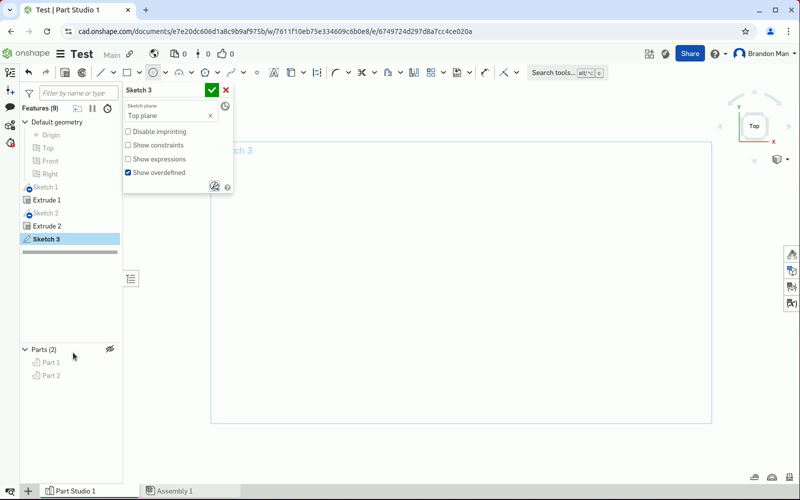
mouse_move(461, 282)
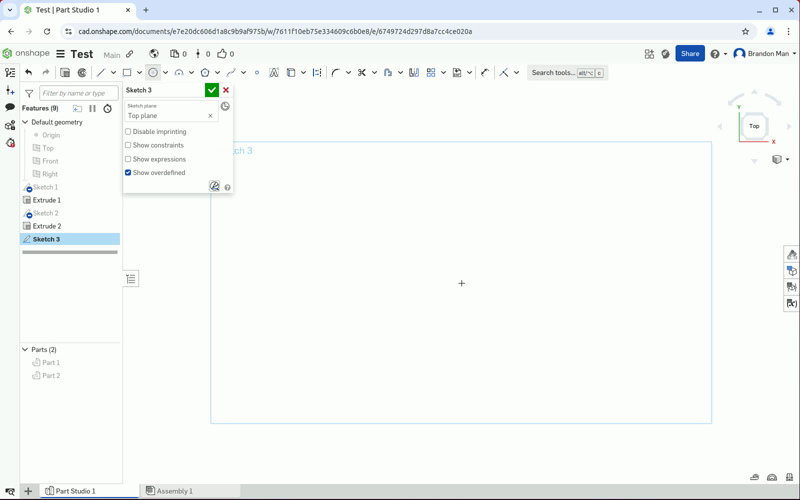
click(461, 282)
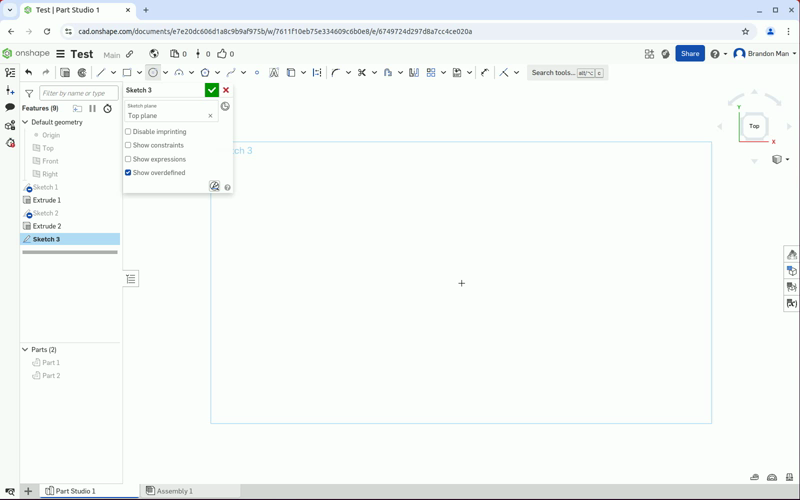
key_up(shift)
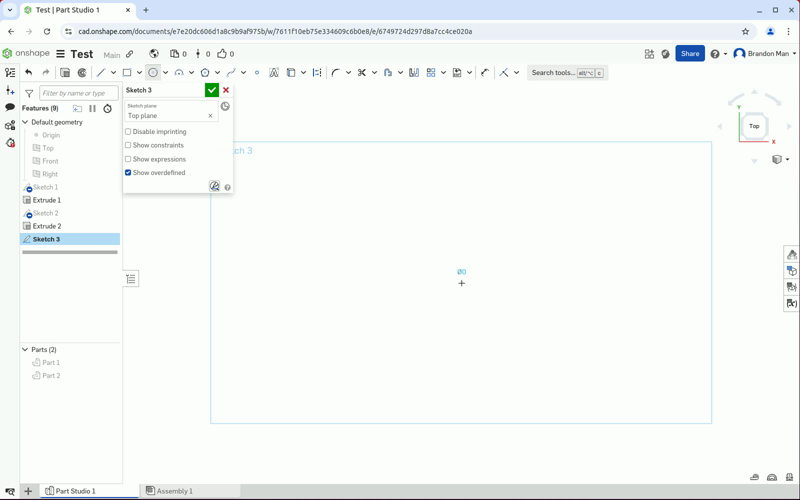
mouse_move(499, 282)
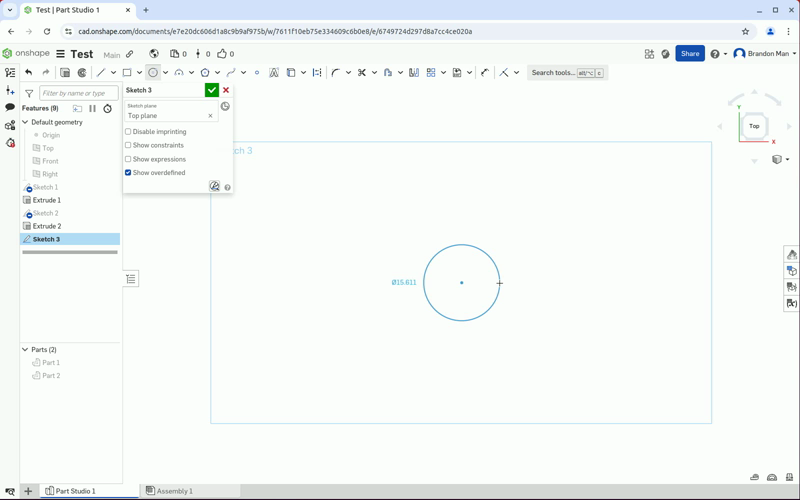
click(499, 282)
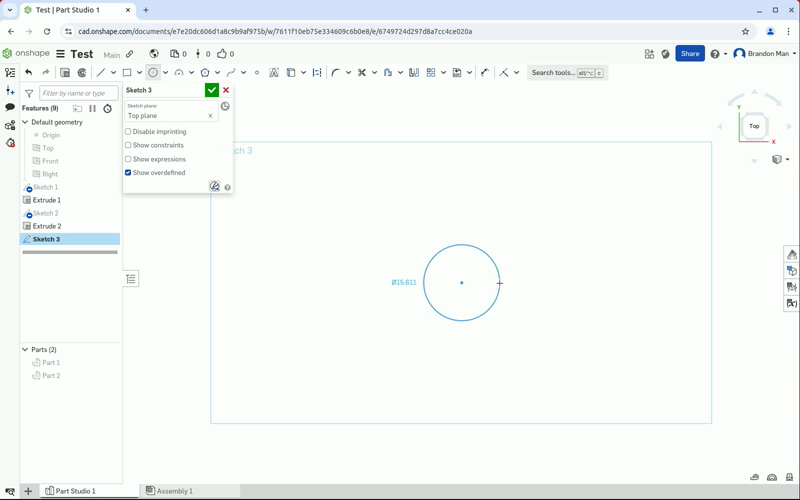
key(esc)
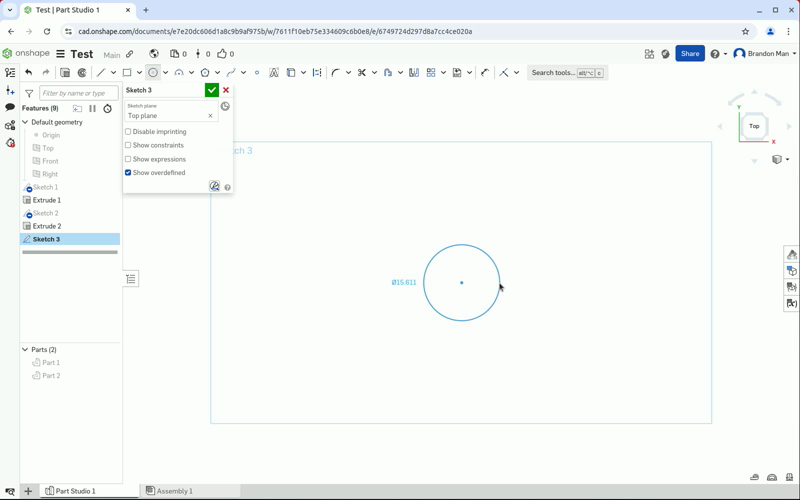
key(c)
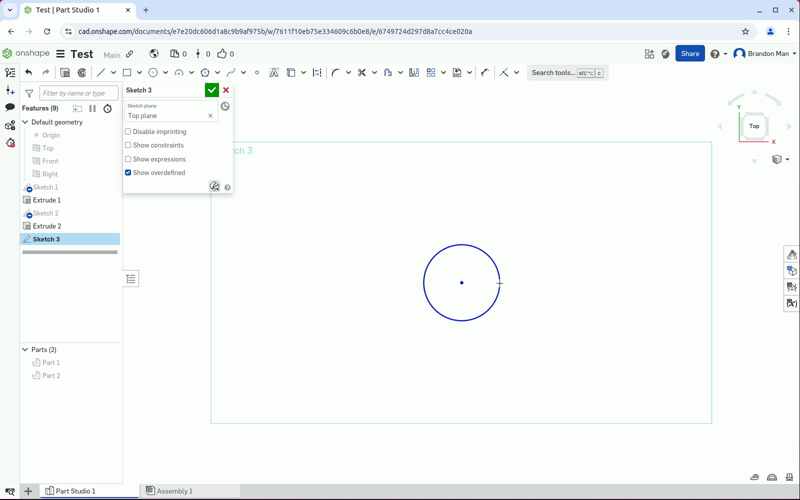
key_down(shift)
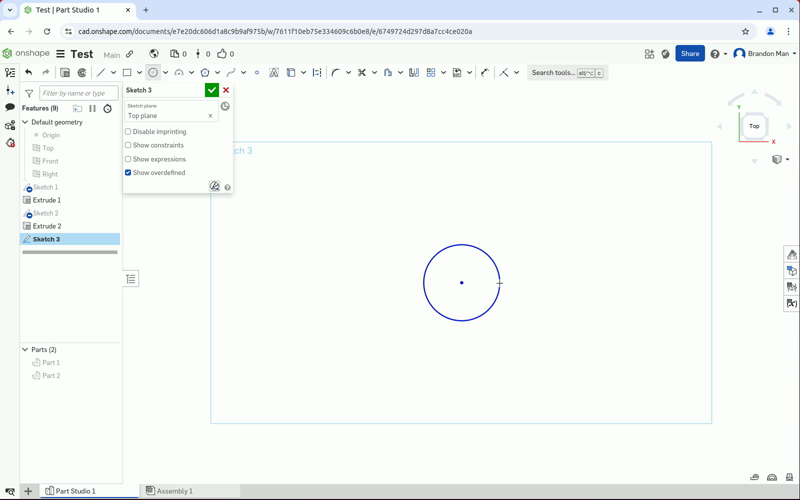
mouse_move(461, 282)
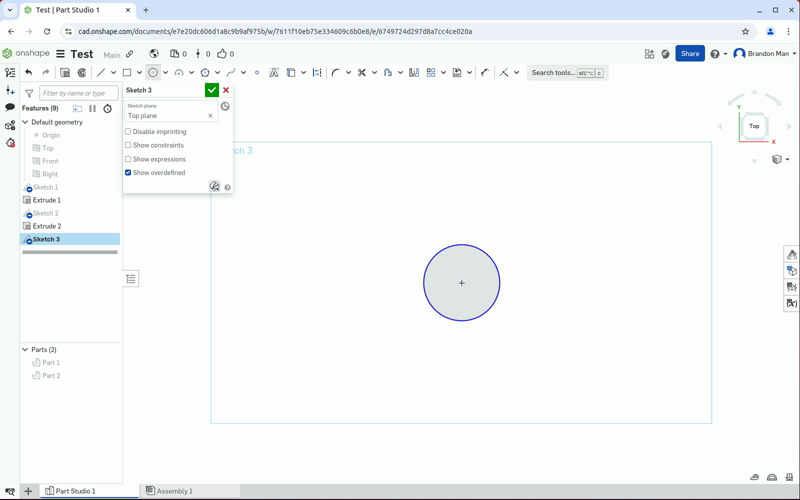
click(461, 282)
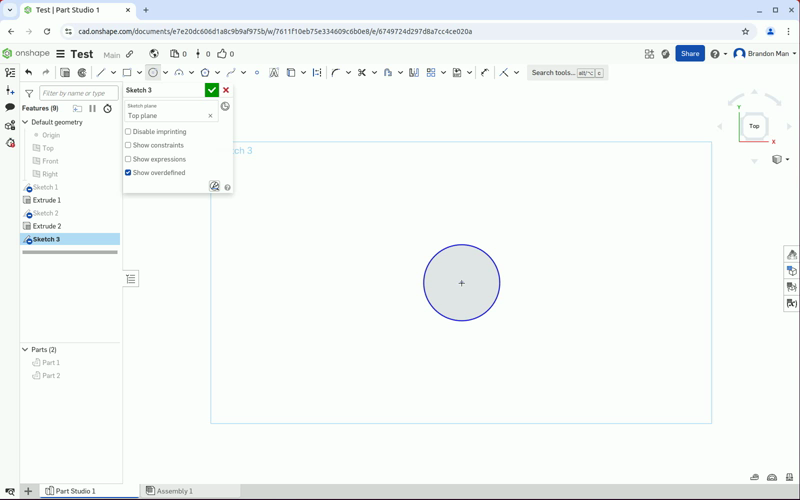
key_up(shift)
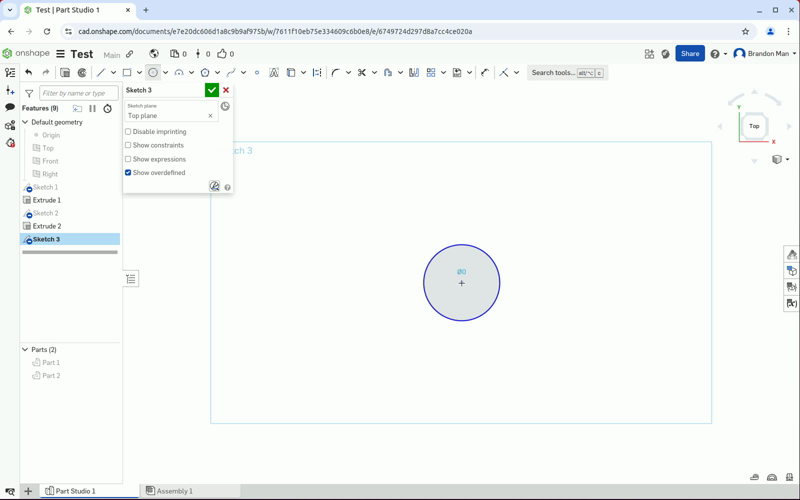
mouse_move(493, 282)
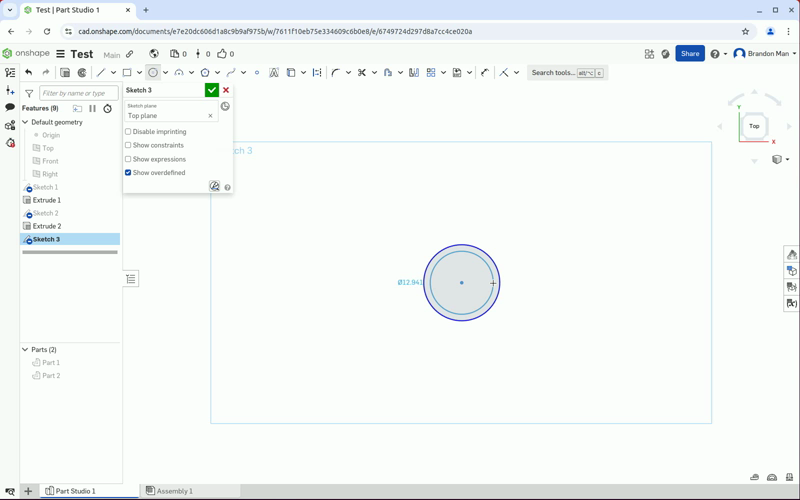
click(493, 282)
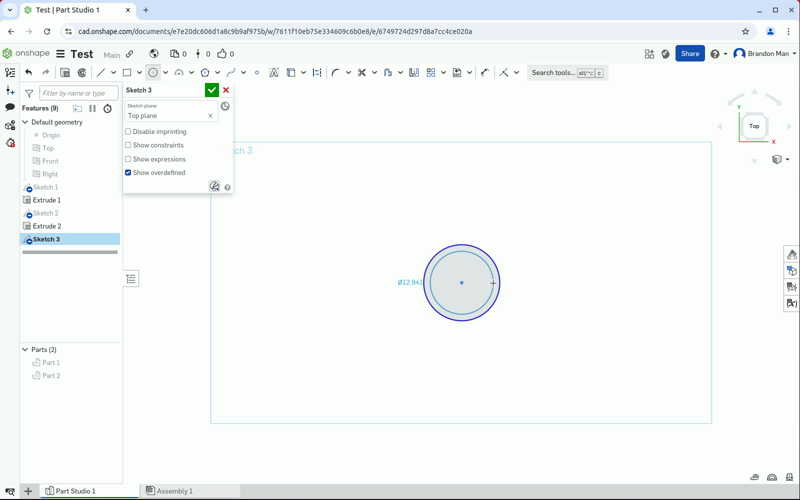
key(esc)
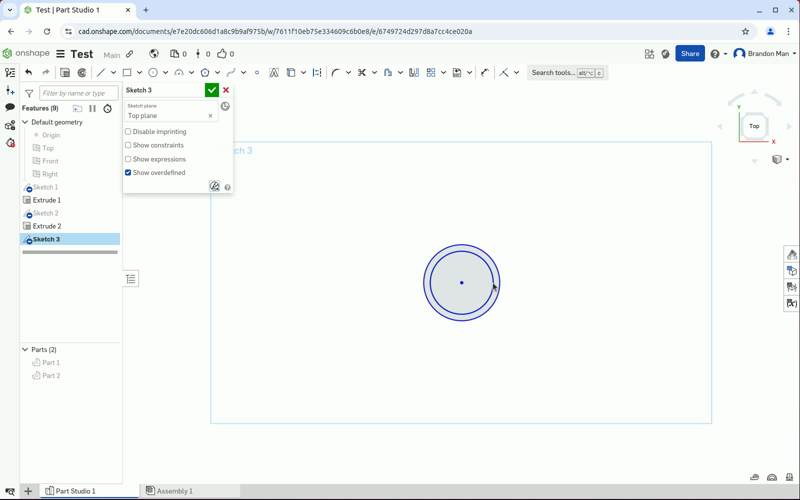
mouse_move(427, 271)
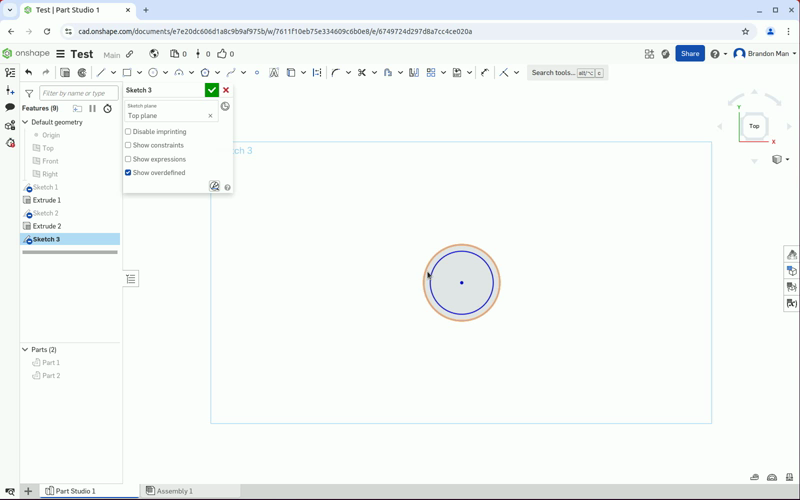
scroll(6)
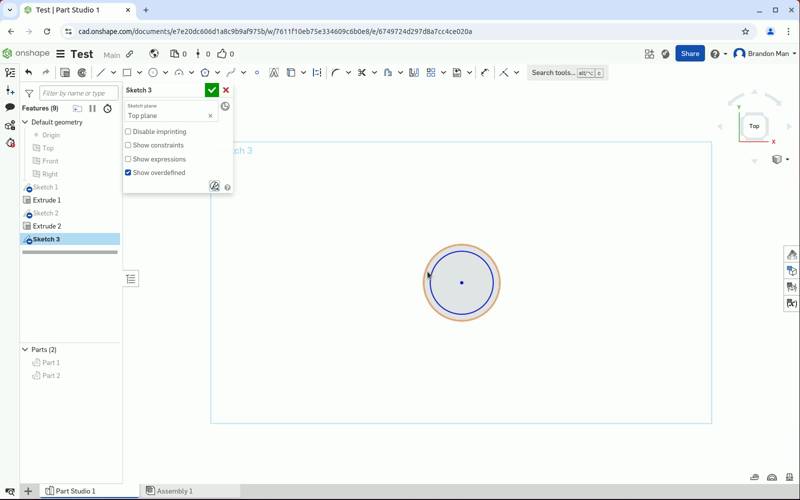
scroll(6)
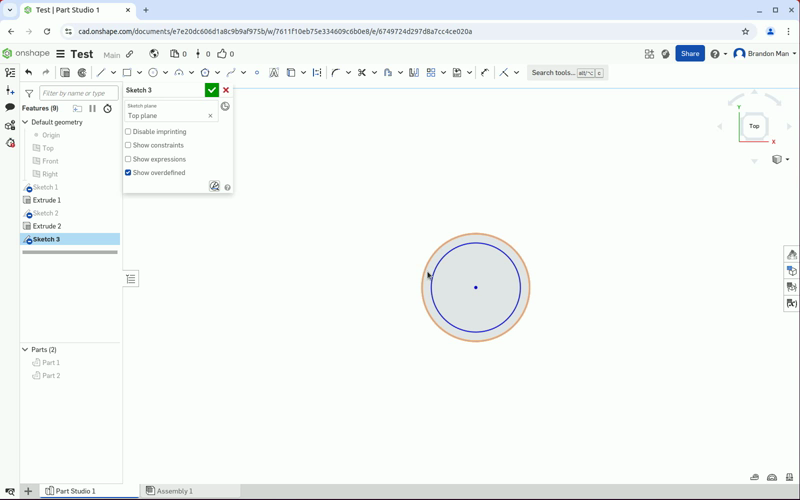
scroll(6)
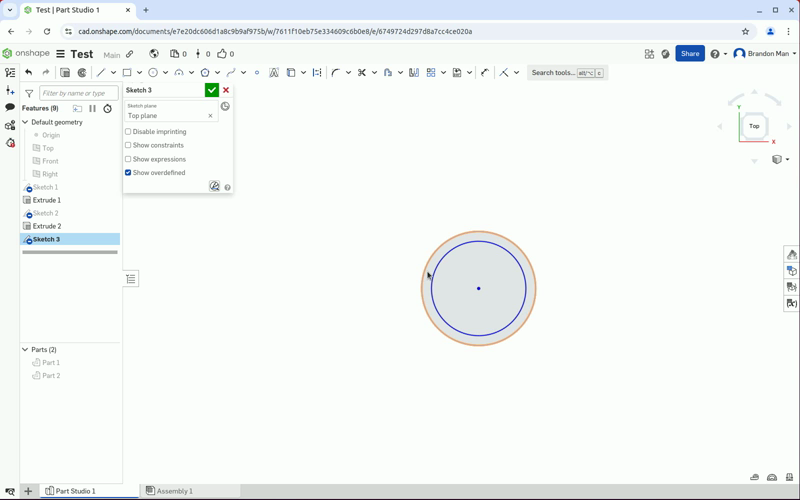
scroll(6)
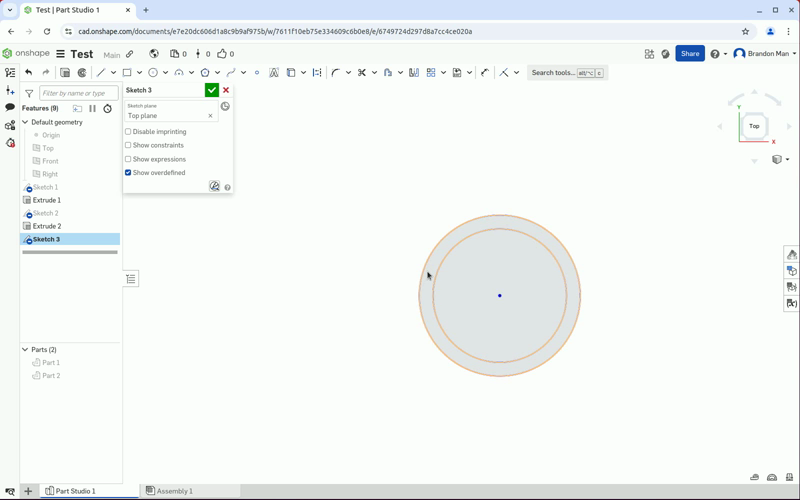
scroll(6)
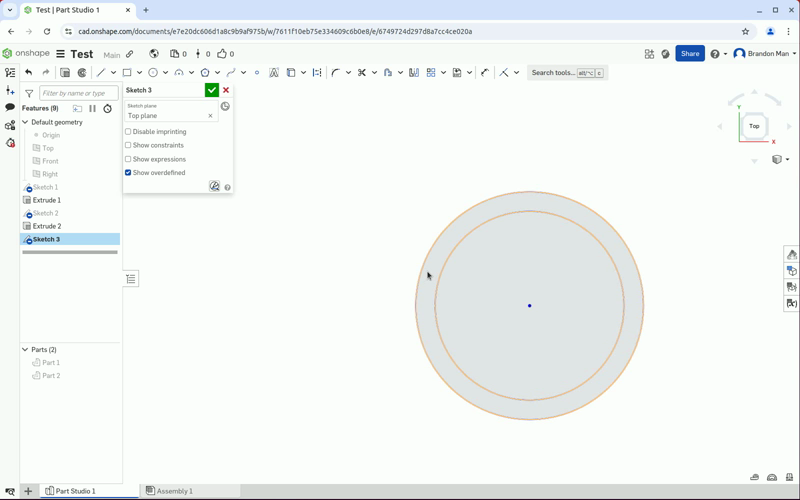
scroll(6)
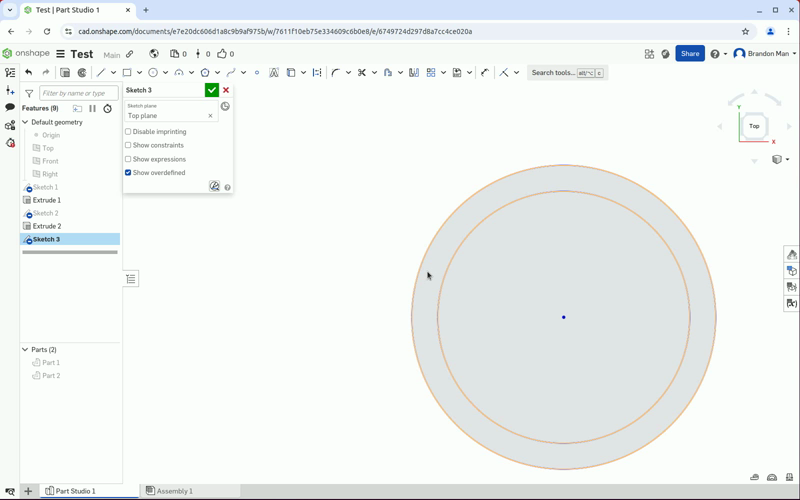
scroll(6)
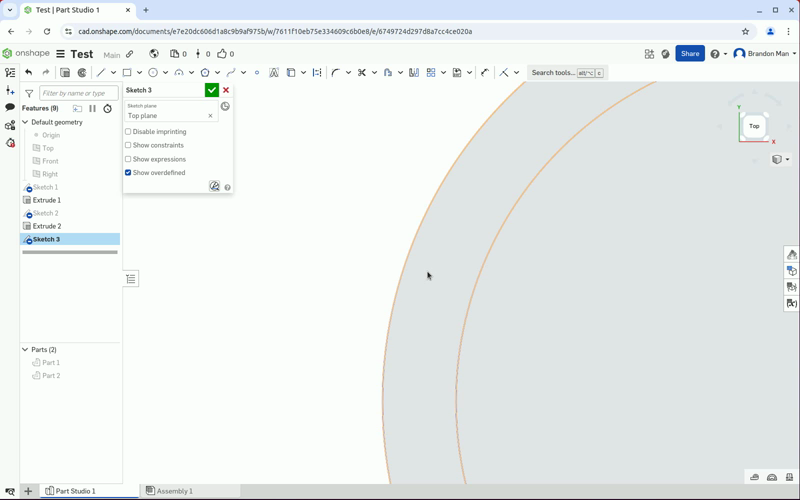
click(427, 271)
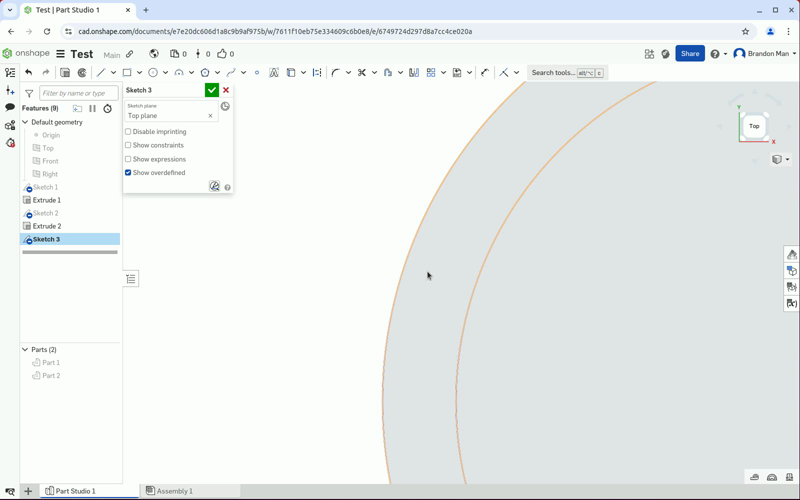
scroll(-6)
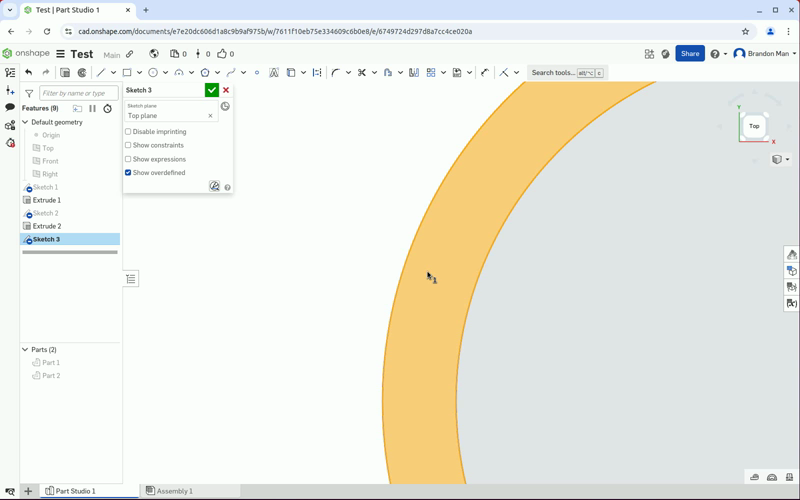
scroll(-6)
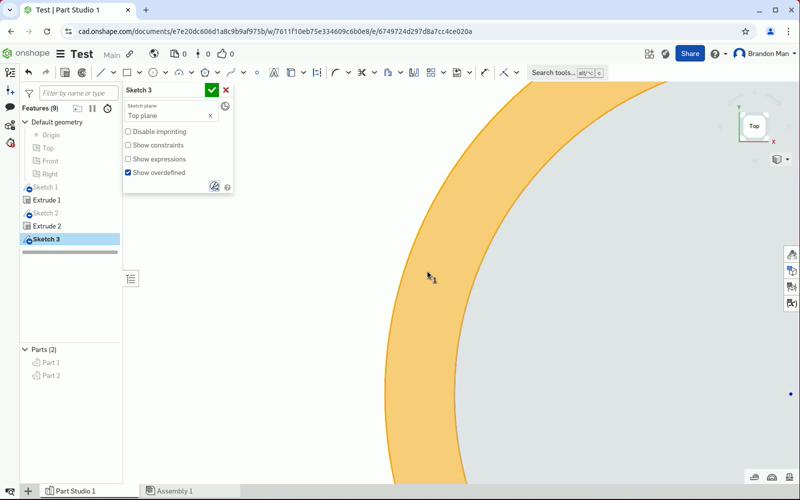
scroll(-6)
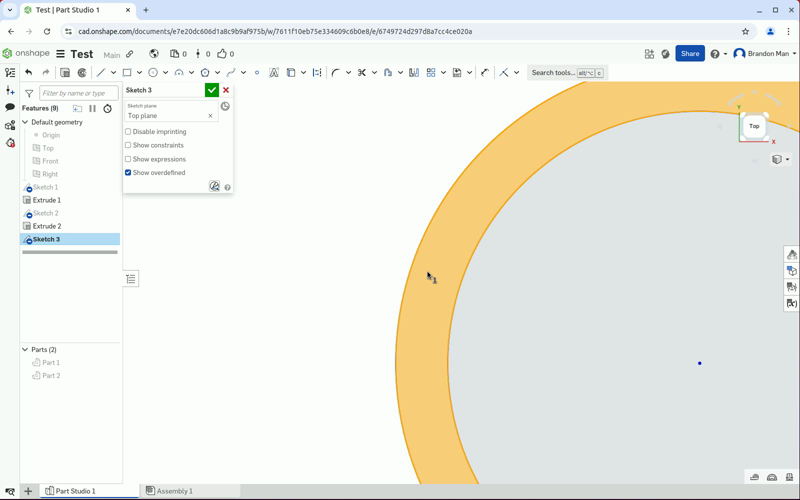
scroll(-6)
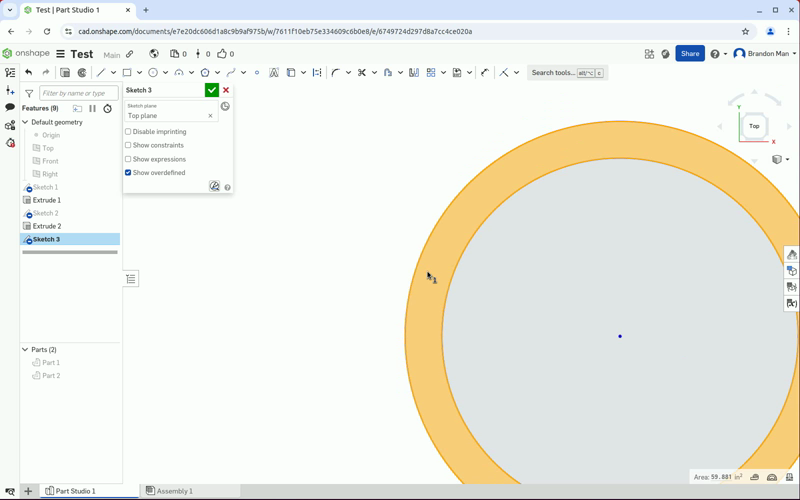
scroll(-6)
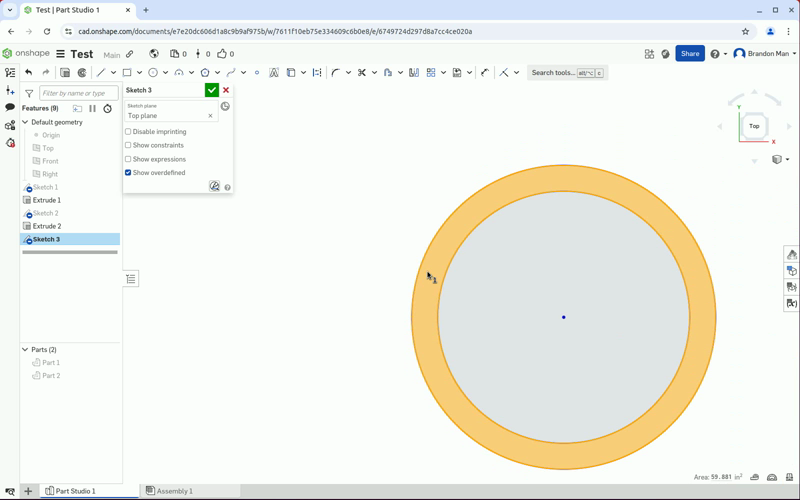
scroll(-6)
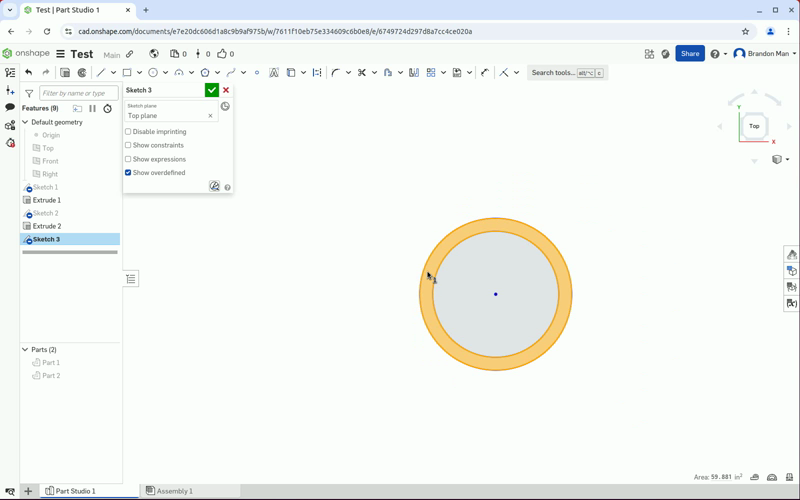
scroll(-6)
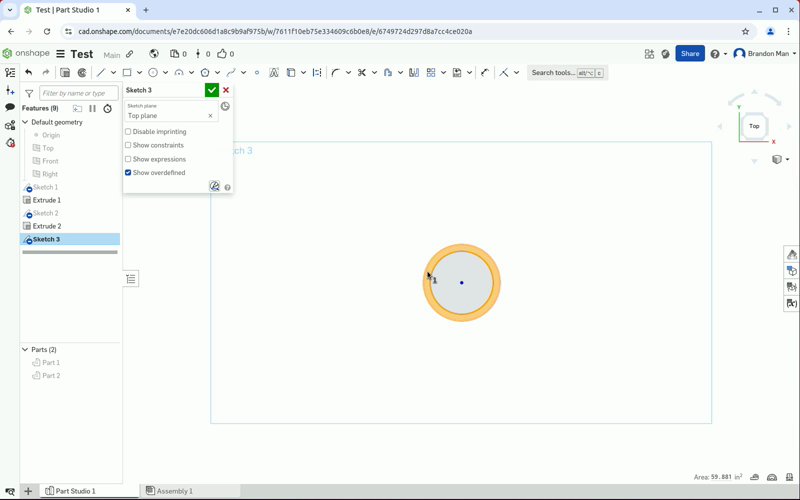
mouse_move(73, 352)
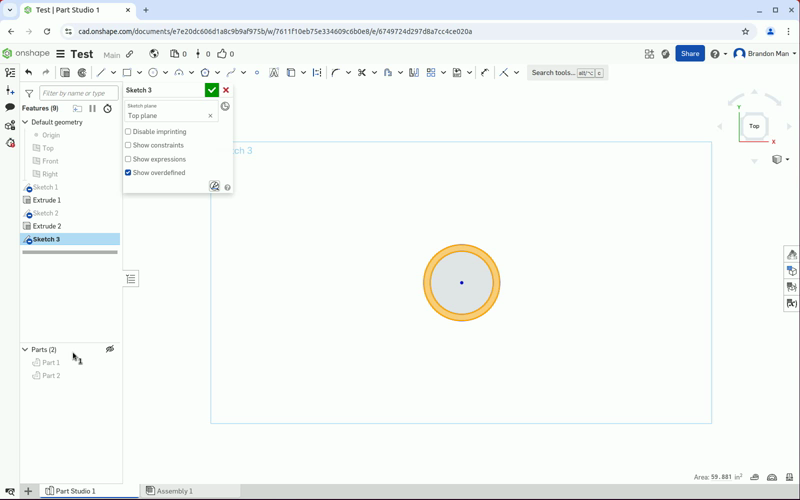
key(shift+y)
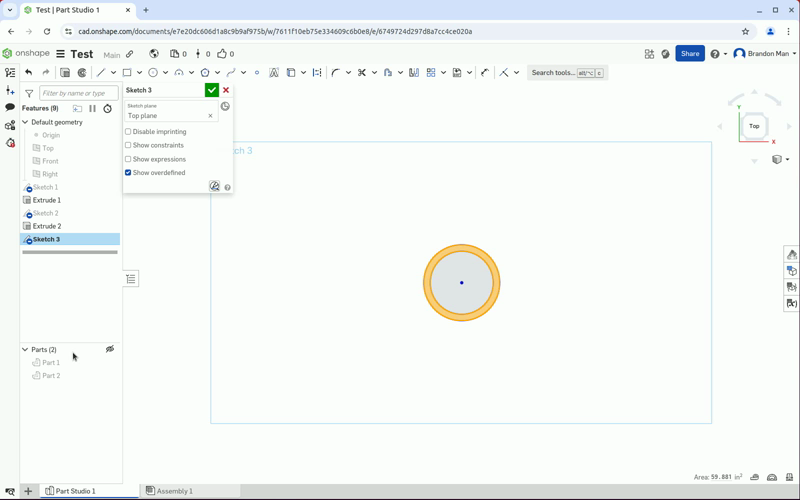
key(shift+e)
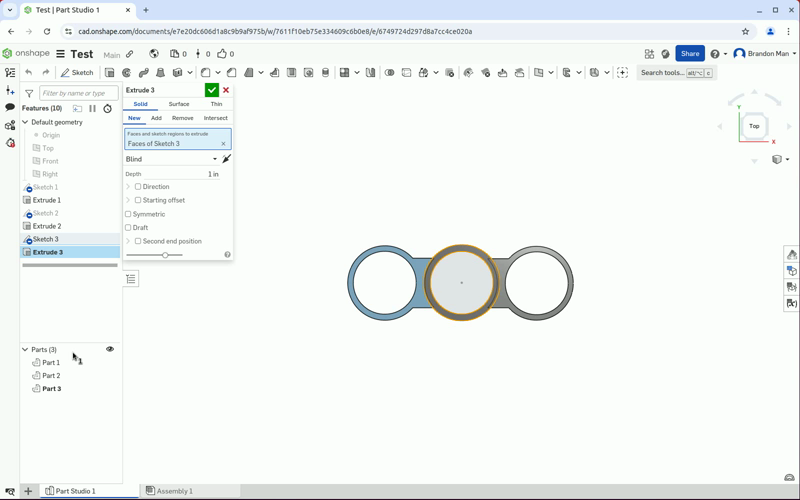
mouse_move(143, 106)
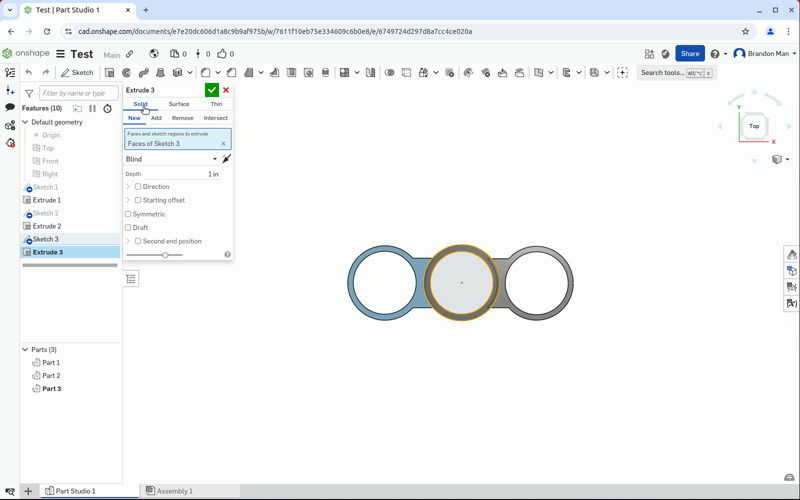
click(143, 106)
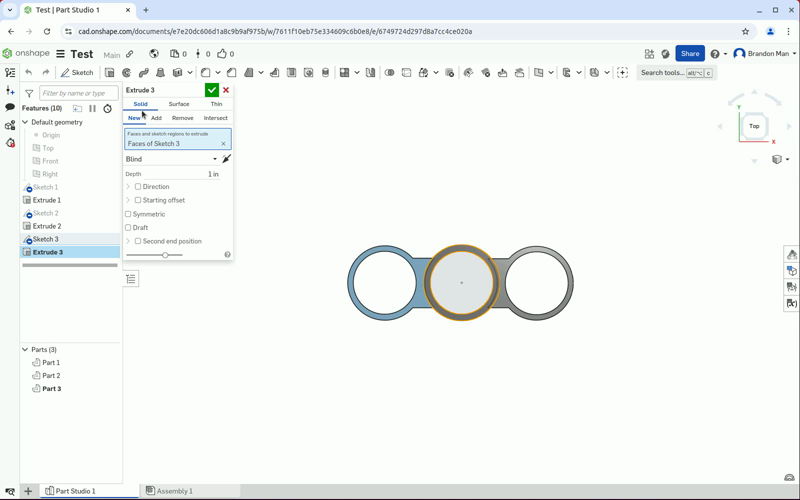
mouse_move(137, 120)
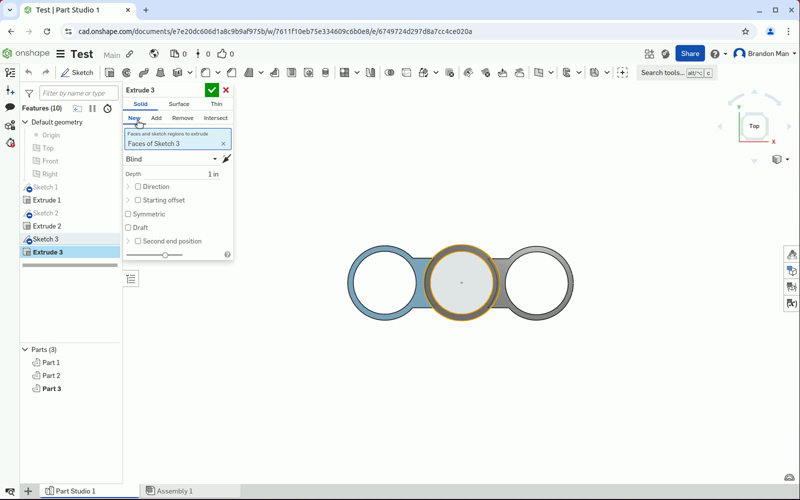
click(137, 120)
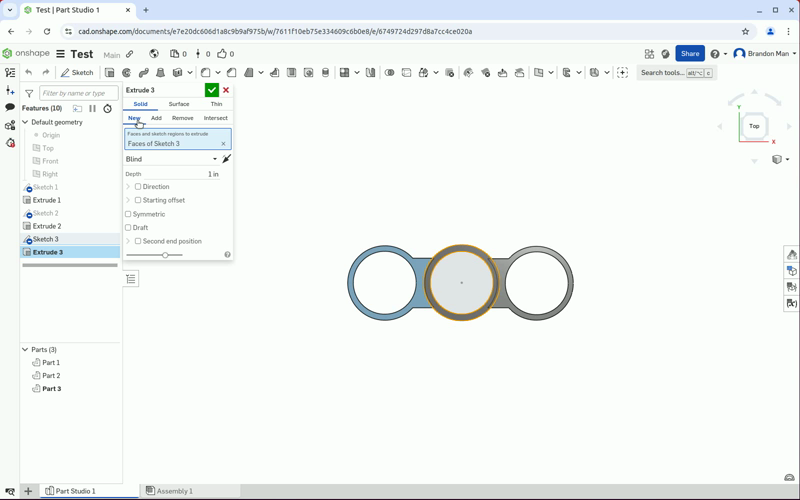
key(tab, 4)
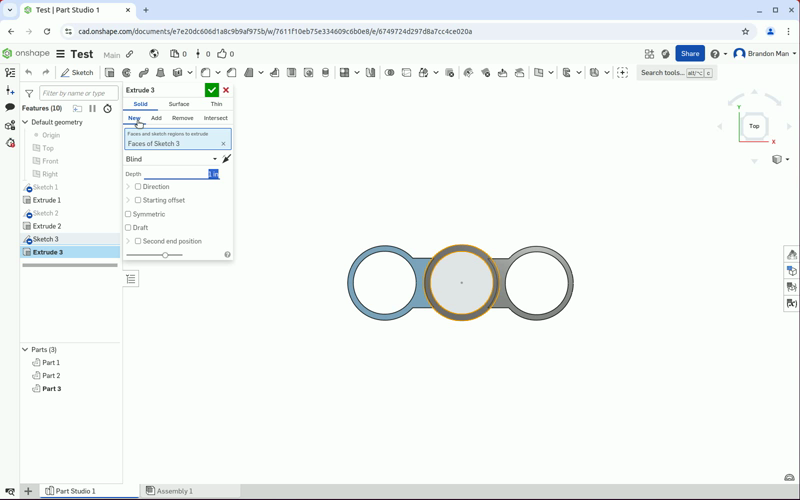
text(4.092)
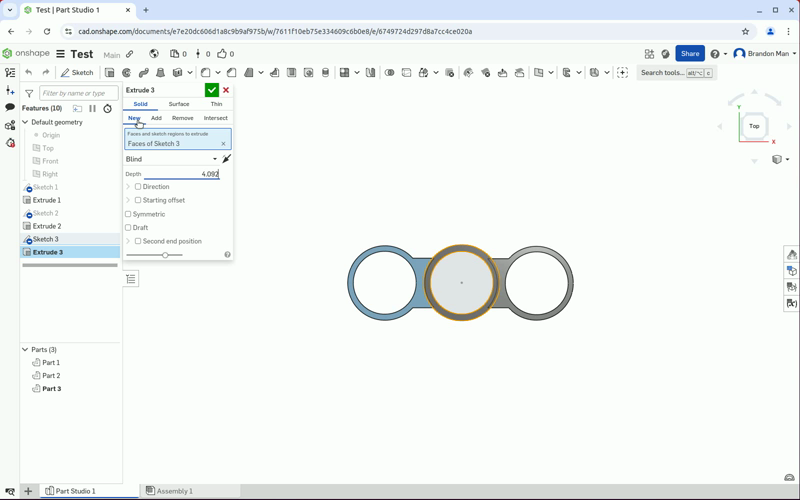
key(enter)
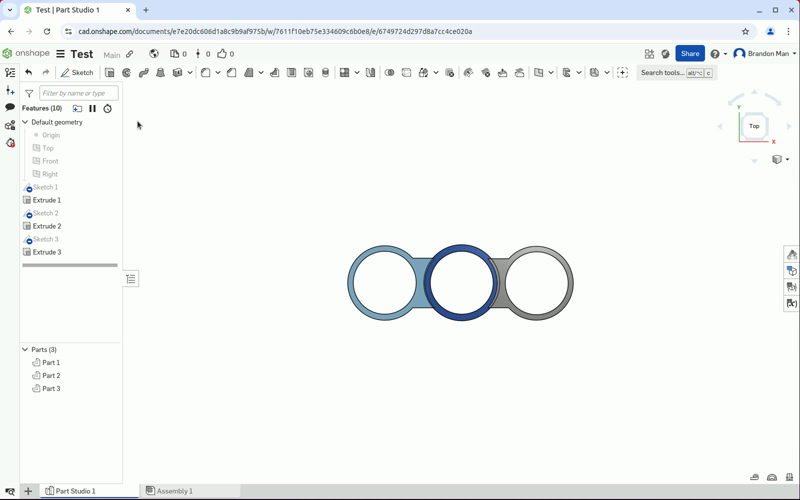
key(shift+h)
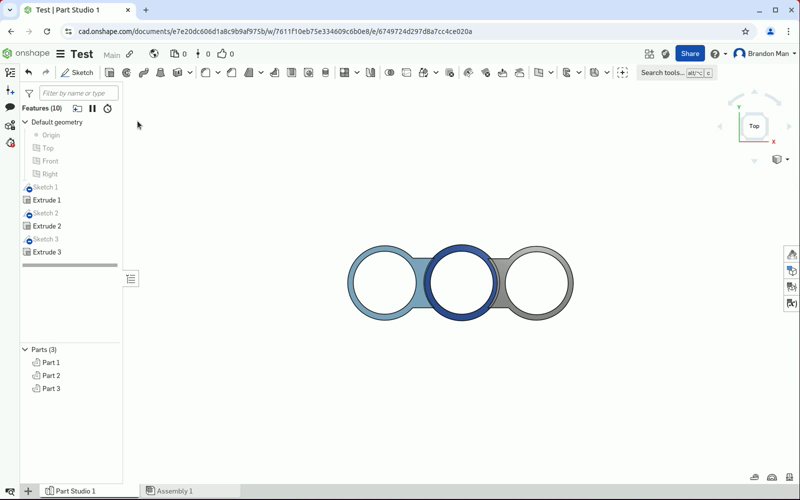
key(shift+h)
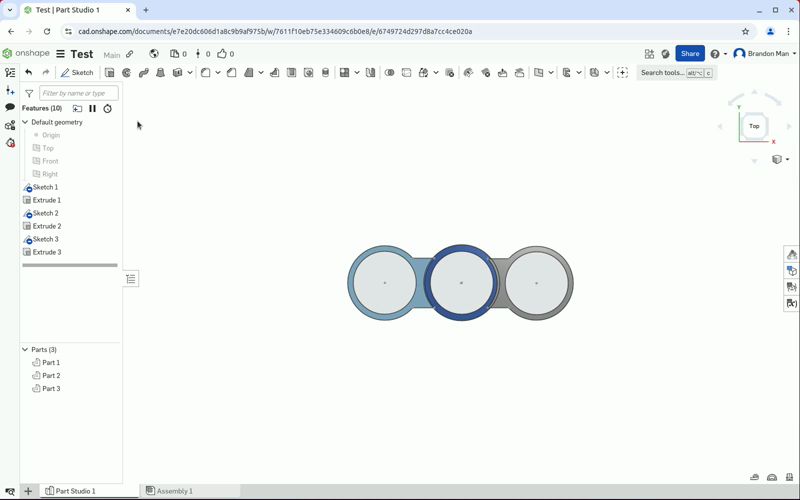
key(shift+7)
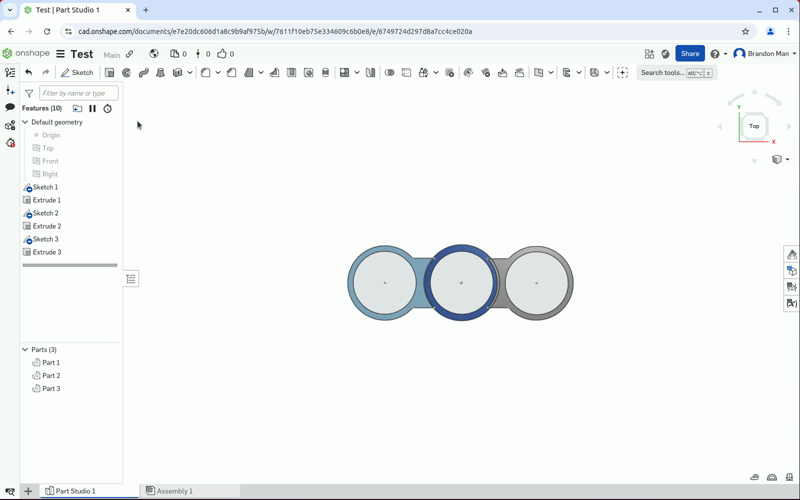
key(up, 3)
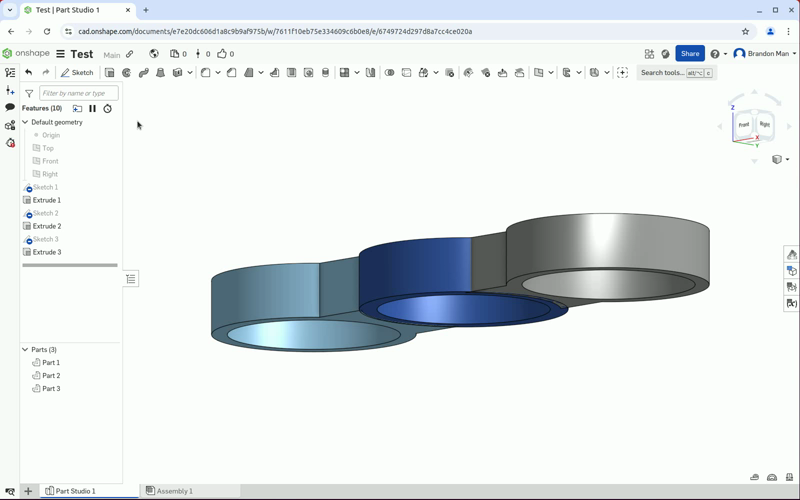
key(left, 3)
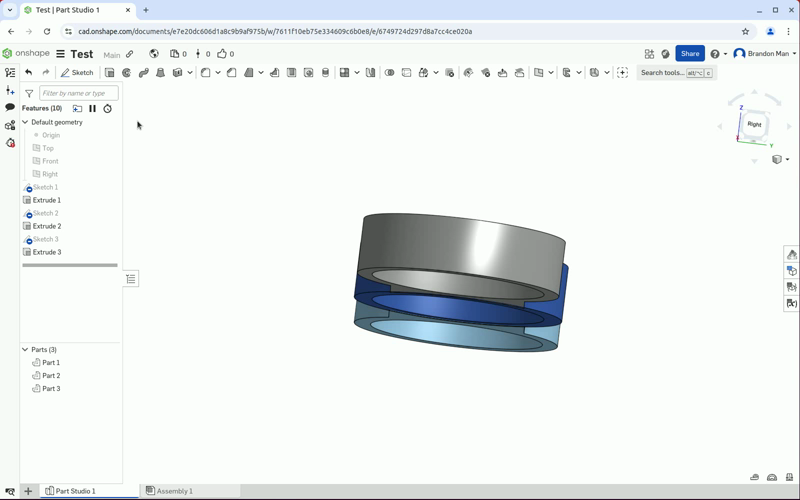
key(right, 3)
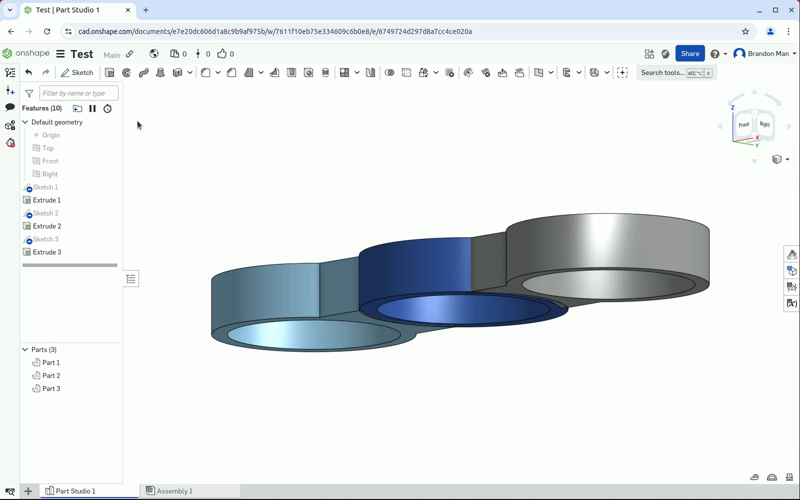
key(down, 3)
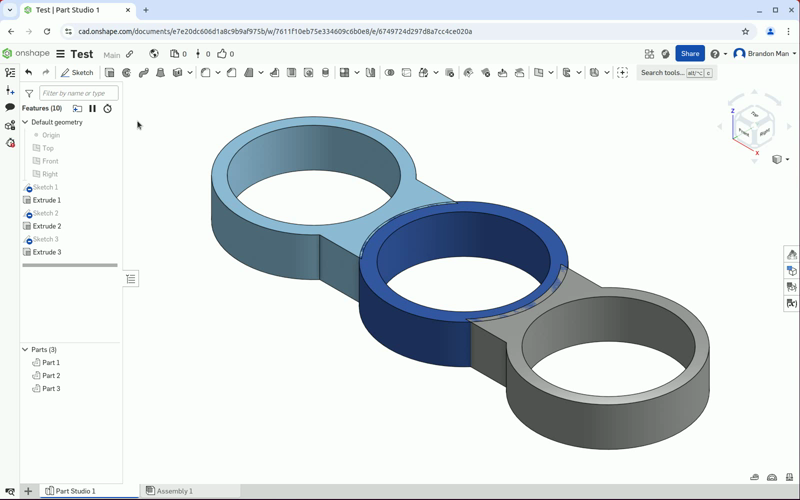
mouse_move(73, 189)
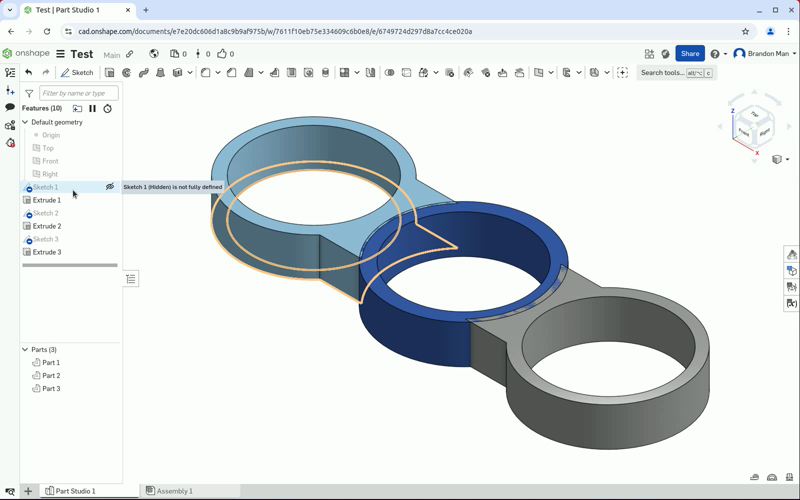
click(73, 189)